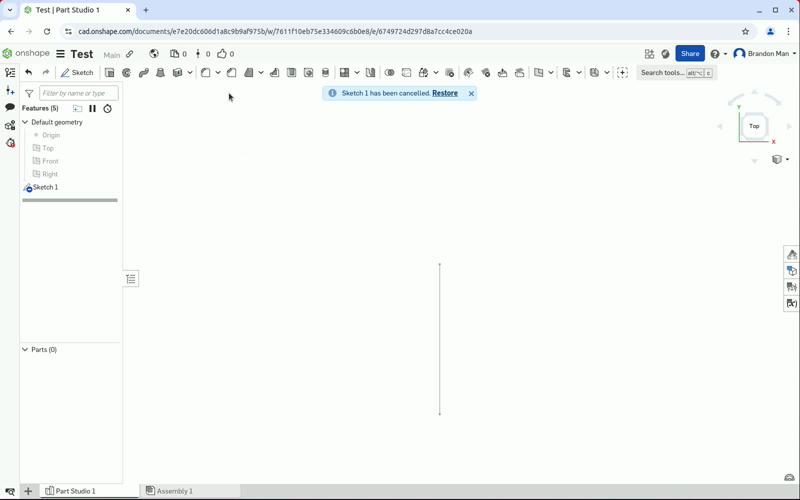
key(shift+h)
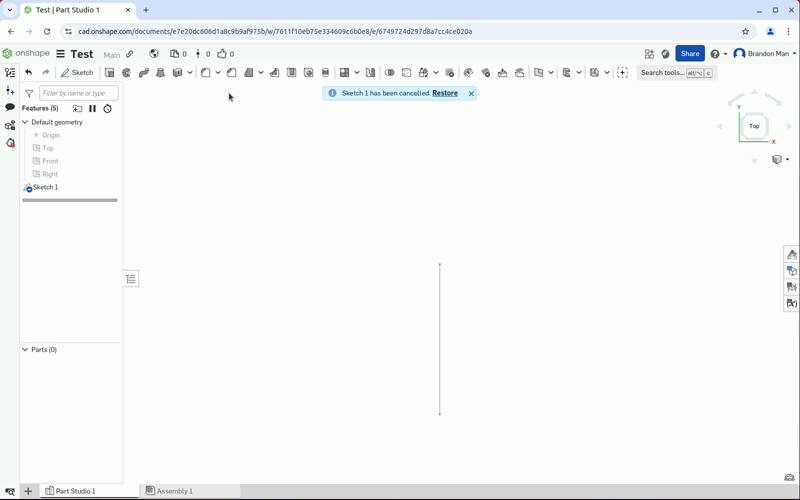
key(shift+s)
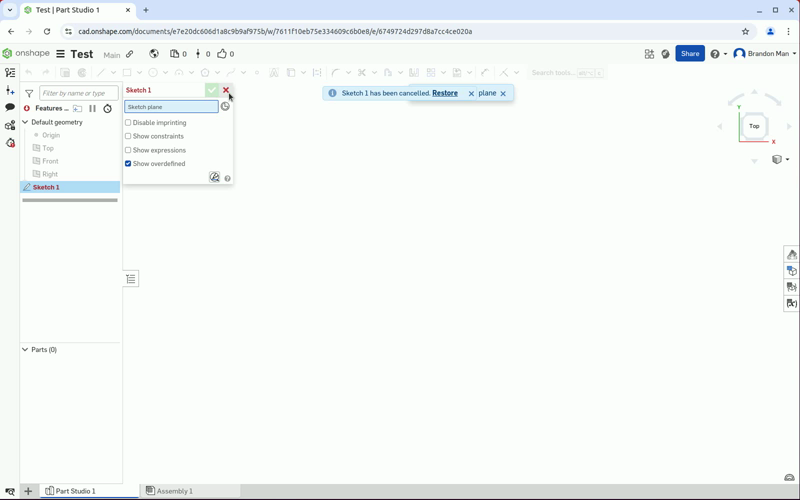
mouse_move(73, 150)
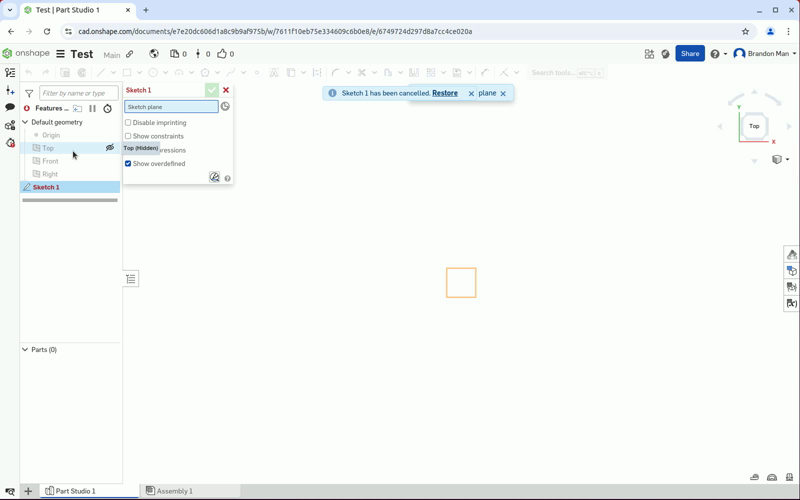
click(73, 150)
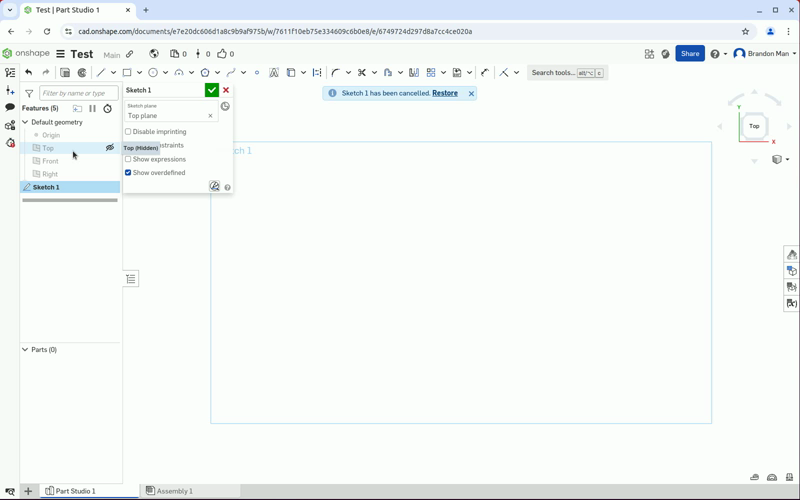
mouse_move(73, 352)
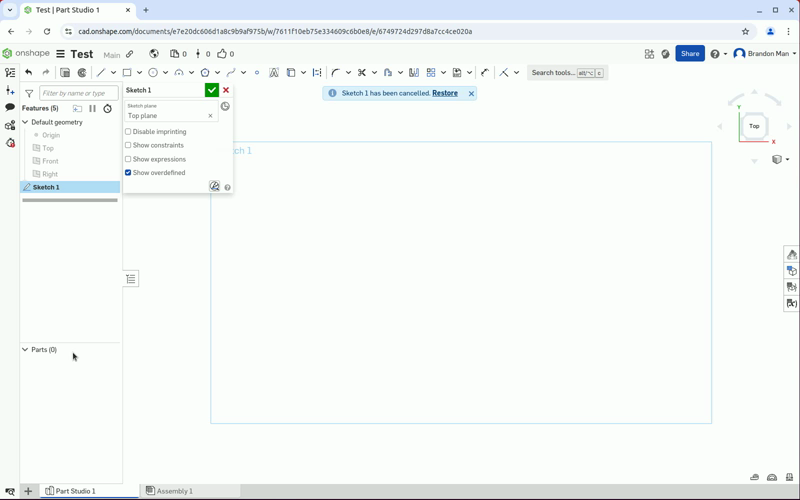
key(y)
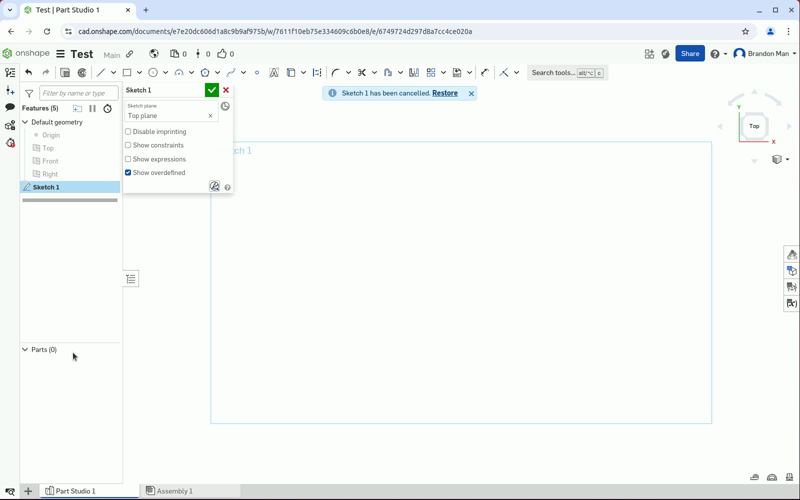
key(l)
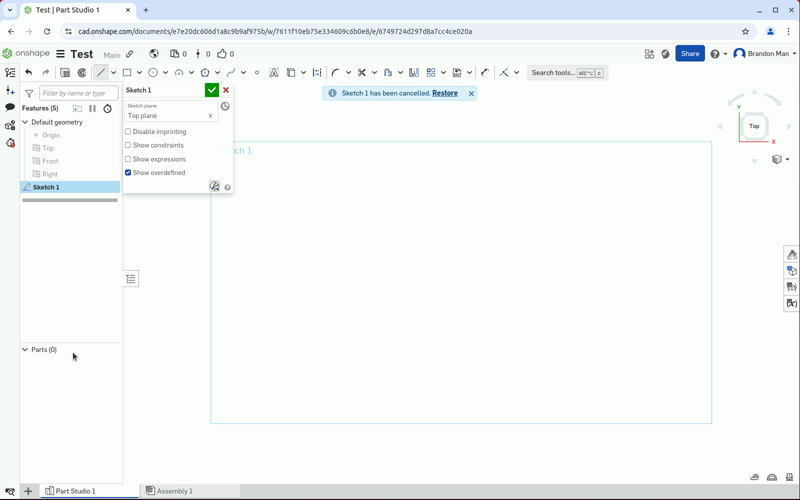
key_down(shift)
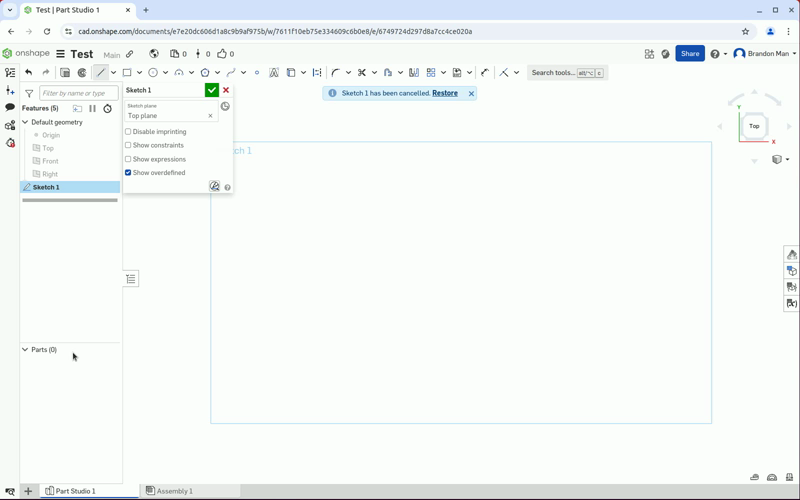
mouse_move(449, 288)
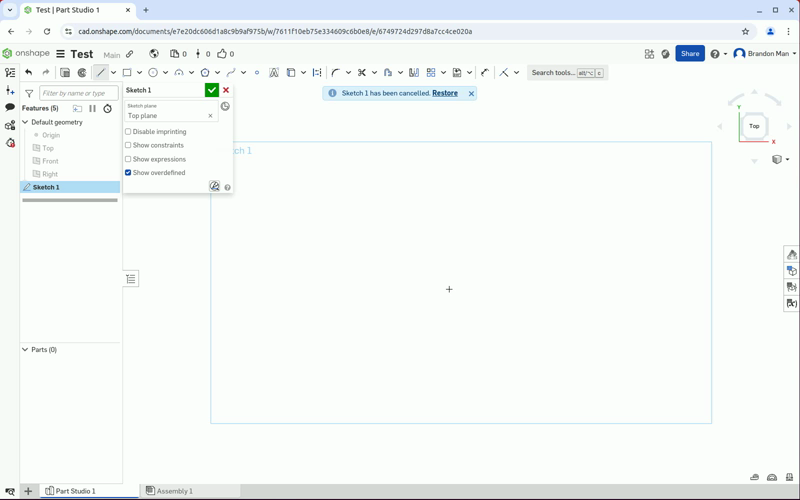
click(449, 288)
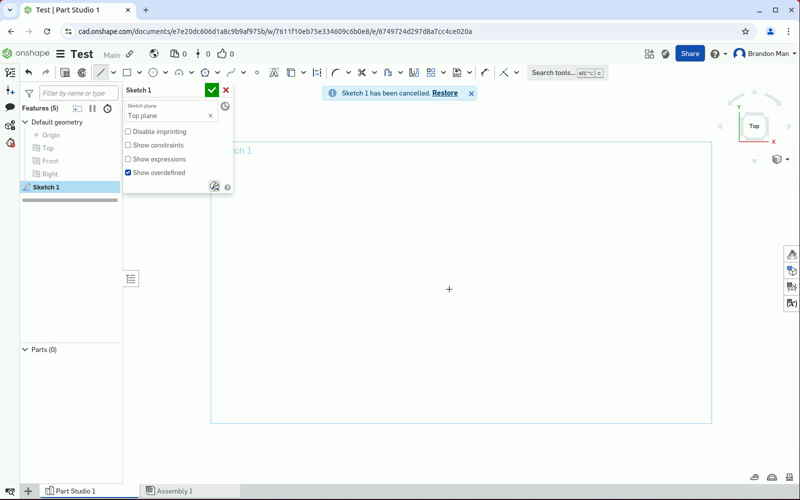
key_up(shift)
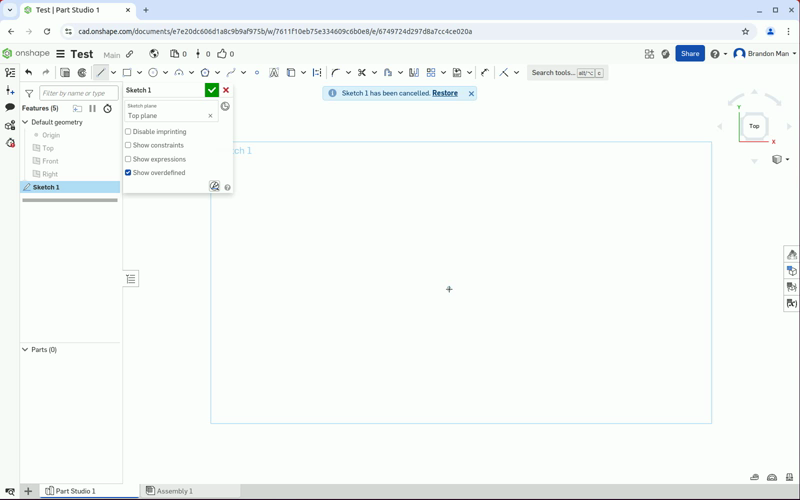
key_down(shift)
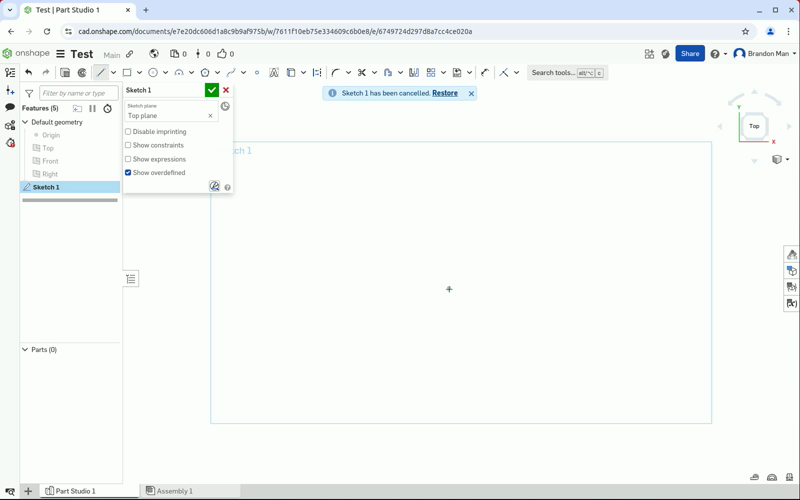
mouse_move(479, 288)
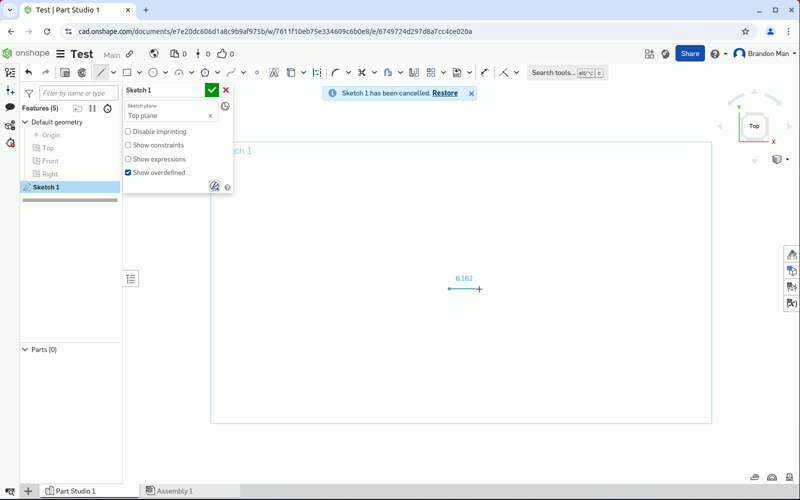
mouse_move(466, 288)
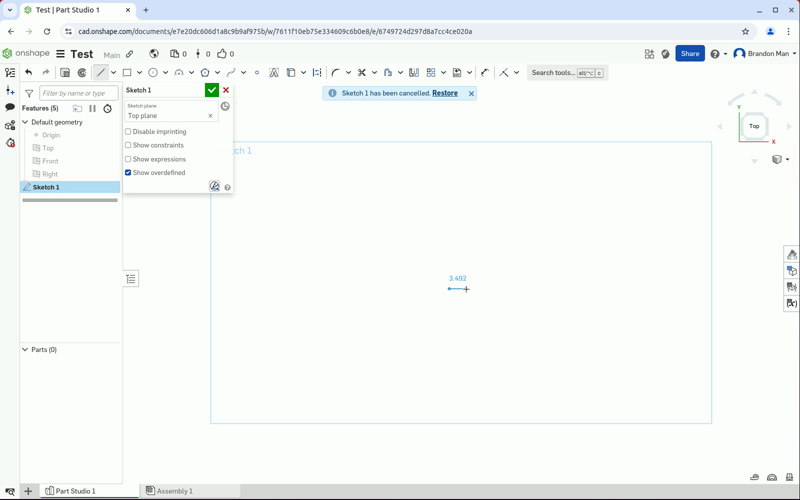
click(466, 288)
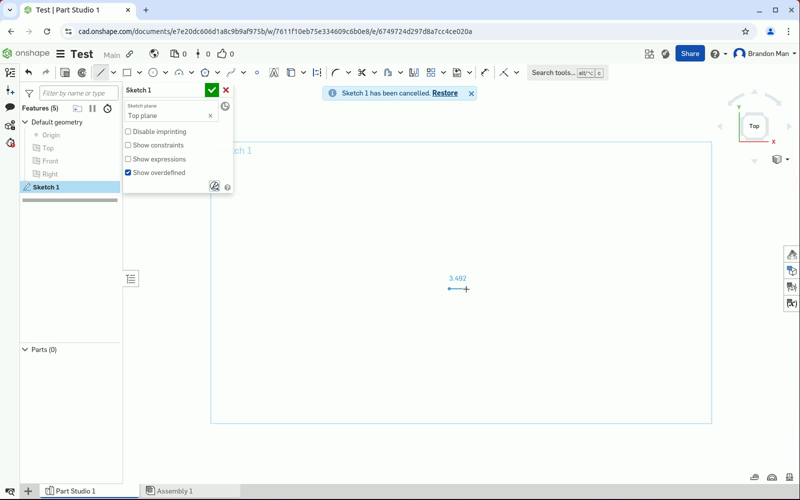
key_up(shift)
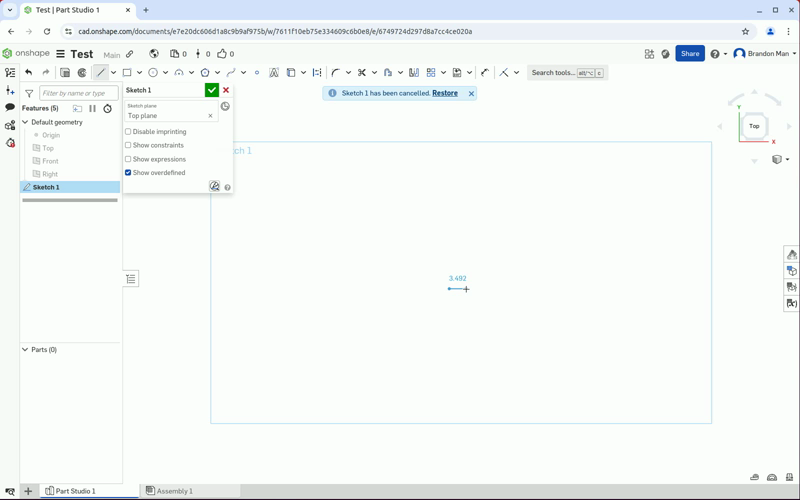
key_down(shift)
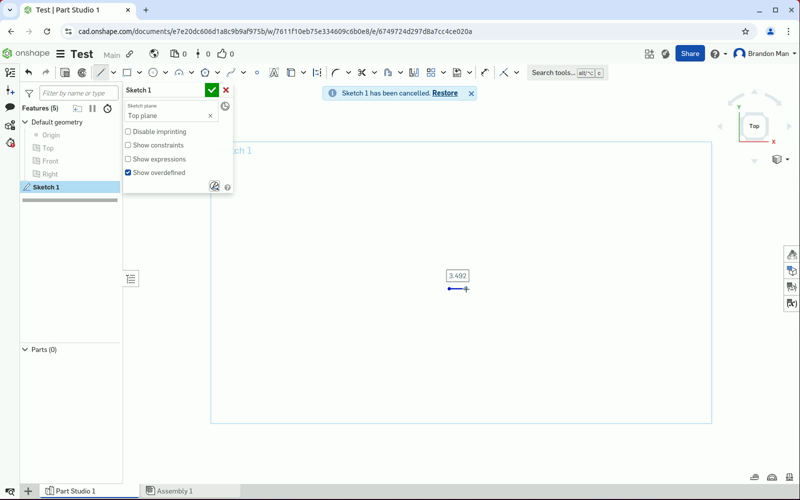
mouse_move(496, 288)
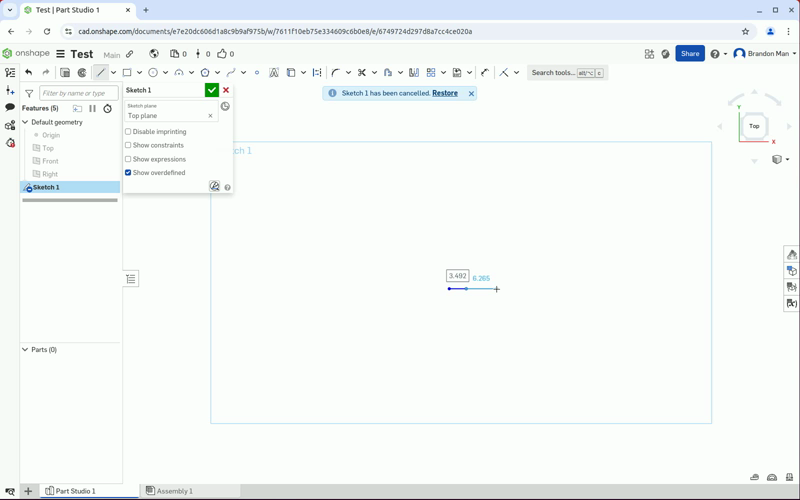
mouse_move(466, 271)
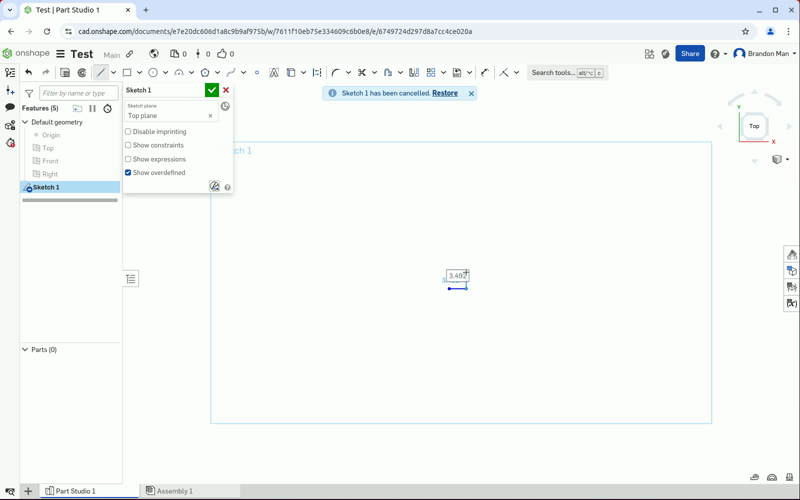
click(466, 271)
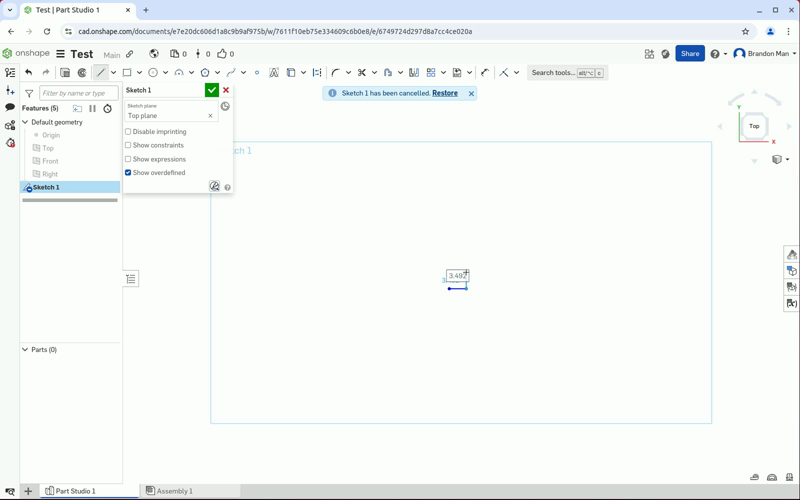
key_up(shift)
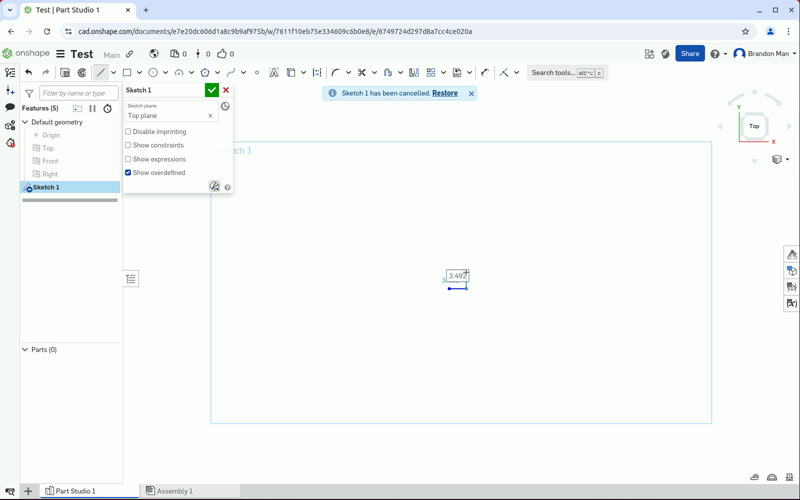
key_down(shift)
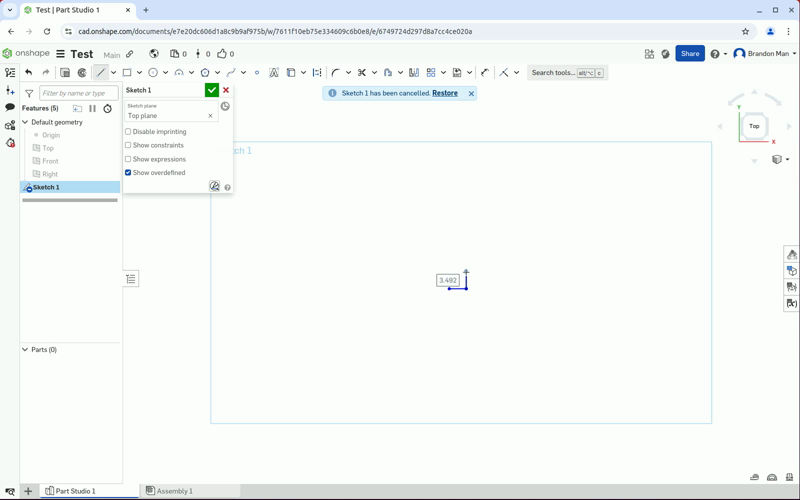
mouse_move(496, 271)
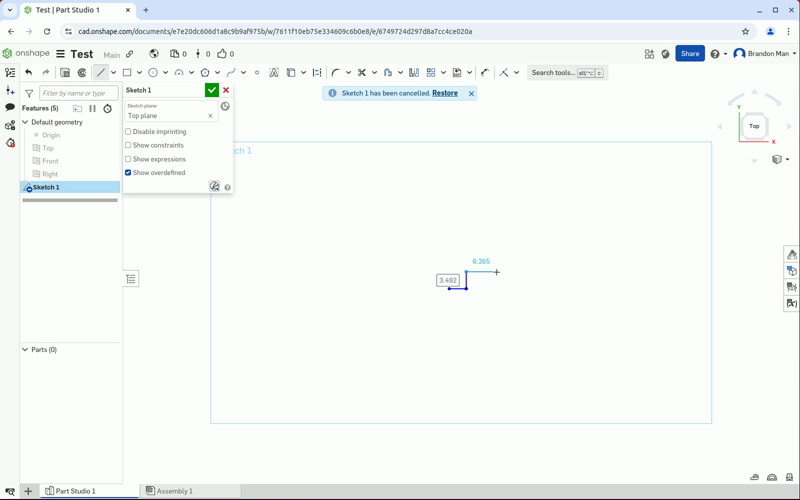
mouse_move(449, 271)
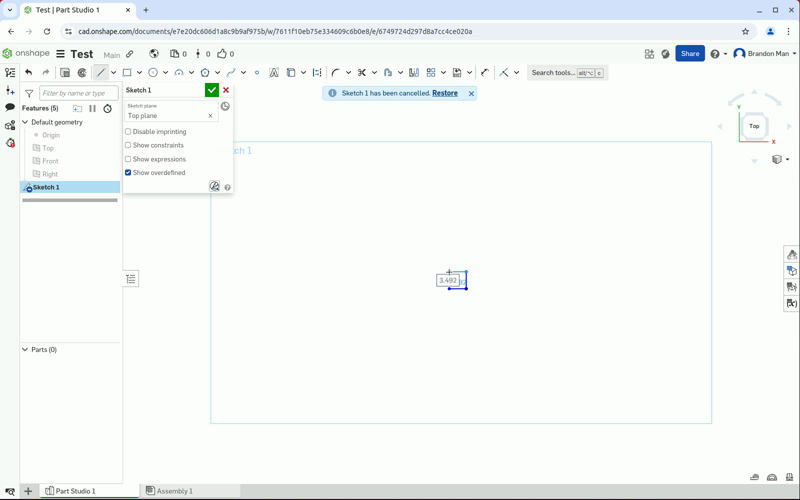
click(449, 271)
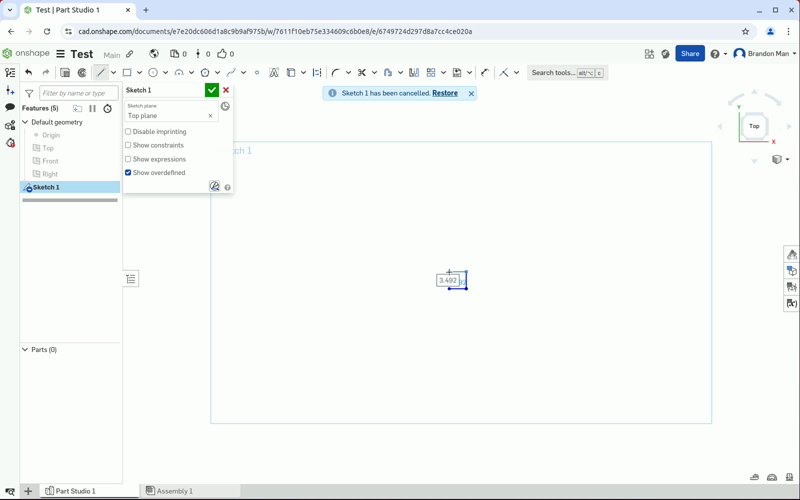
key_up(shift)
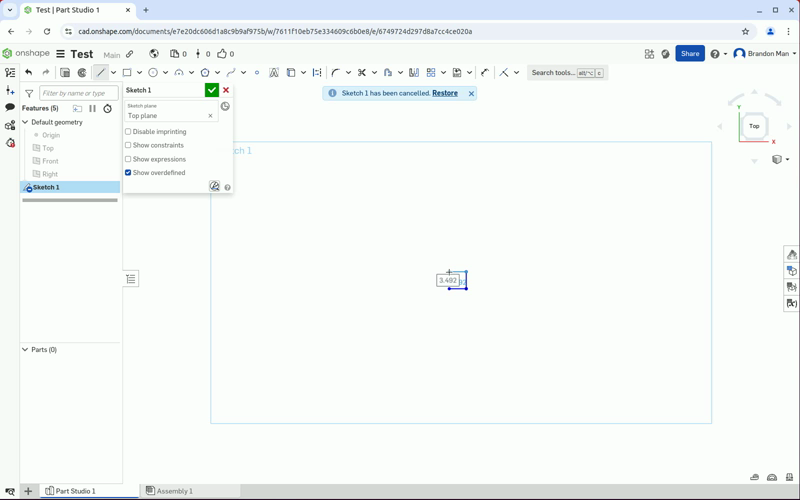
mouse_move(479, 271)
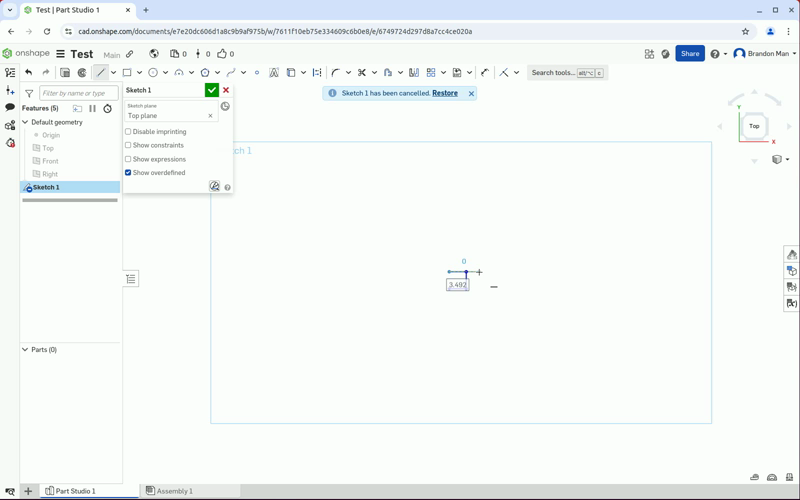
key_down(shift)
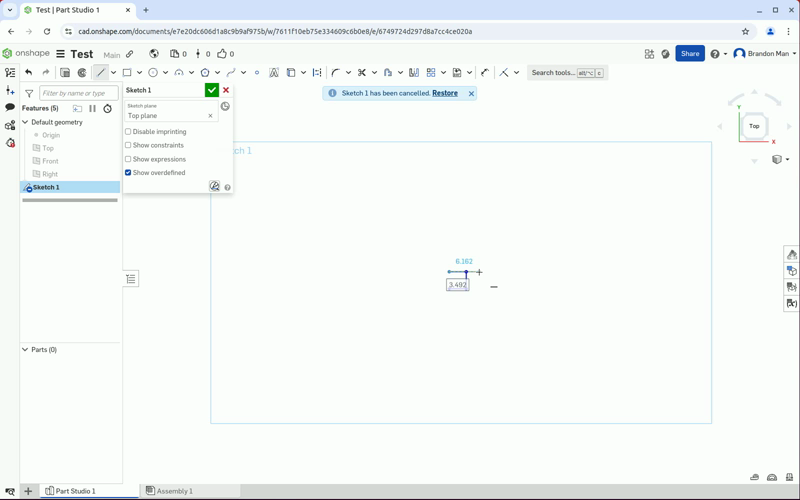
mouse_move(449, 288)
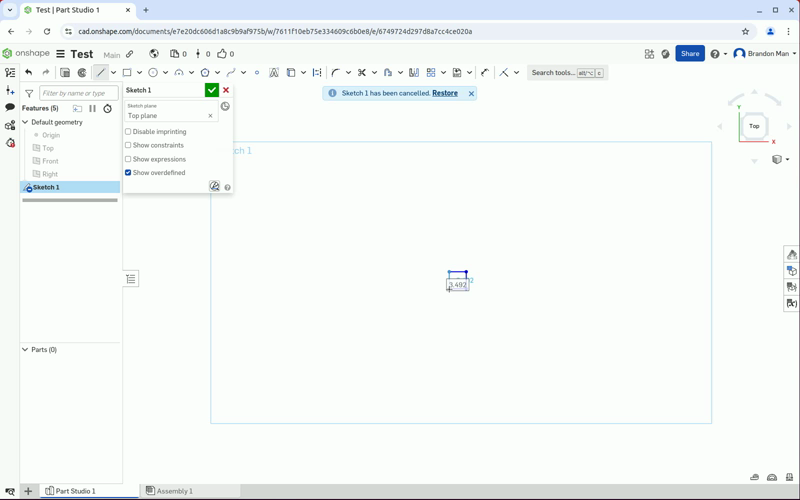
key_up(shift)
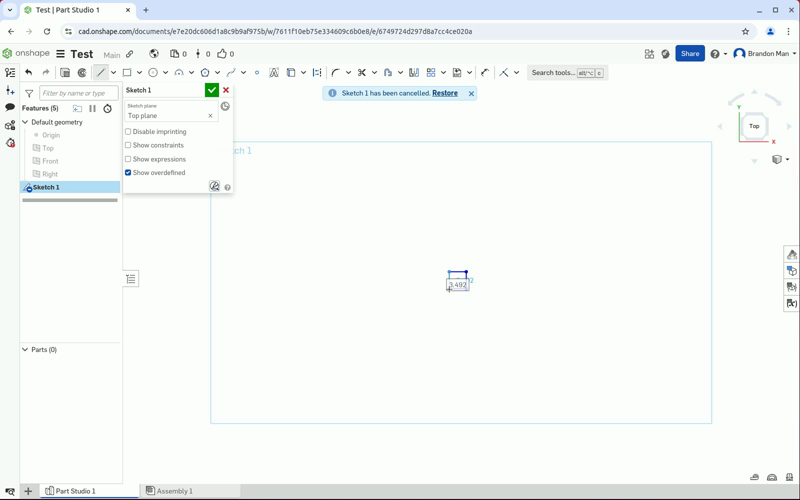
click(449, 288)
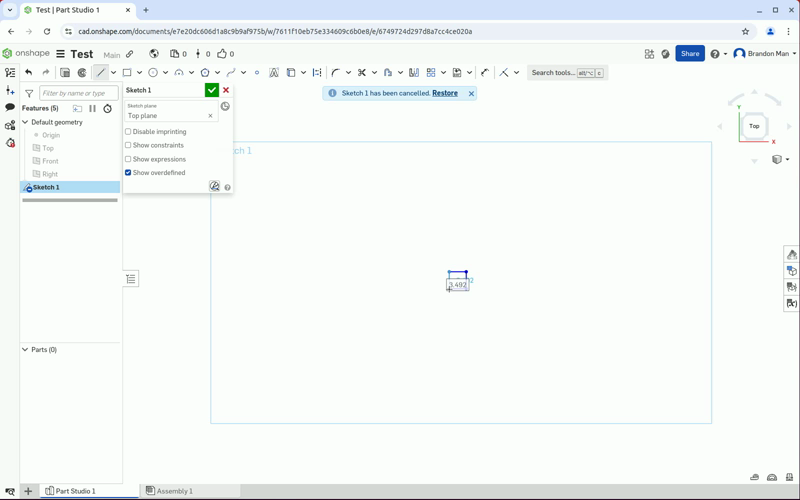
key(esc)
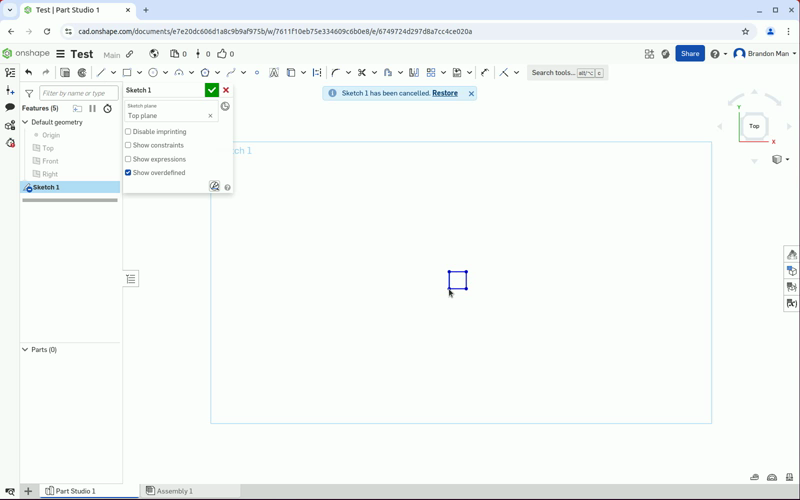
mouse_move(455, 279)
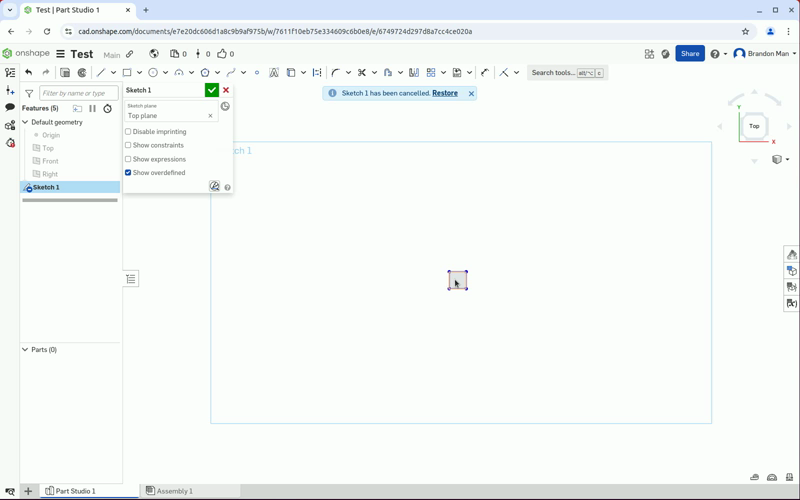
scroll(6)
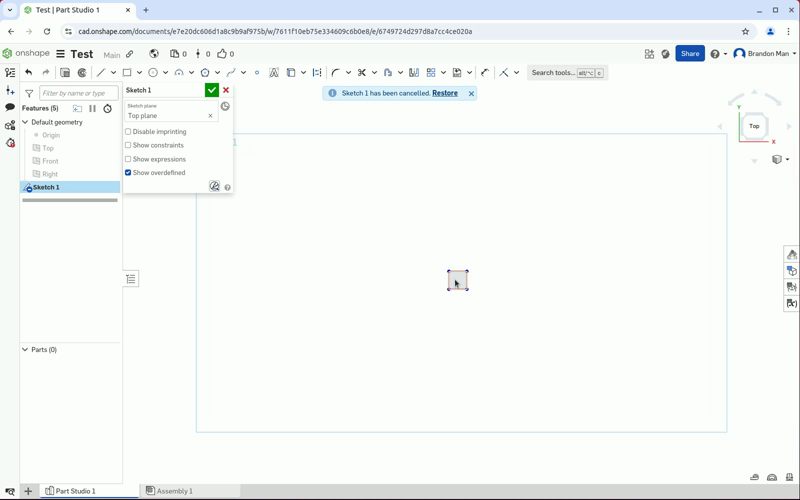
scroll(6)
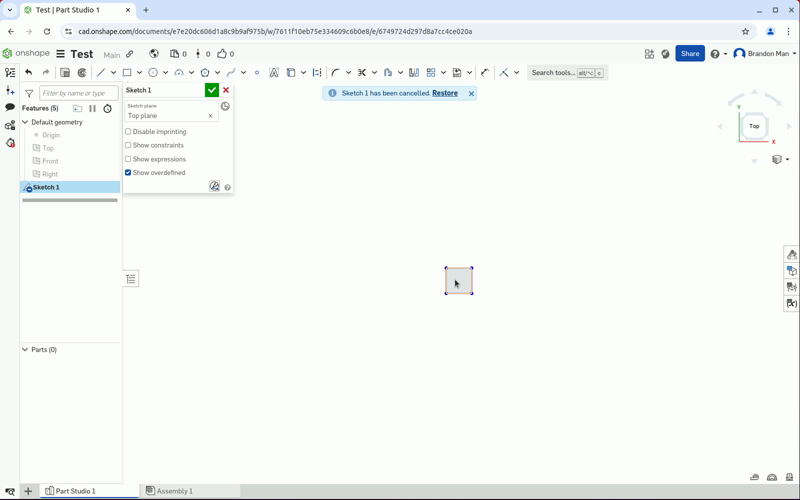
scroll(6)
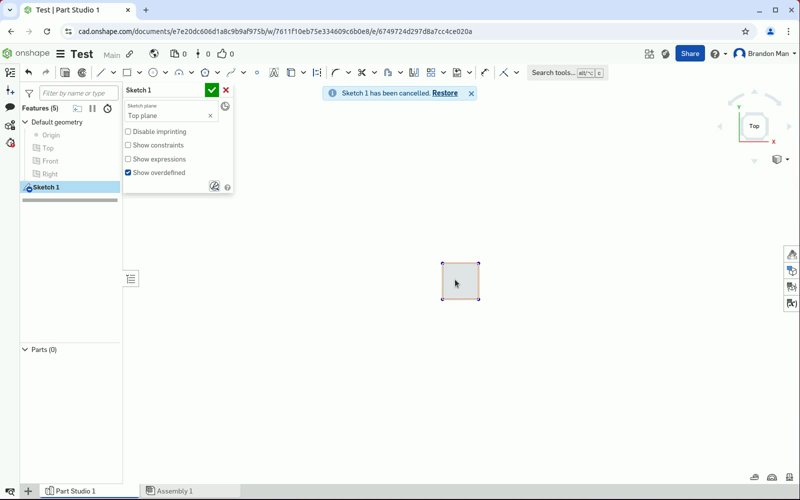
scroll(6)
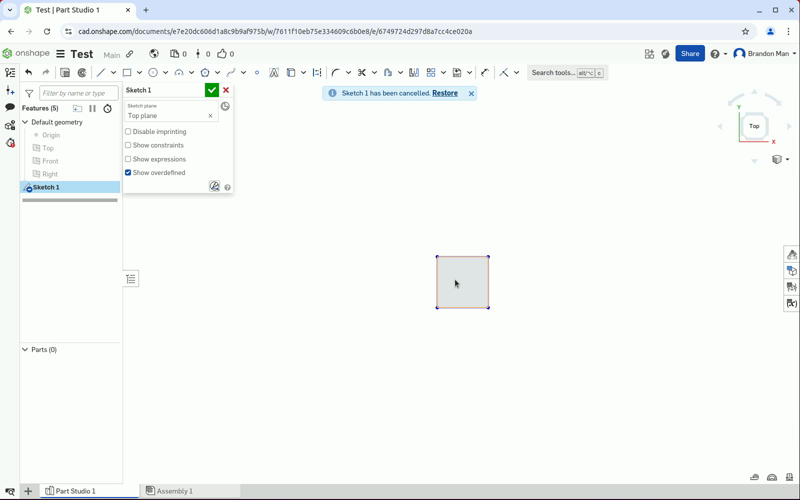
scroll(6)
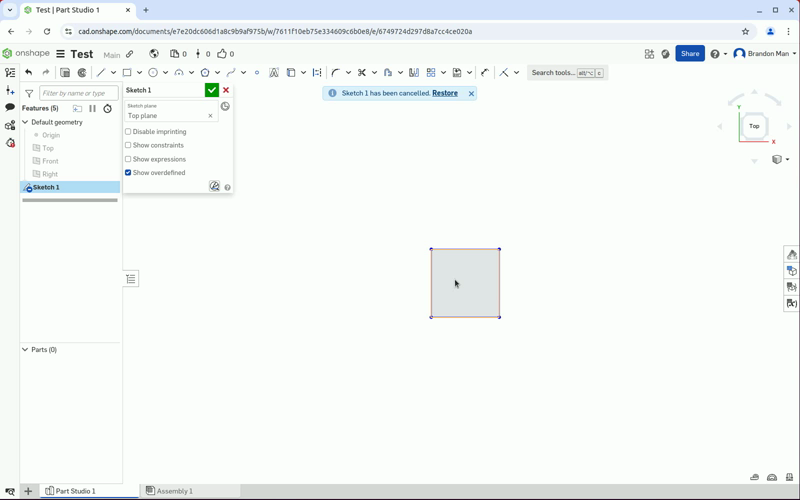
scroll(6)
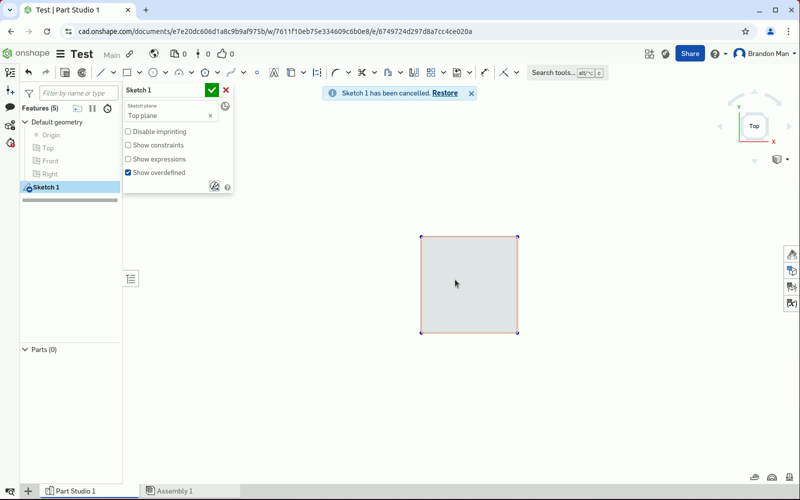
scroll(6)
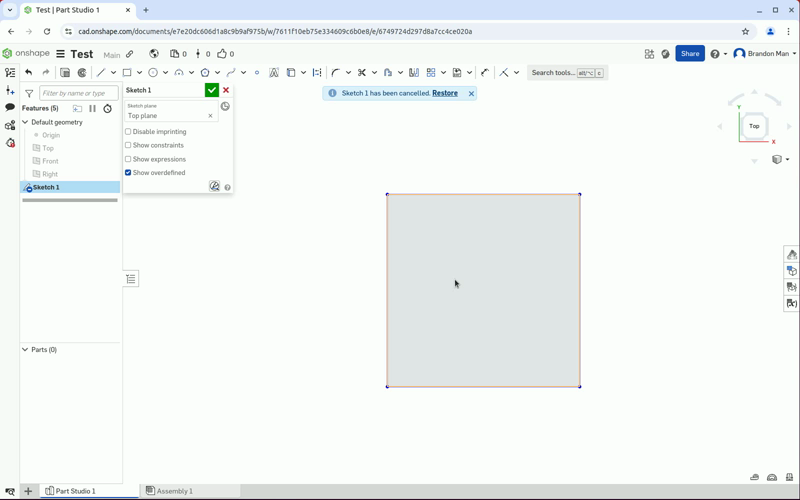
click(455, 279)
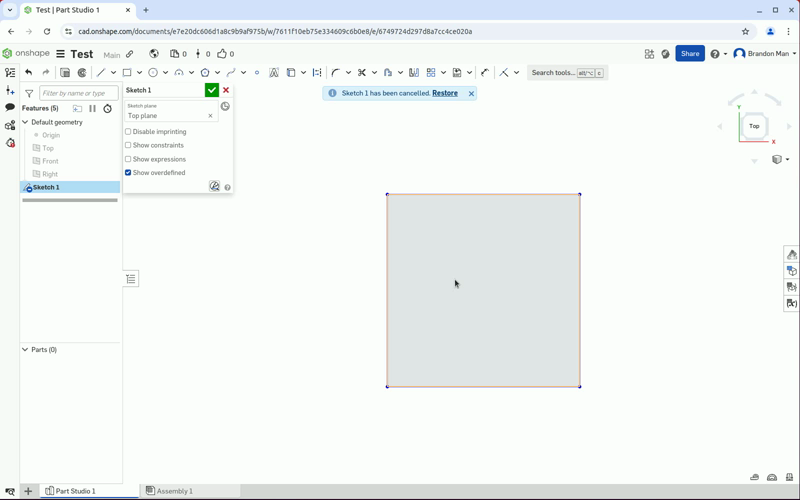
scroll(-6)
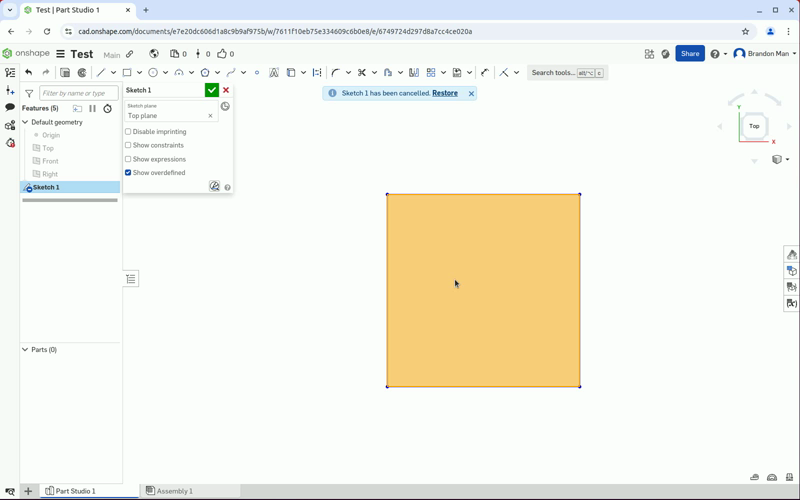
scroll(-6)
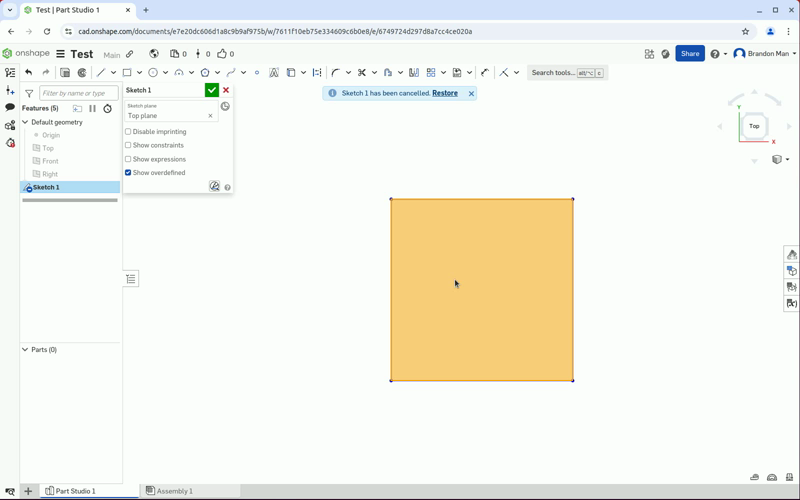
scroll(-6)
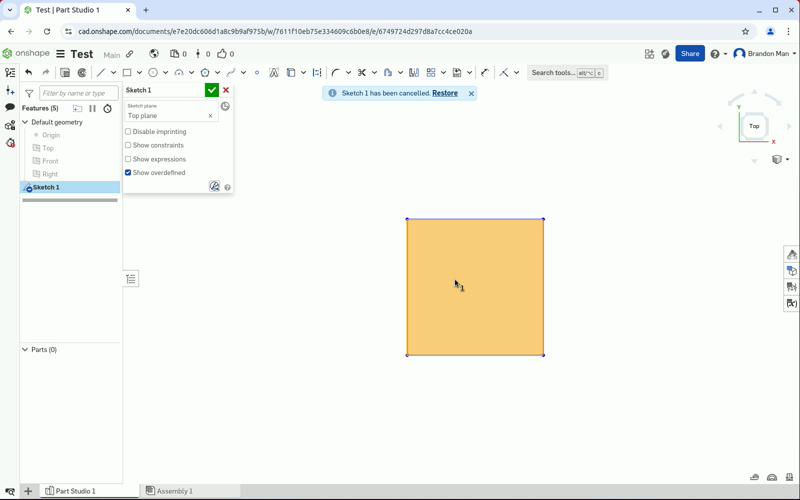
scroll(-6)
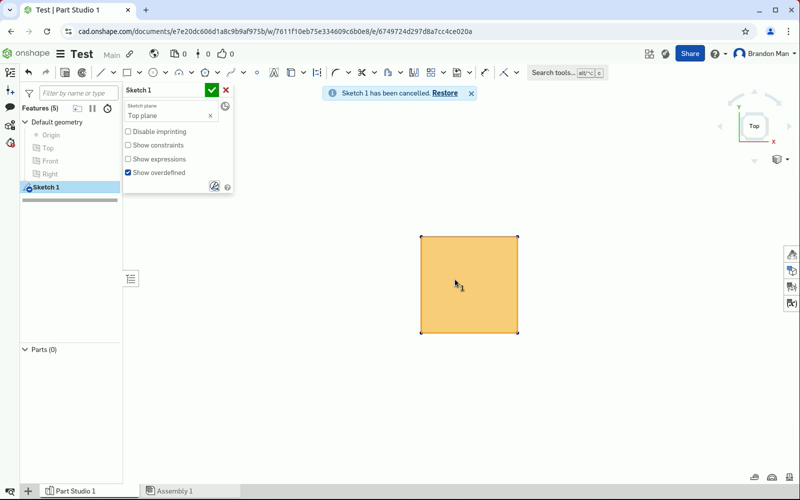
scroll(-6)
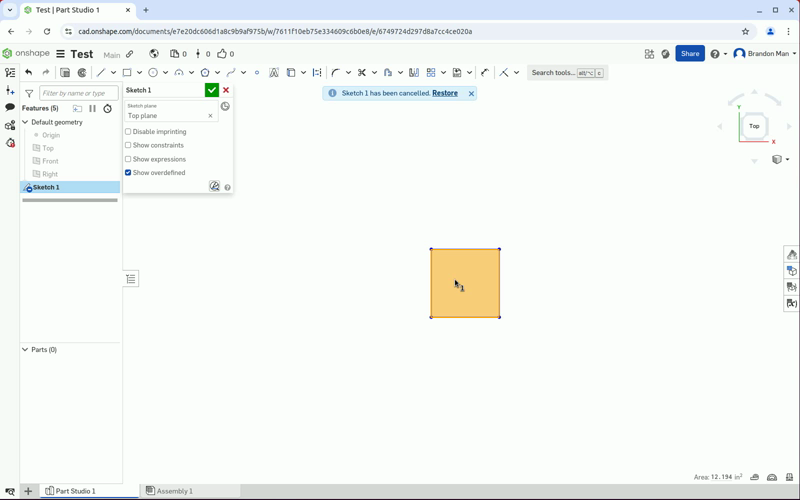
scroll(-6)
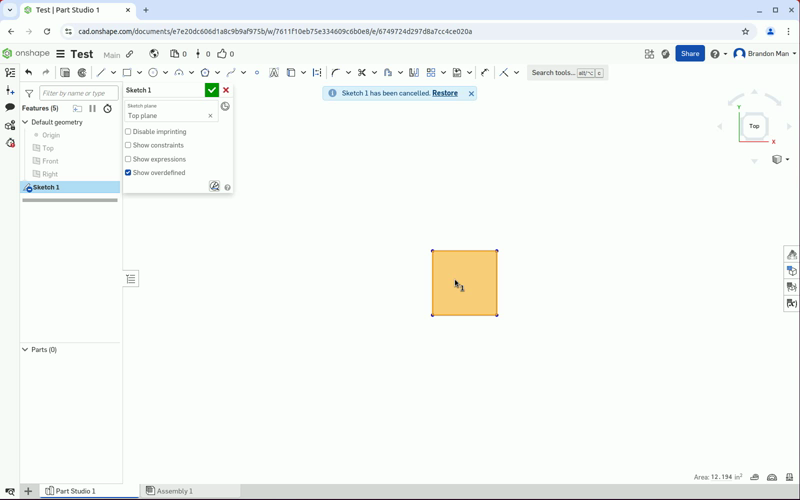
scroll(-6)
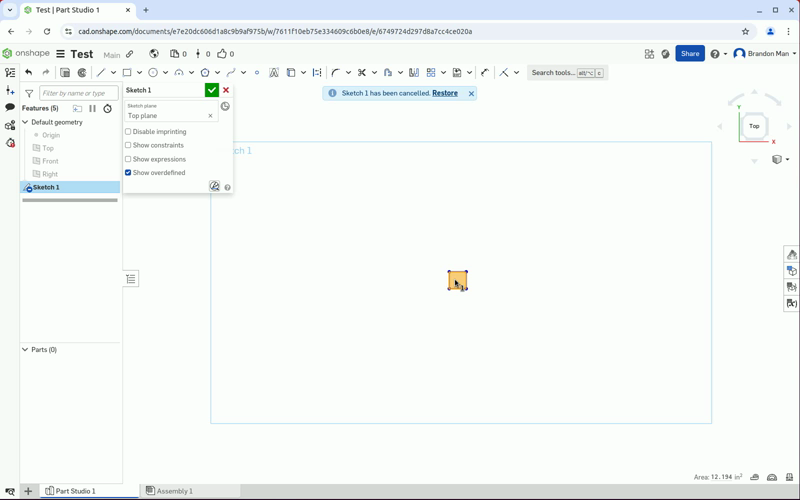
mouse_move(73, 352)
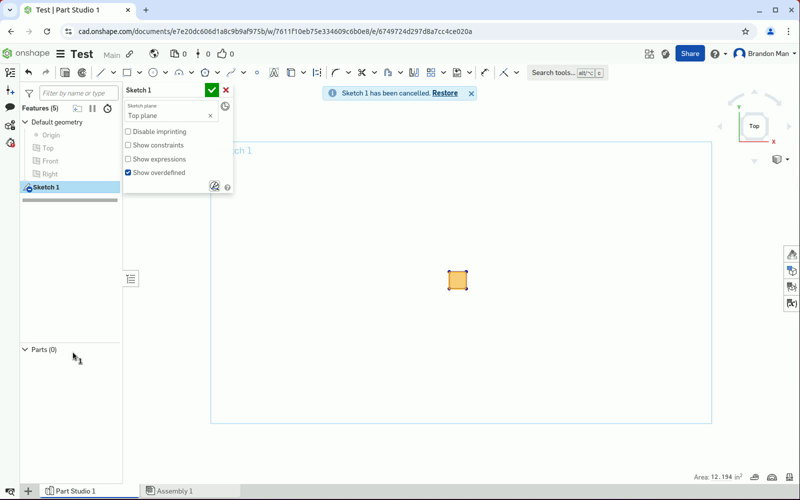
key(shift+y)
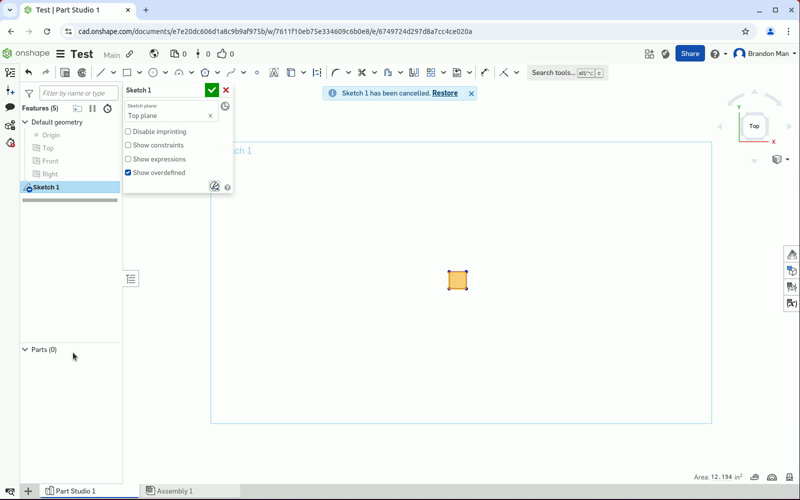
key(shift+e)
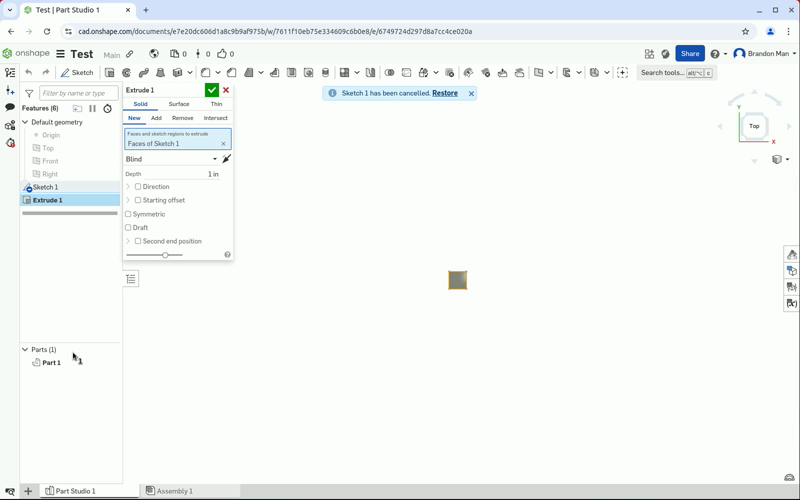
mouse_move(143, 106)
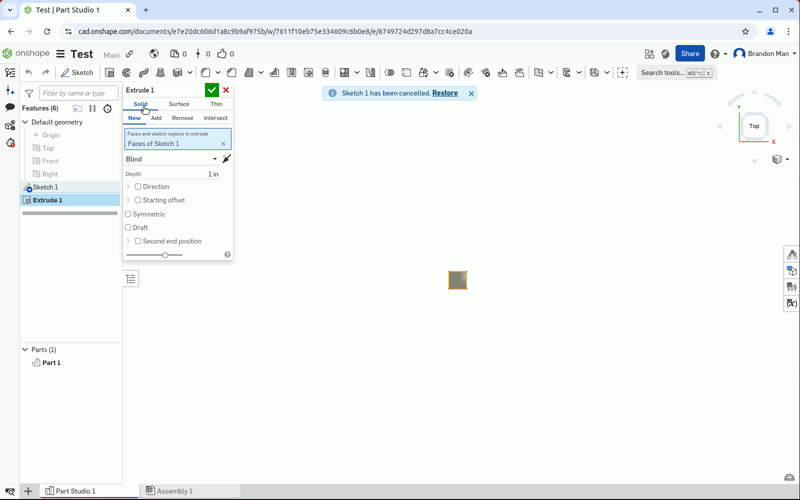
click(143, 106)
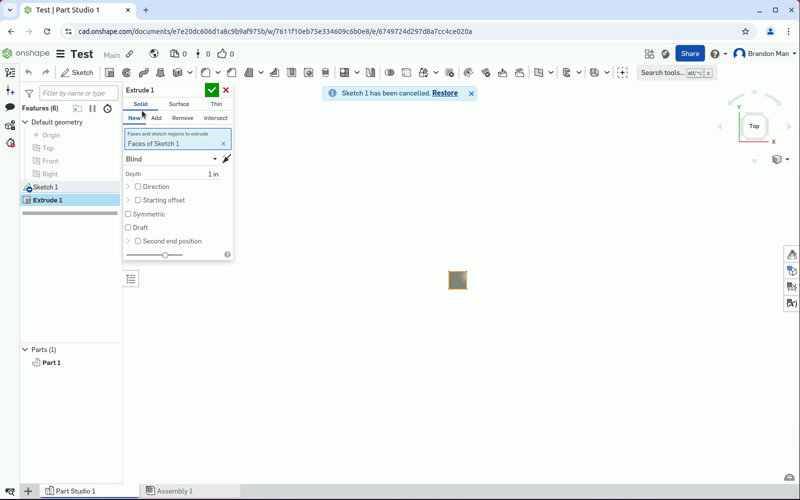
mouse_move(137, 120)
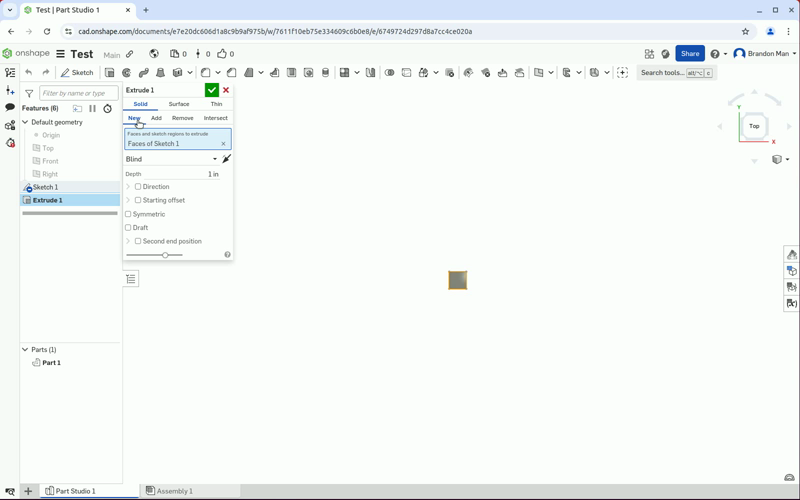
click(137, 120)
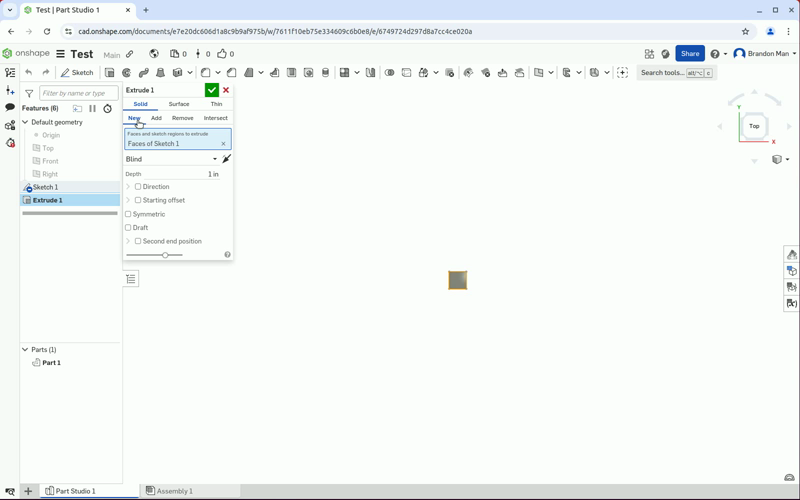
key(tab, 4)
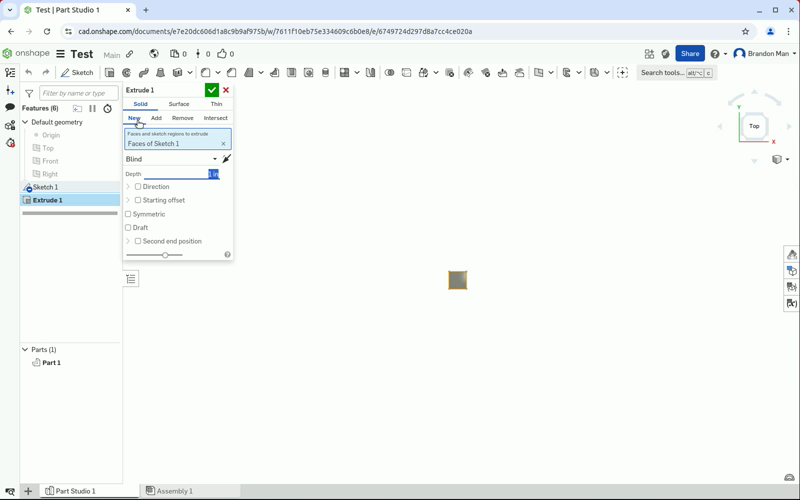
text(23.108)
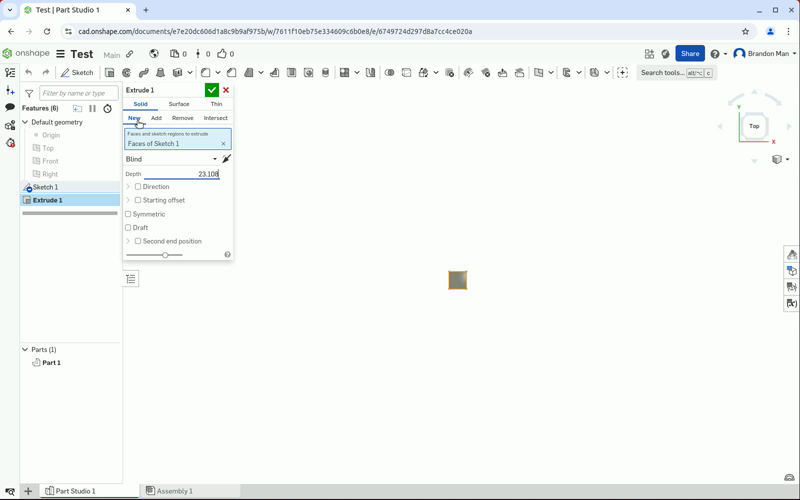
key(enter)
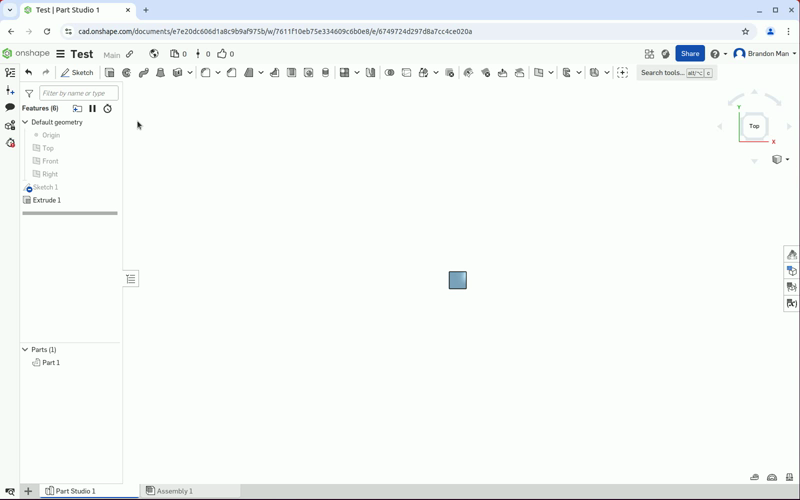
key(shift+h)
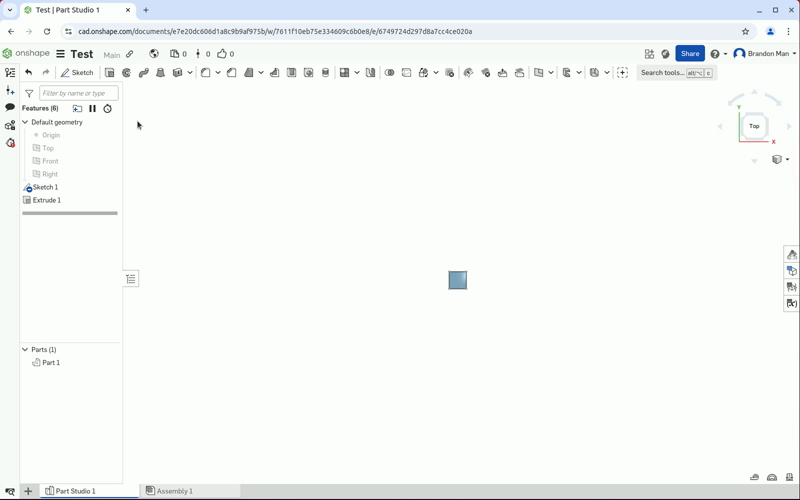
key(shift+h)
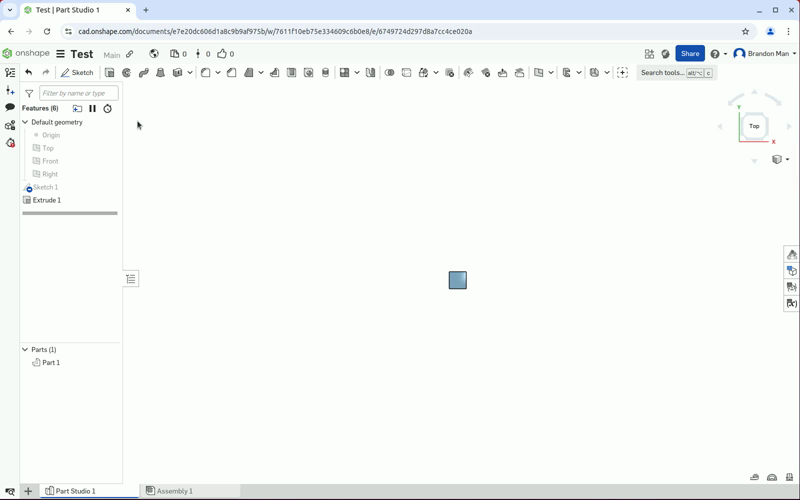
mouse_move(73, 189)
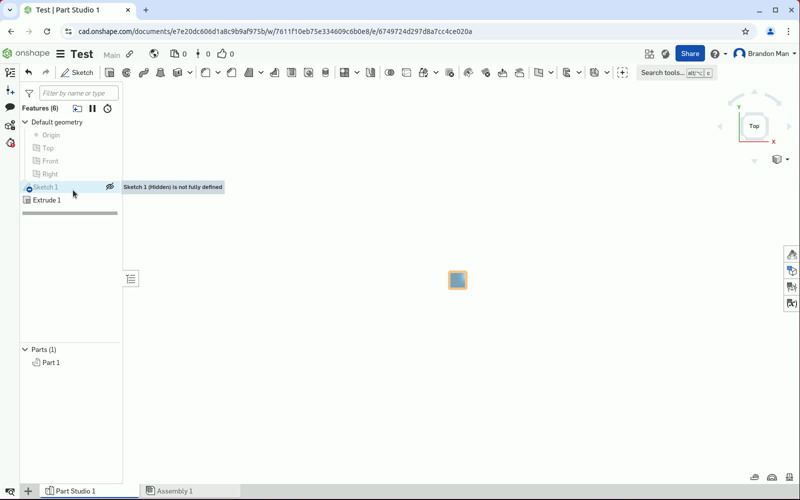
click(73, 189)
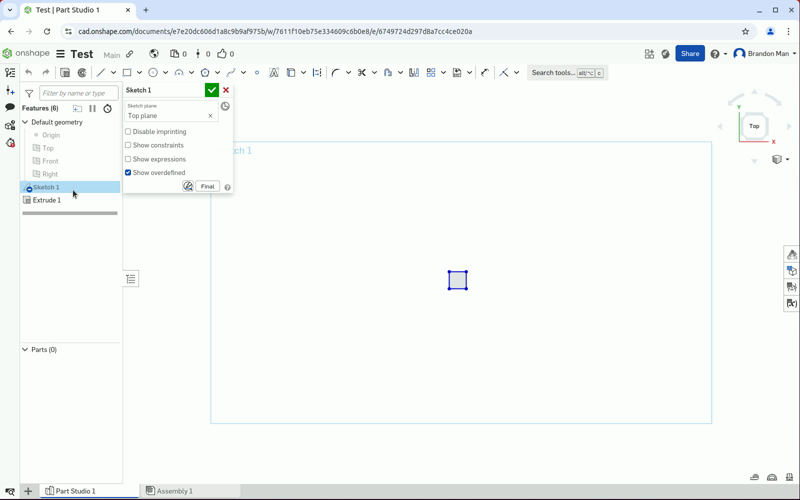
mouse_move(229, 92)
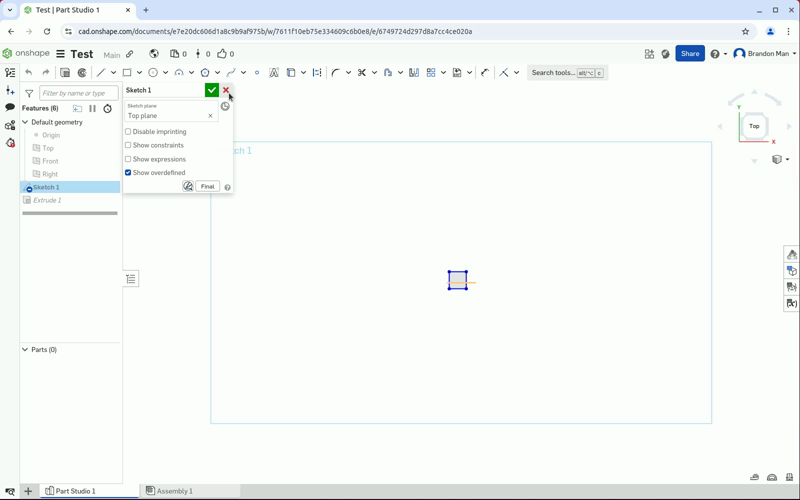
click(229, 92)
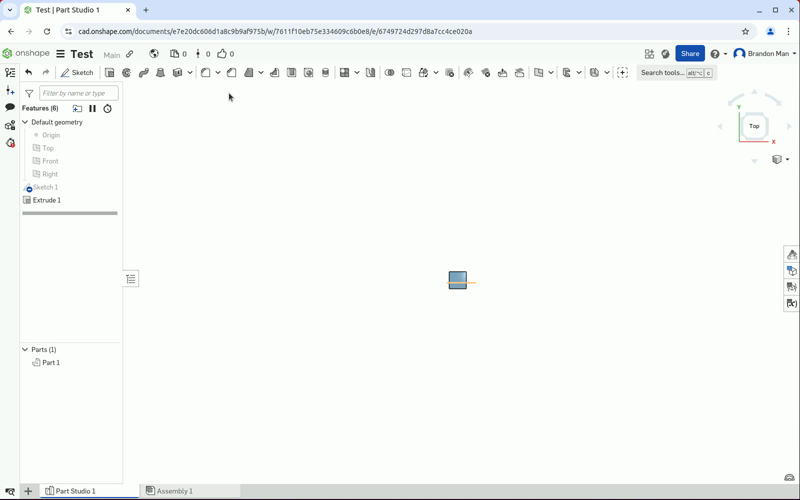
mouse_move(541, 75)
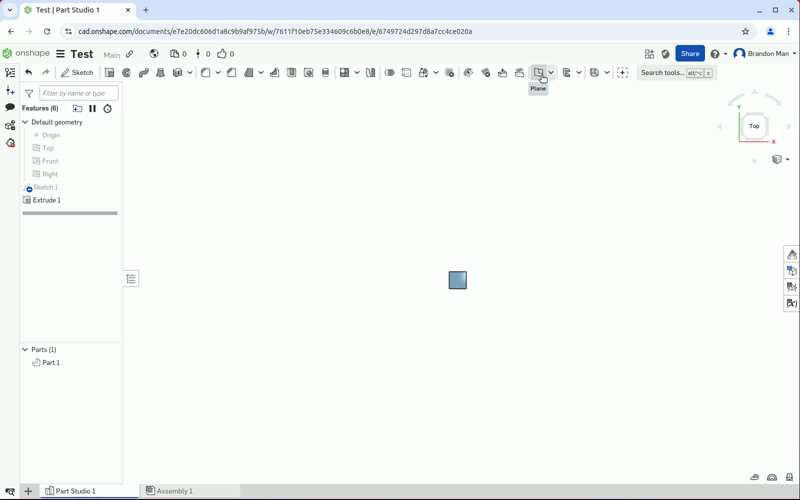
click(541, 75)
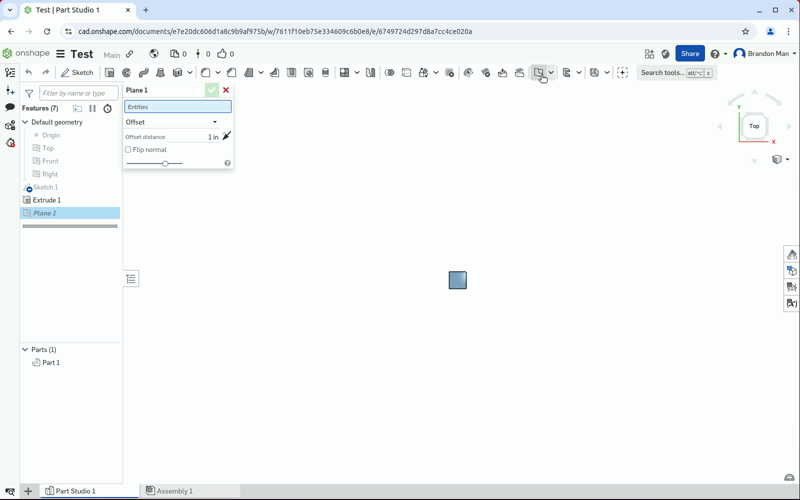
mouse_move(73, 150)
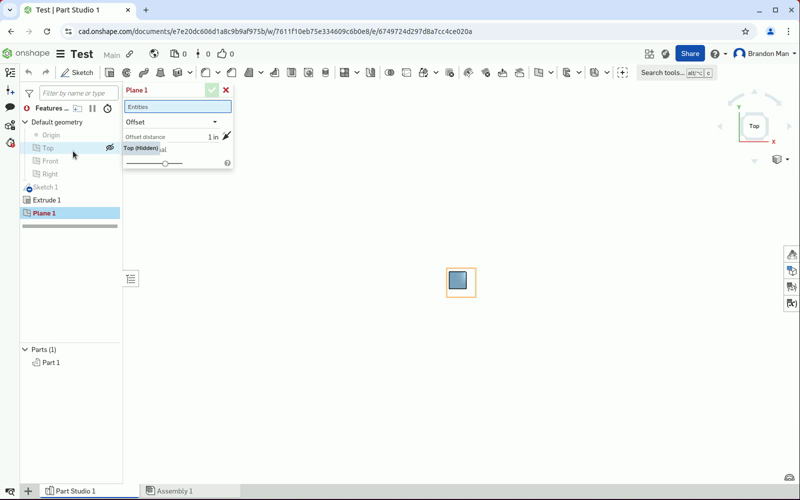
click(73, 150)
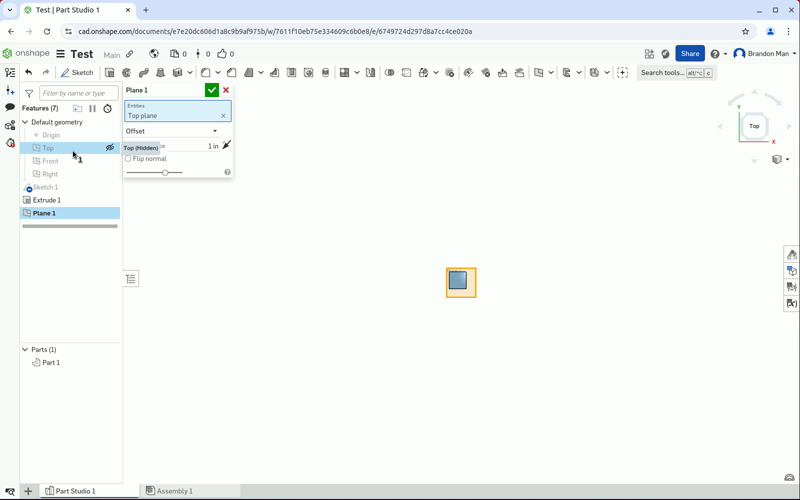
key(tab, 2)
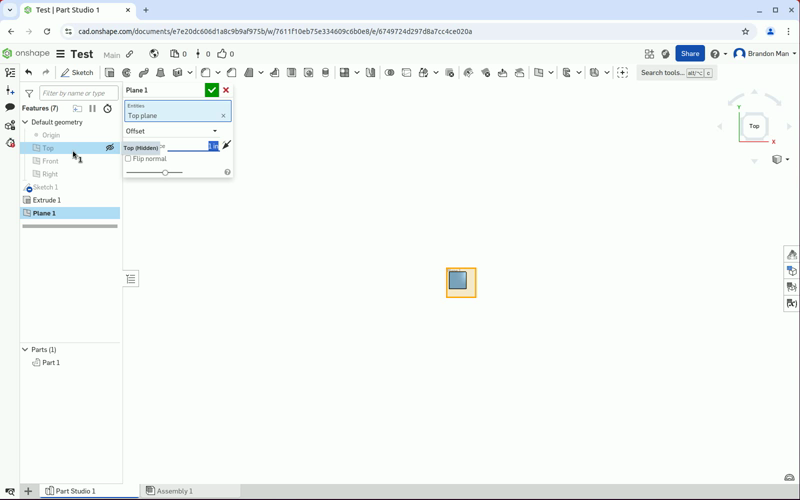
text(23.108)
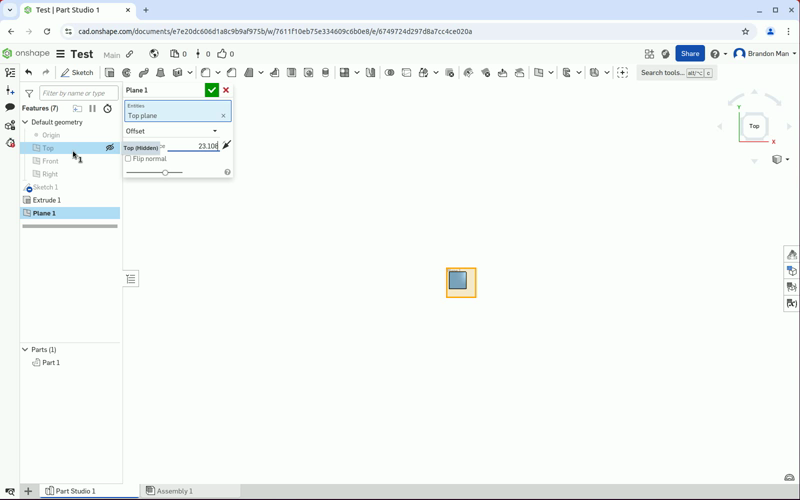
key(enter, 2)
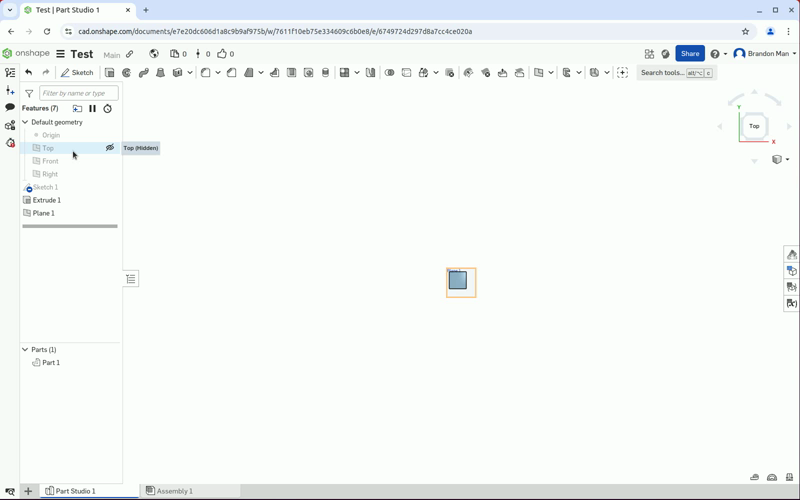
key(shift+s)
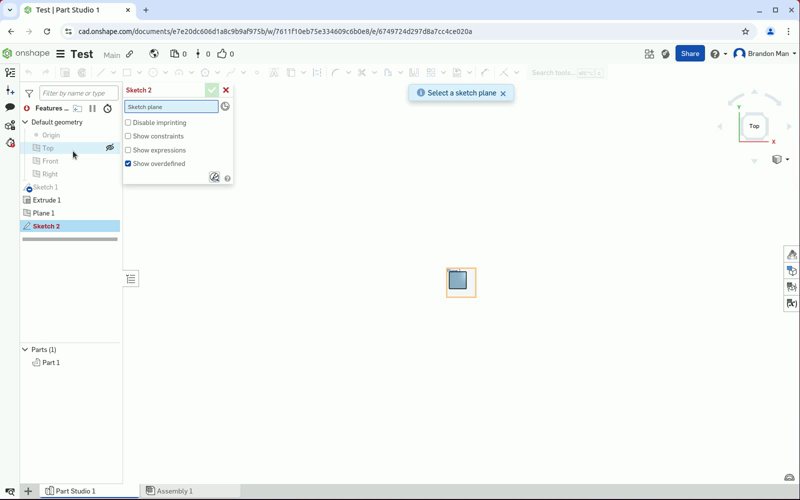
mouse_move(73, 215)
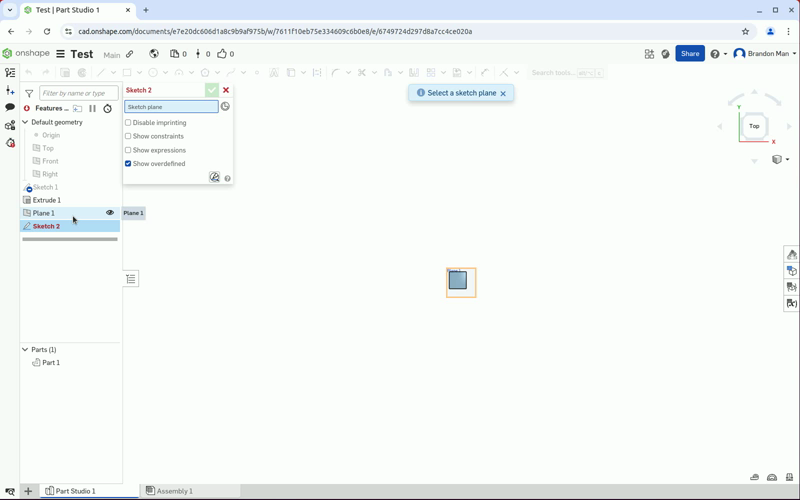
click(73, 215)
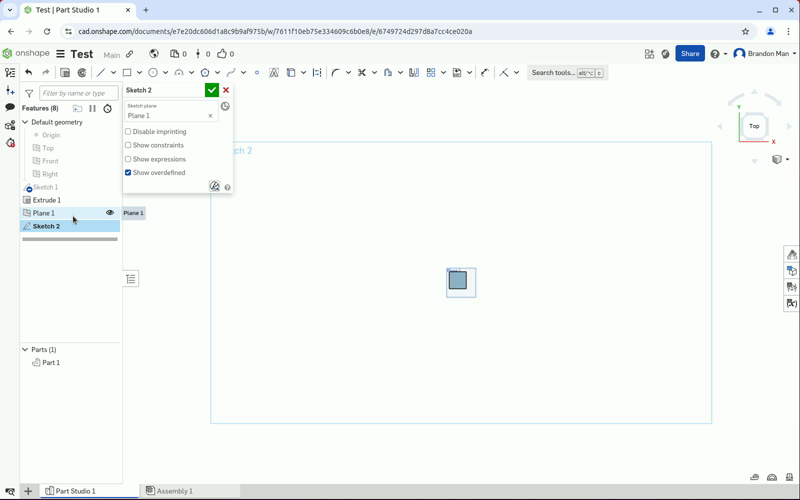
mouse_move(73, 352)
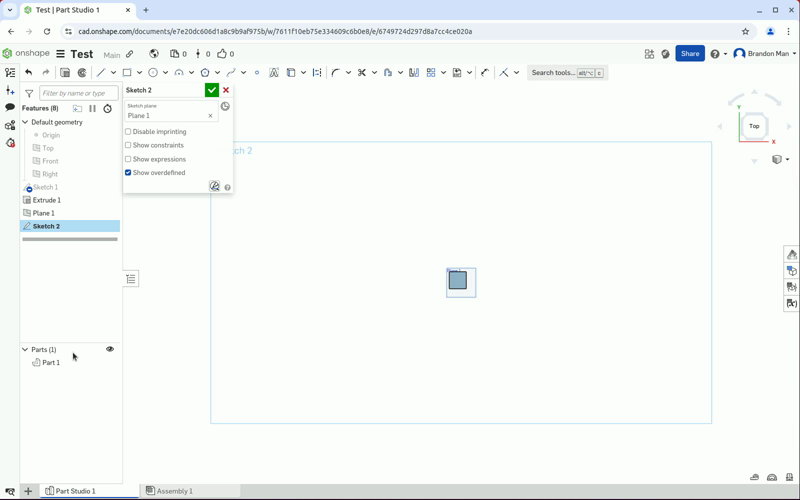
key(y)
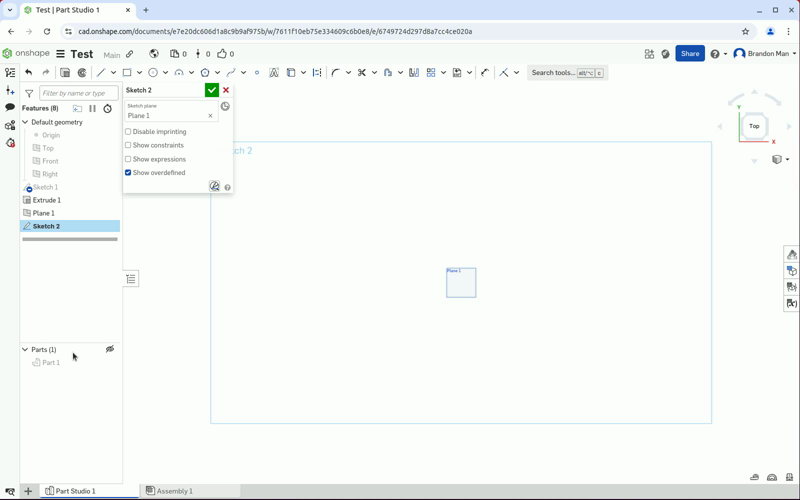
key(a)
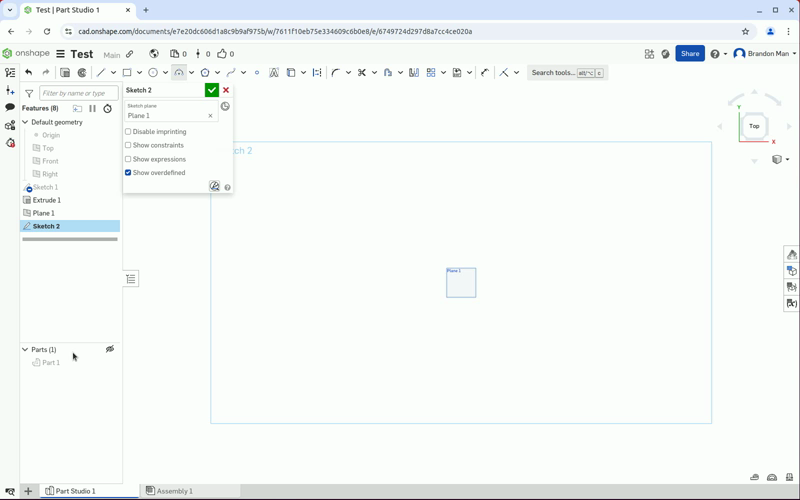
key_down(shift)
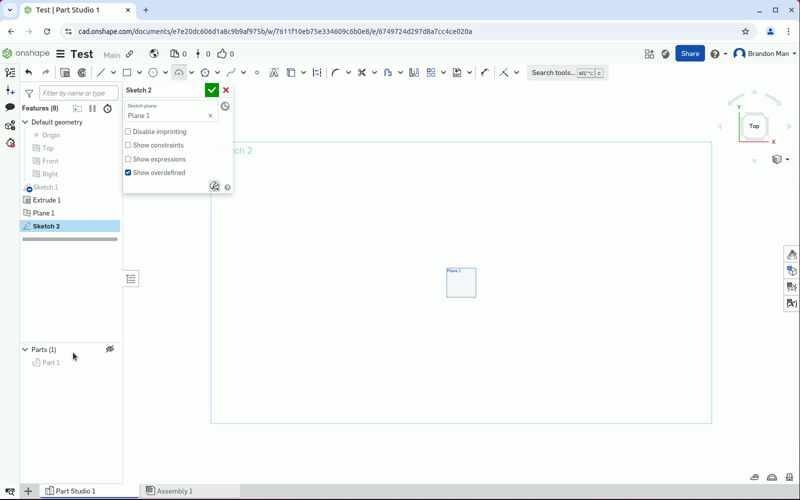
mouse_move(449, 281)
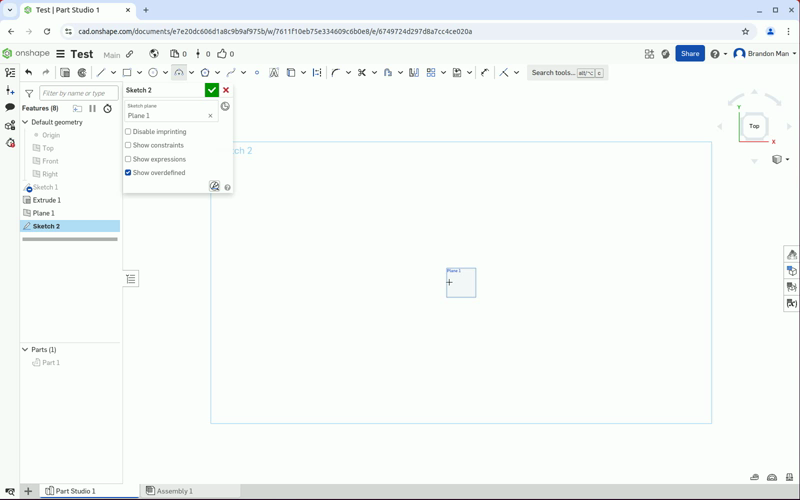
click(449, 281)
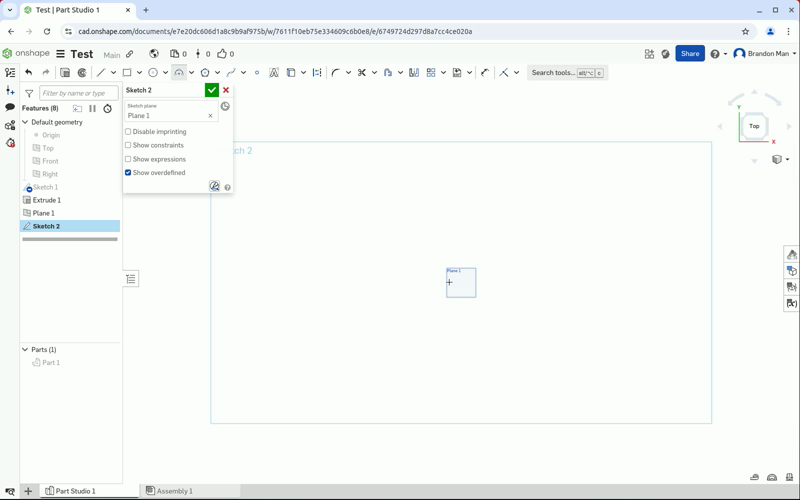
key_up(shift)
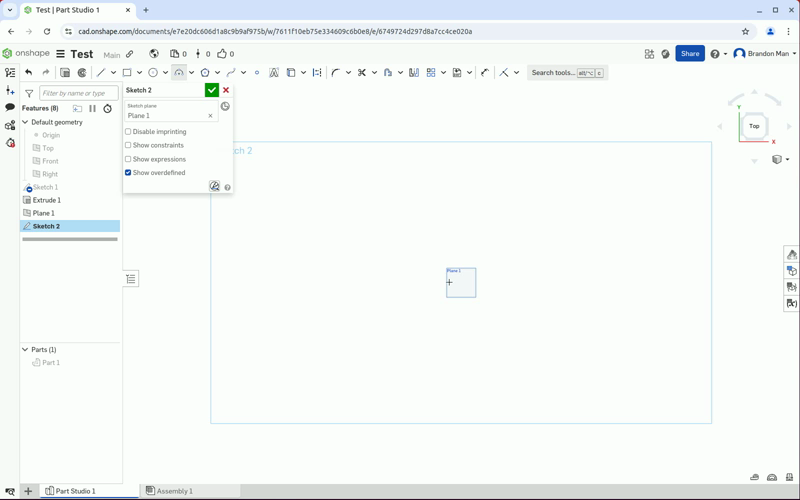
key_down(shift)
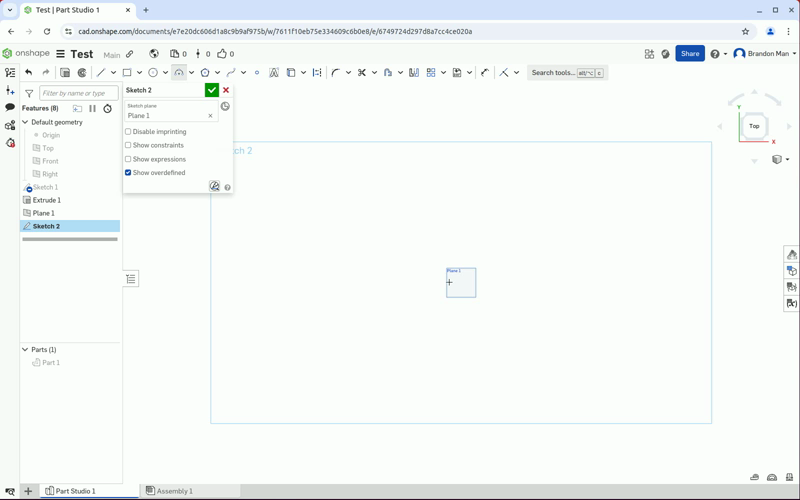
mouse_move(449, 277)
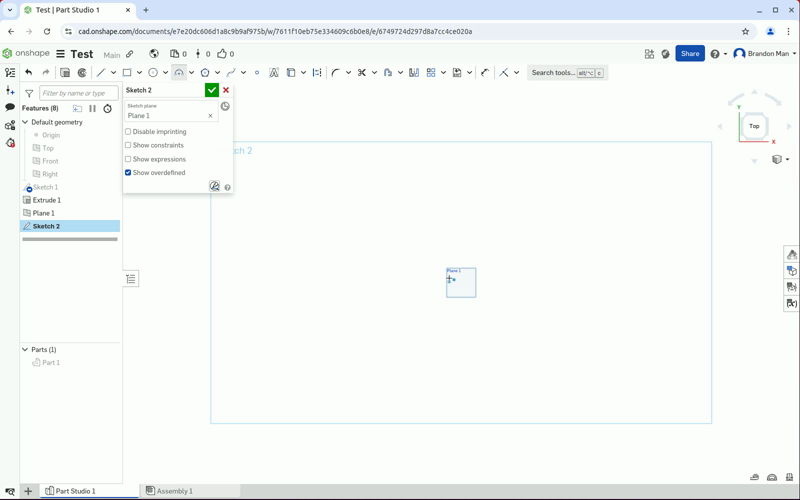
scroll(6)
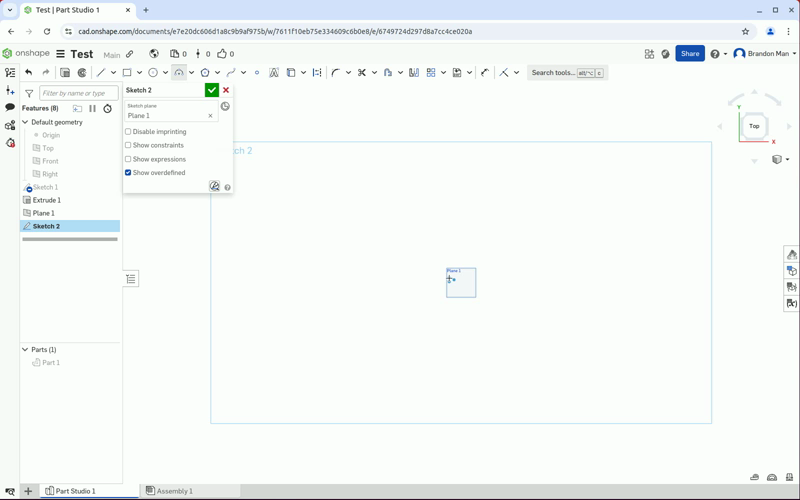
scroll(6)
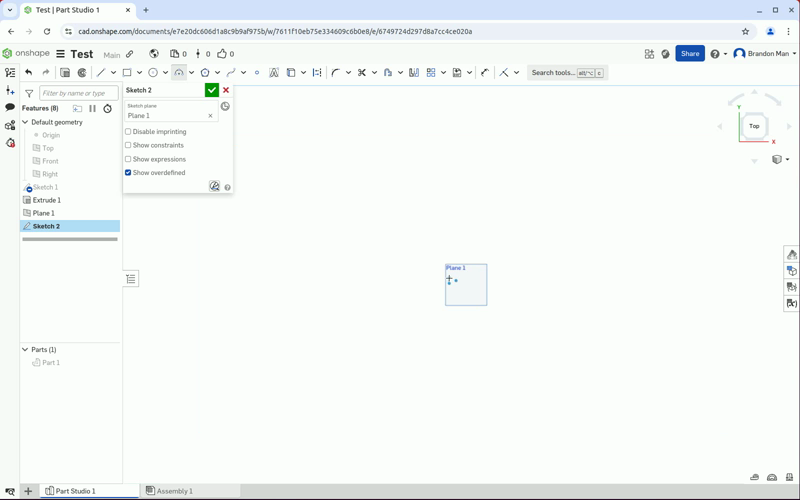
scroll(6)
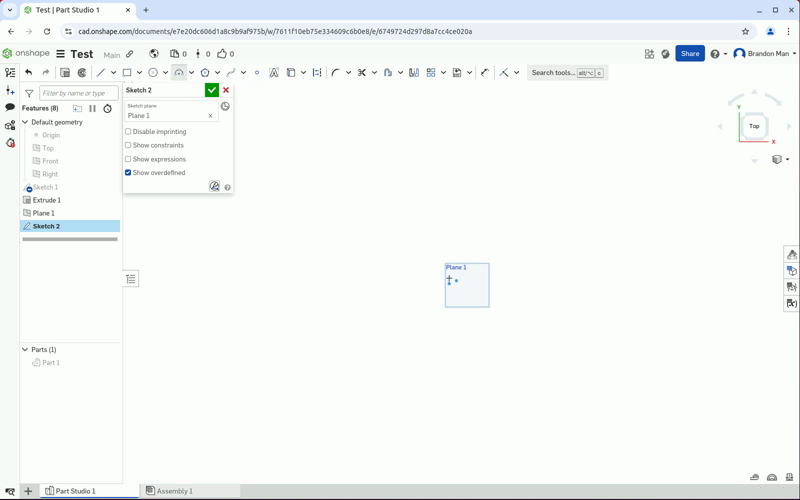
scroll(6)
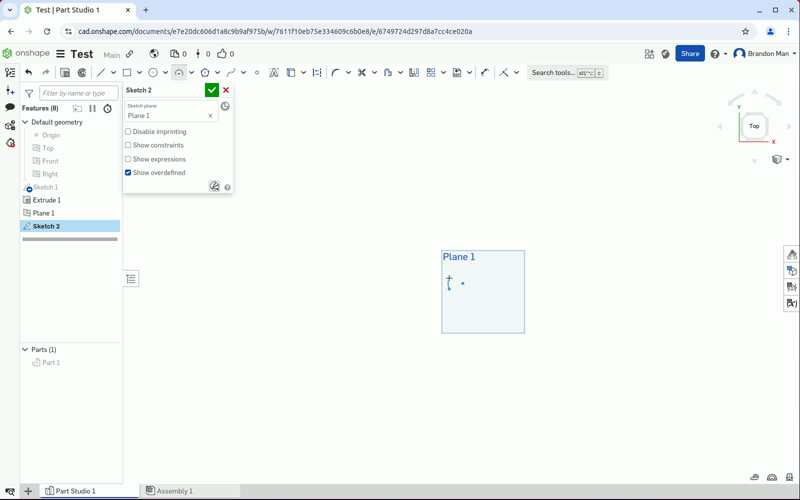
scroll(6)
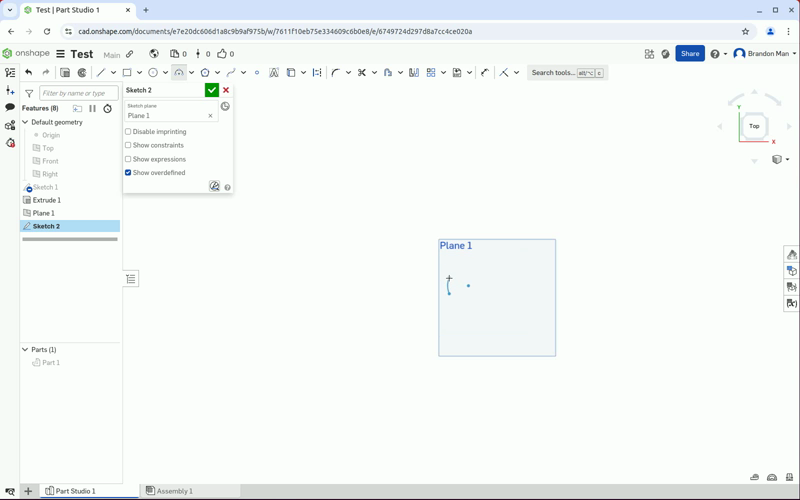
scroll(6)
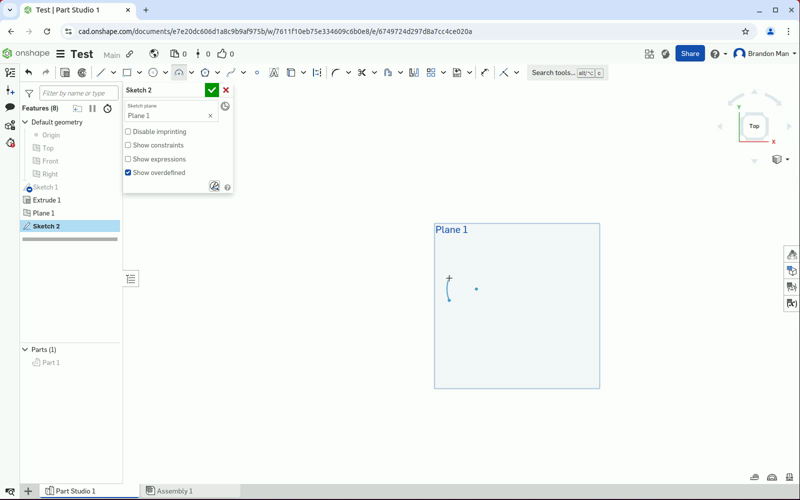
scroll(6)
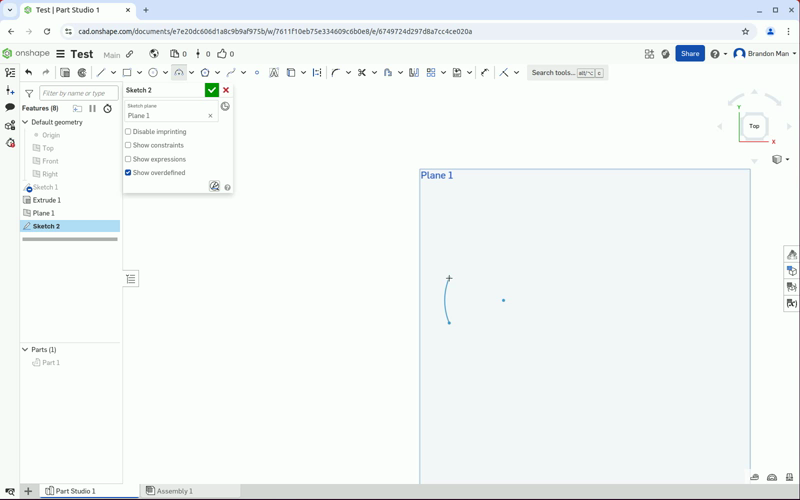
click(449, 277)
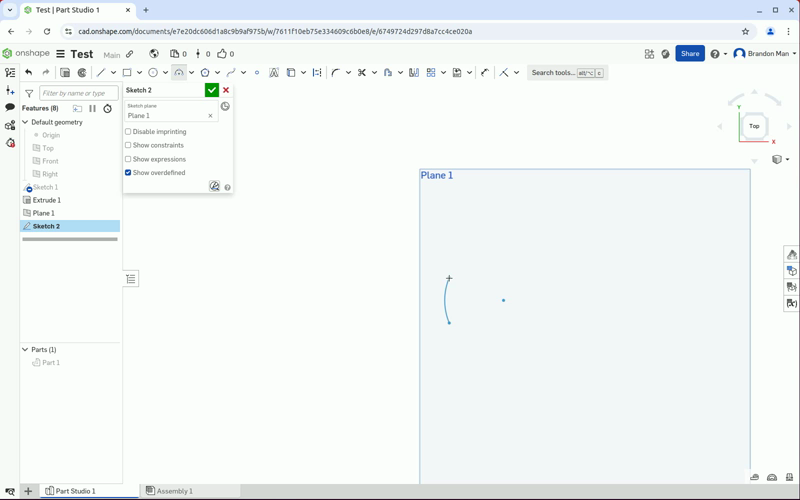
scroll(-6)
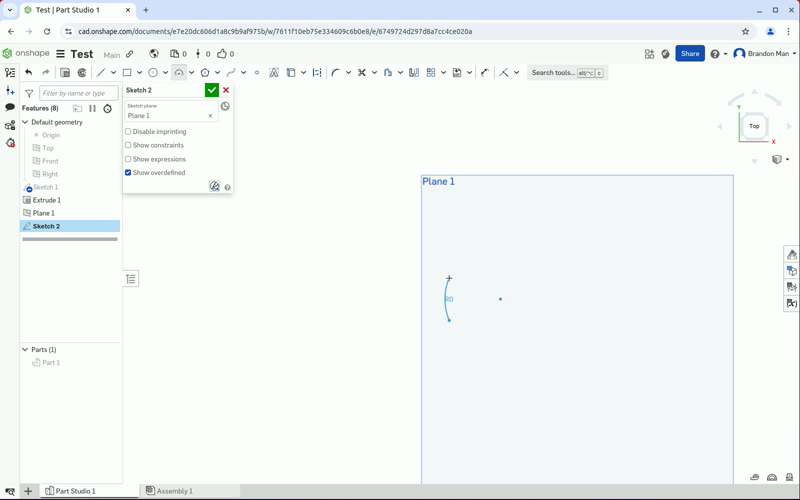
scroll(-6)
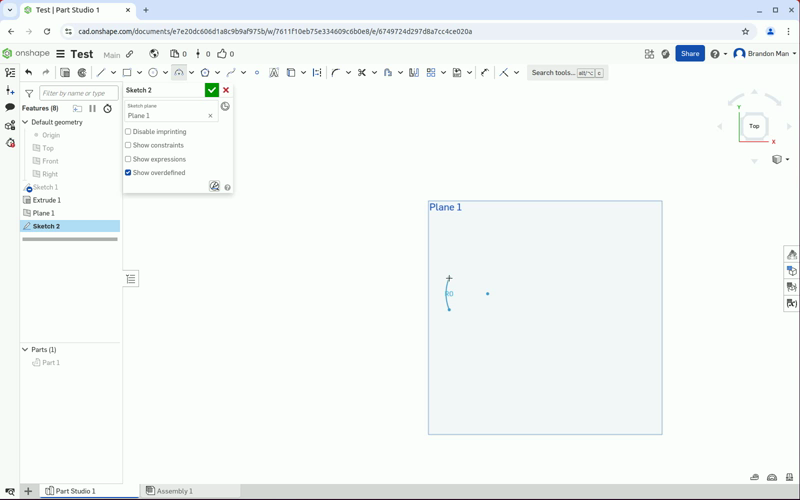
scroll(-6)
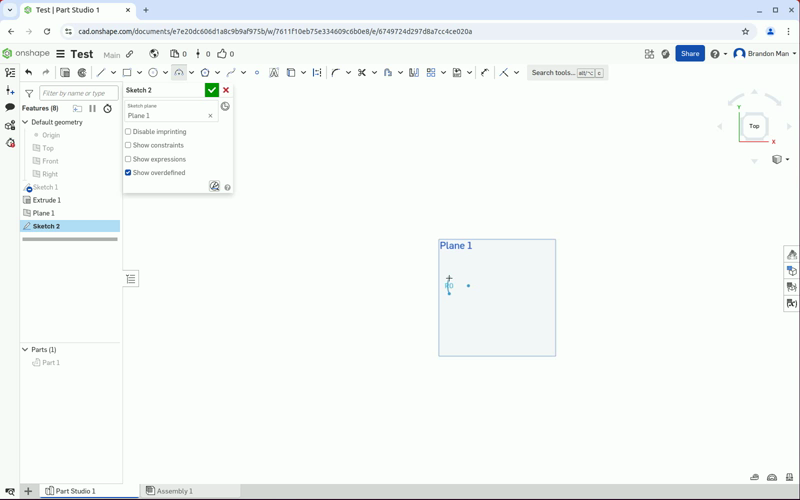
scroll(-6)
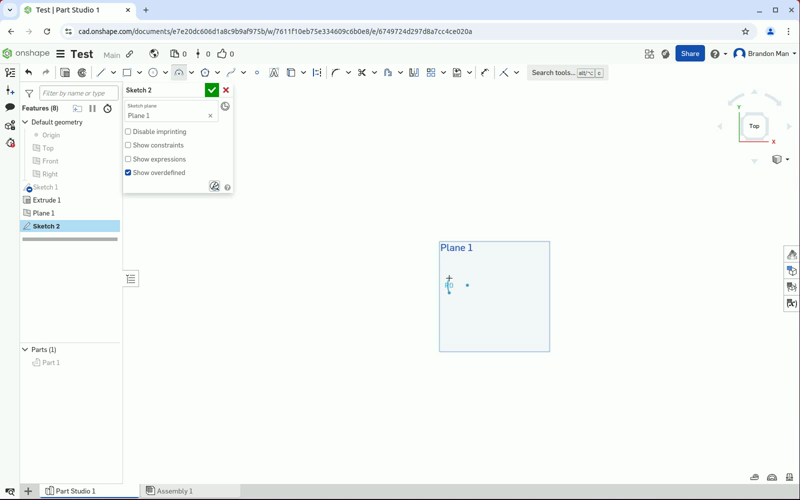
scroll(-6)
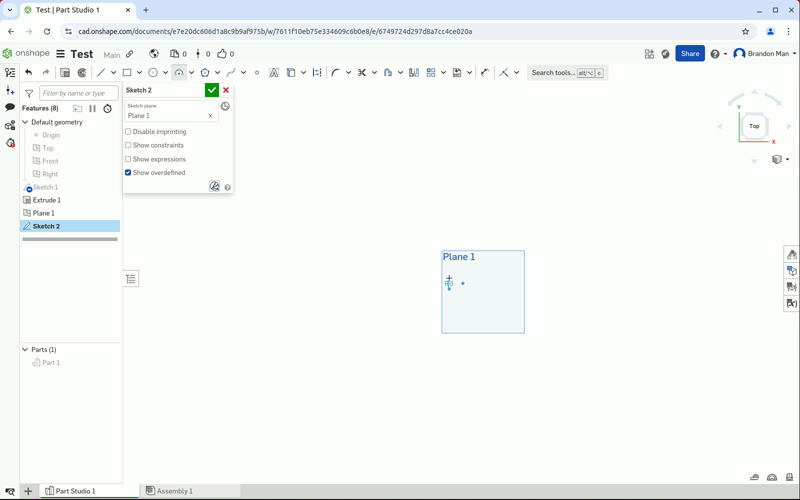
scroll(-6)
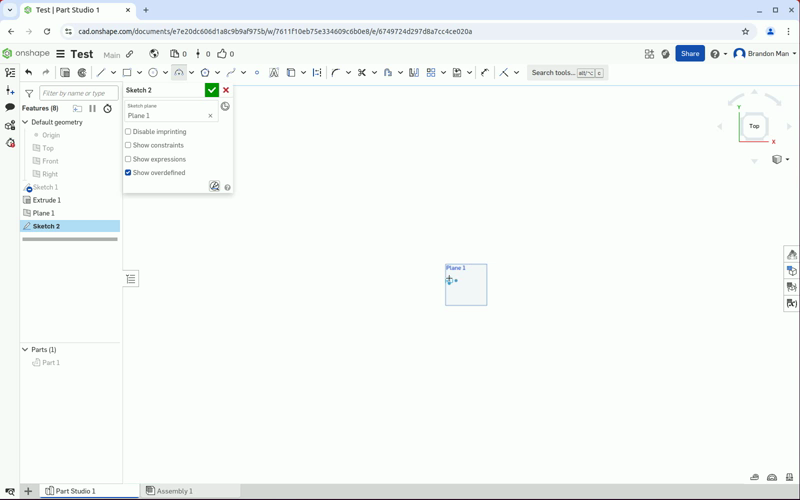
scroll(-6)
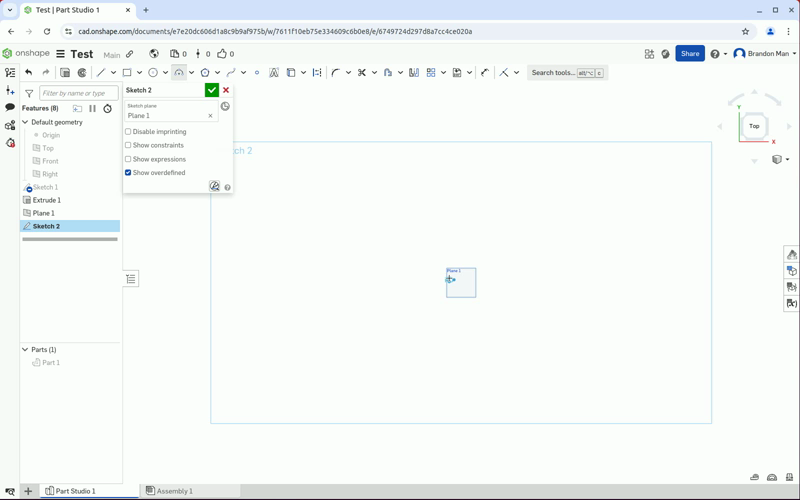
mouse_move(452, 279)
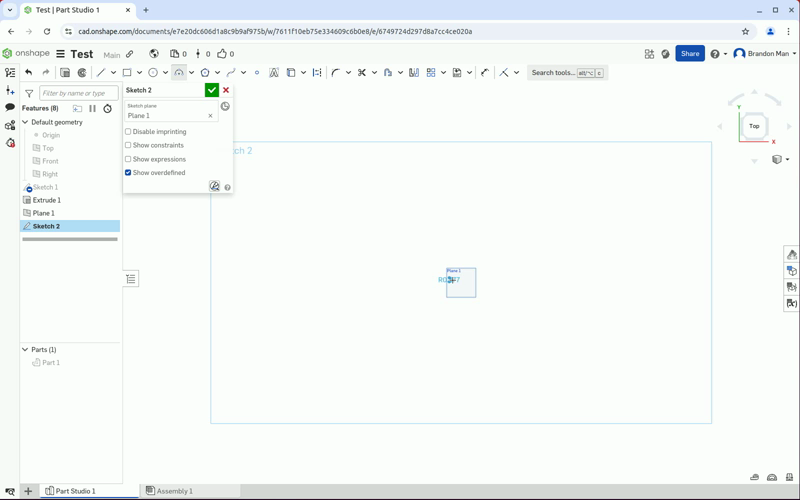
scroll(6)
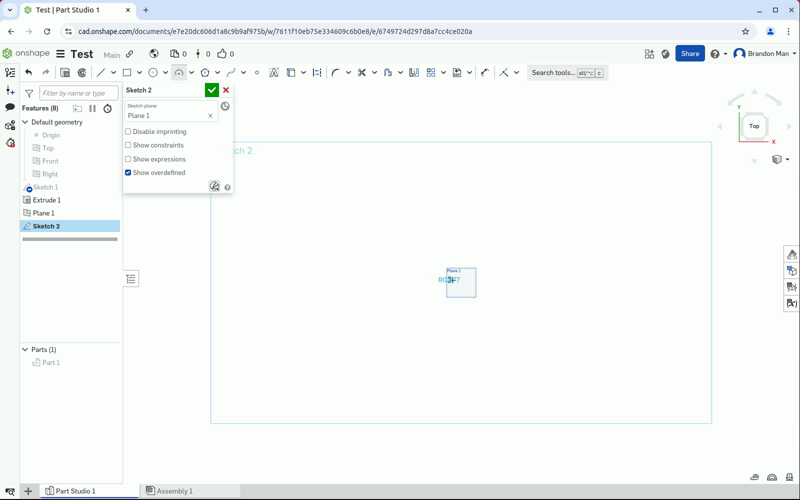
scroll(6)
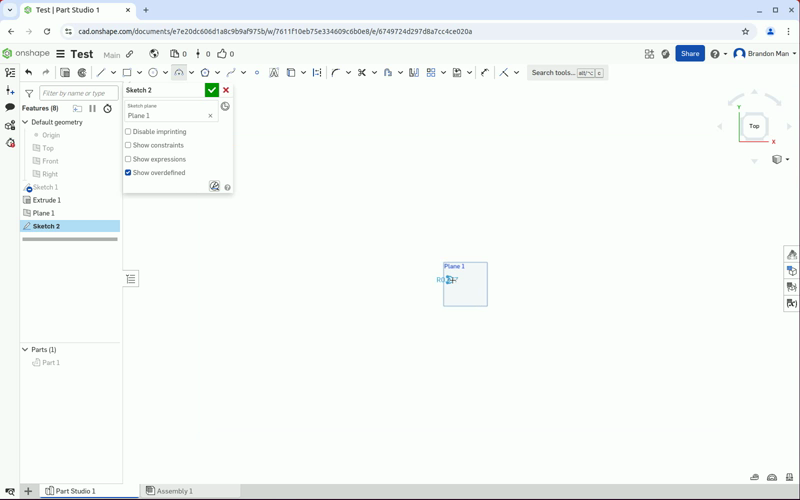
scroll(6)
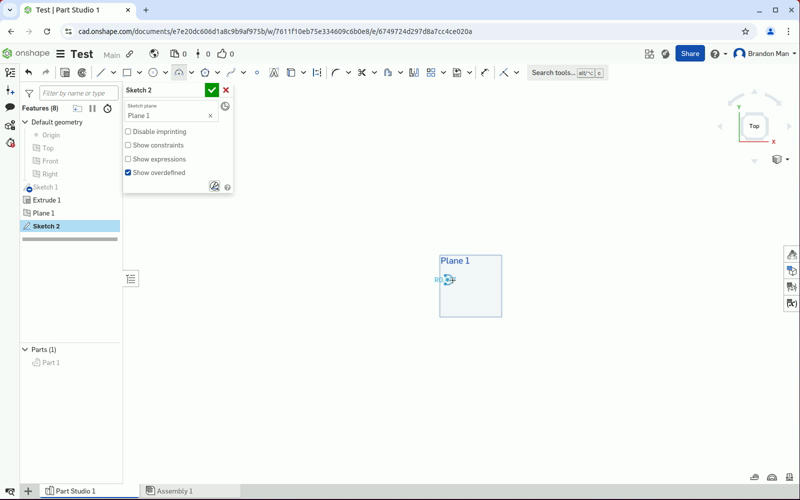
scroll(6)
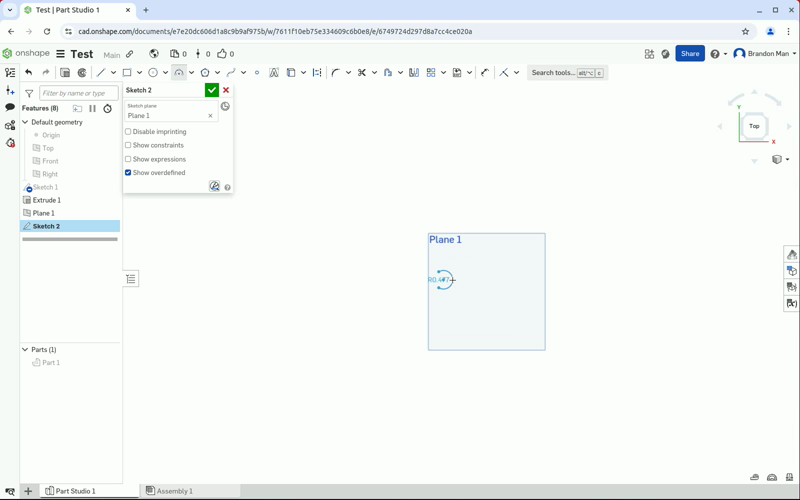
scroll(6)
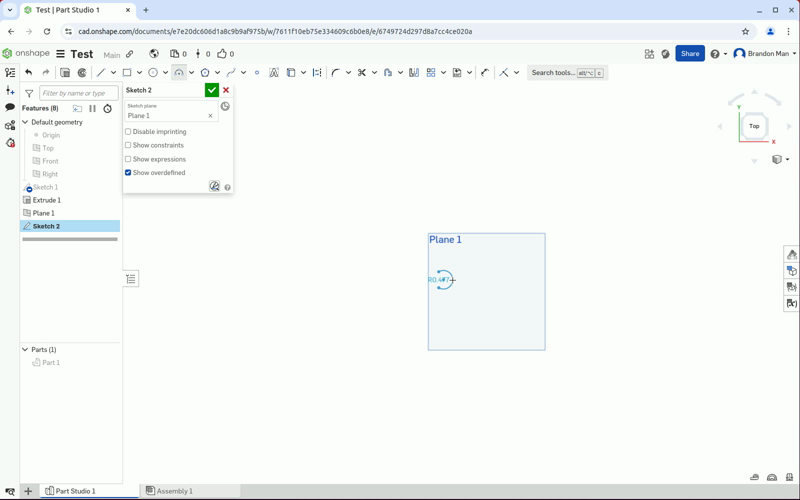
scroll(6)
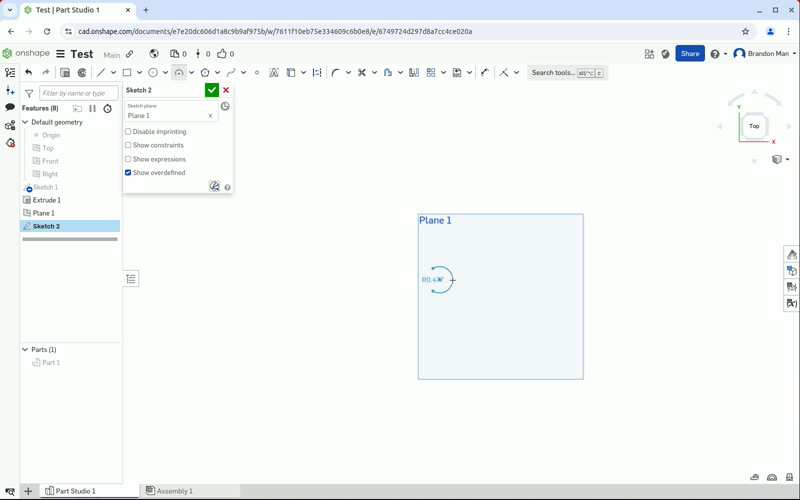
scroll(6)
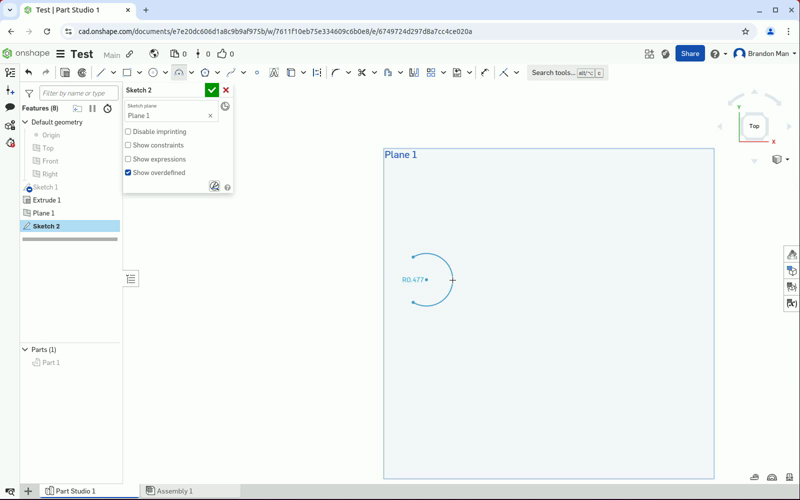
click(452, 279)
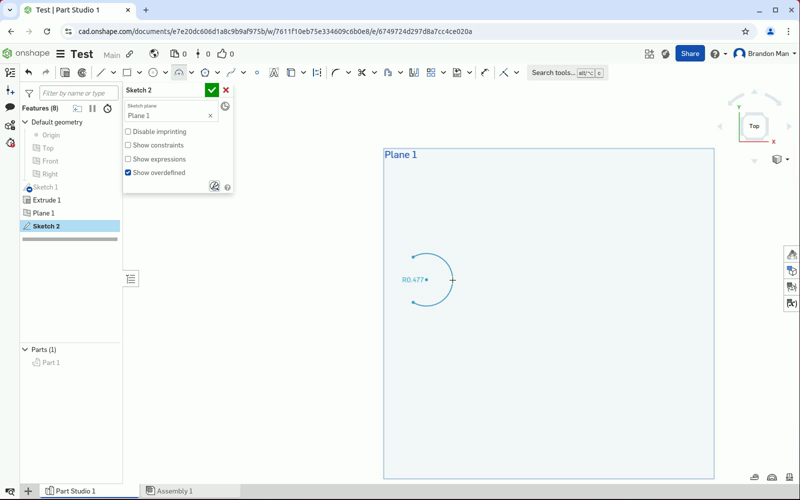
scroll(-6)
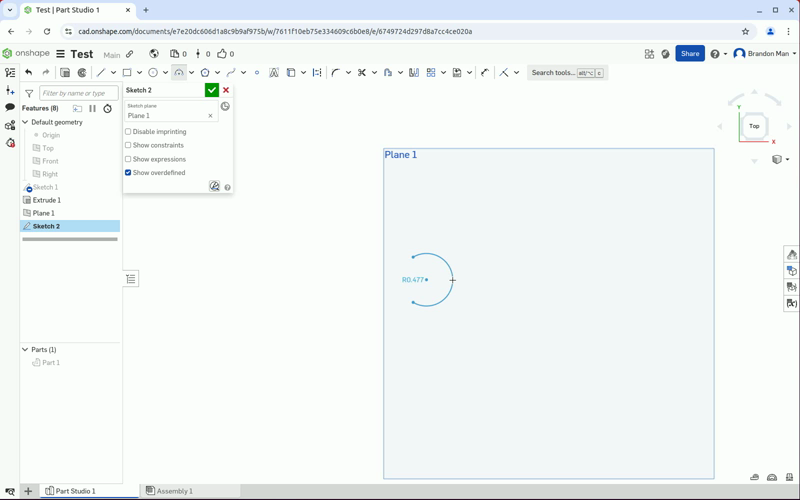
scroll(-6)
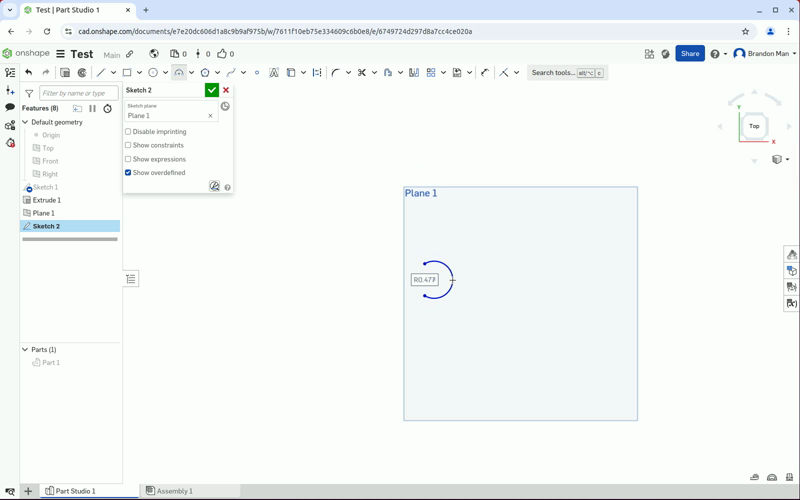
scroll(-6)
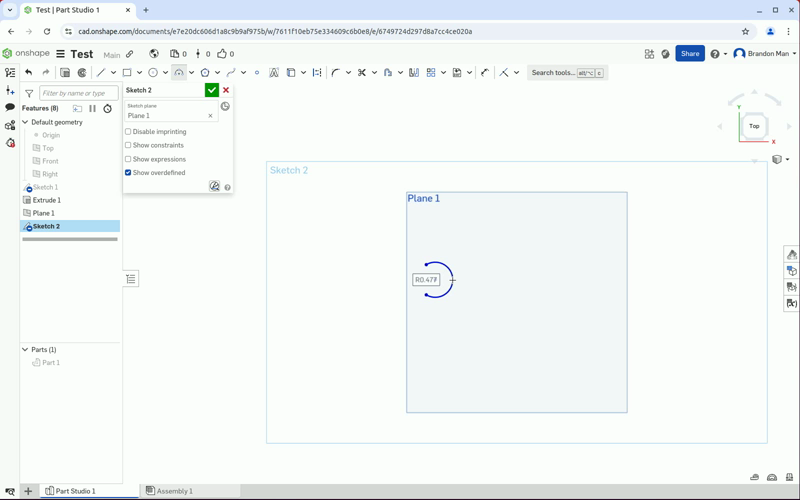
scroll(-6)
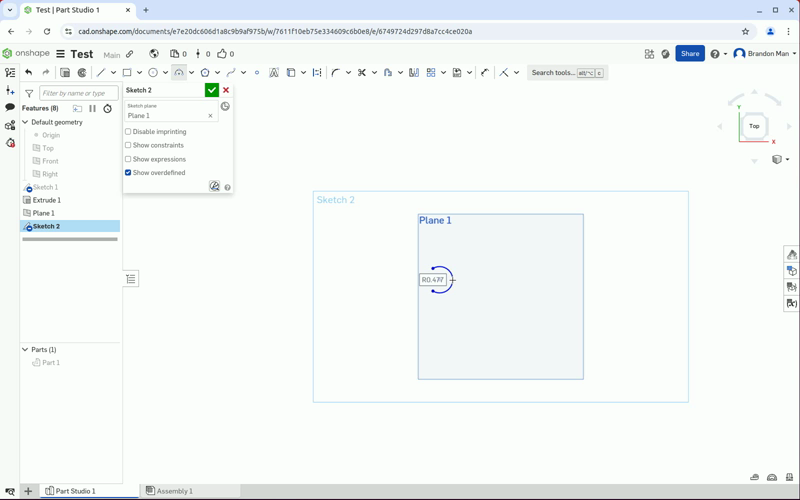
scroll(-6)
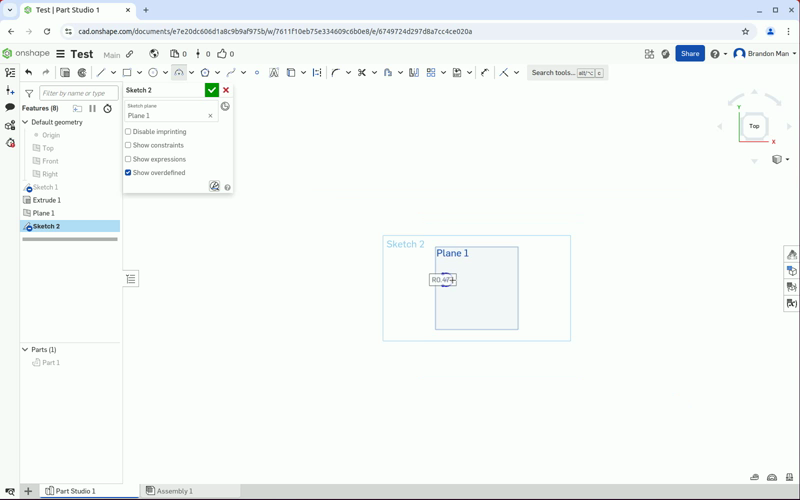
scroll(-6)
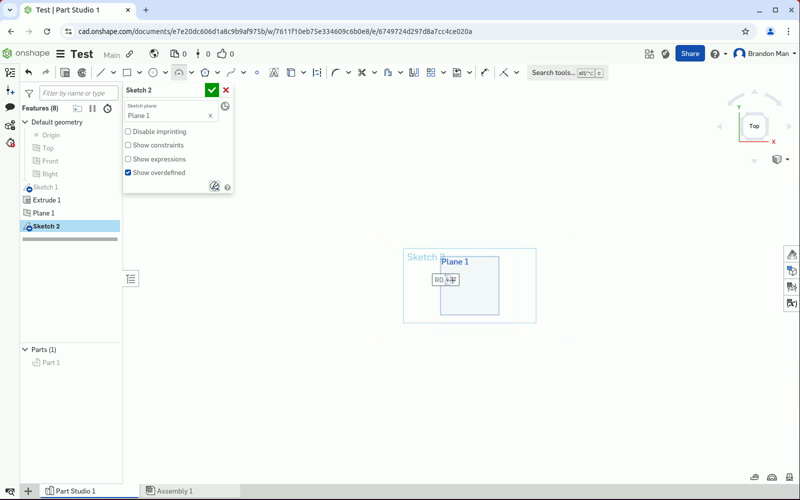
scroll(-6)
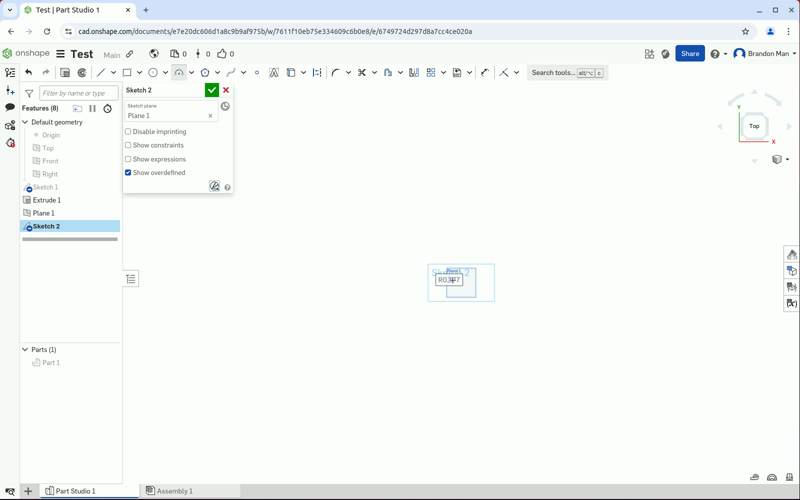
key_up(shift)
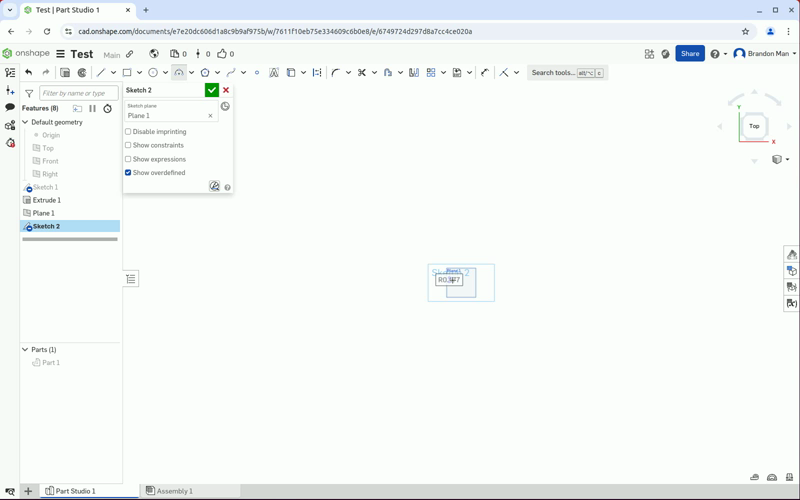
key(esc)
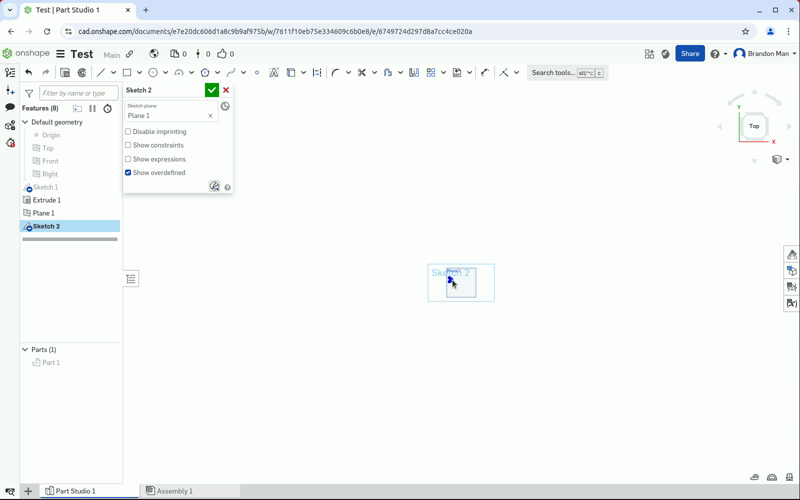
key(l)
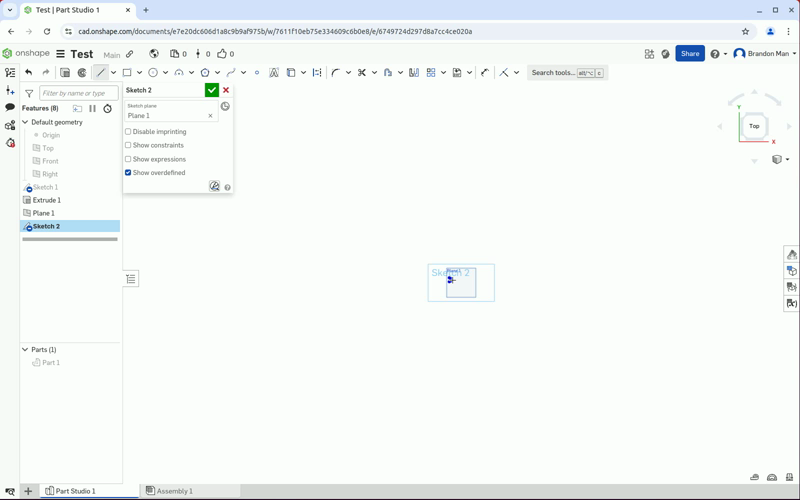
mouse_move(449, 277)
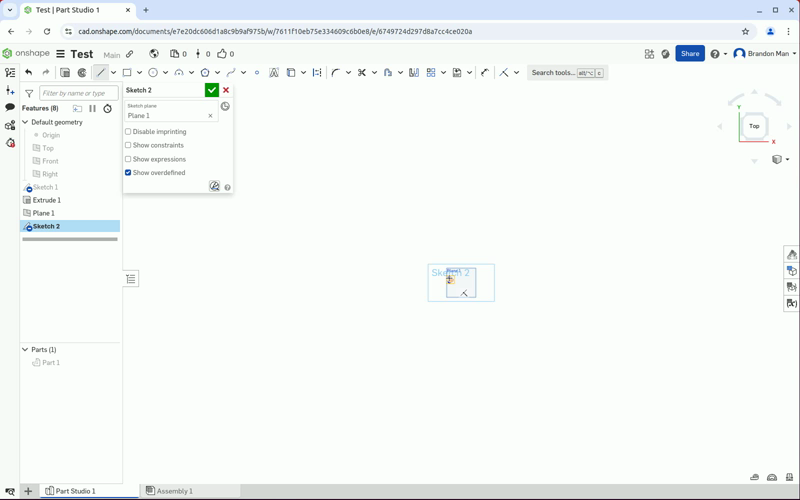
scroll(6)
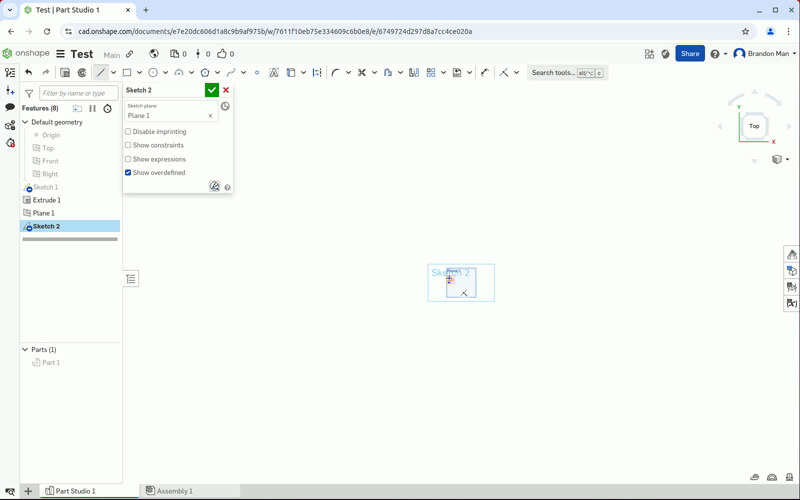
scroll(6)
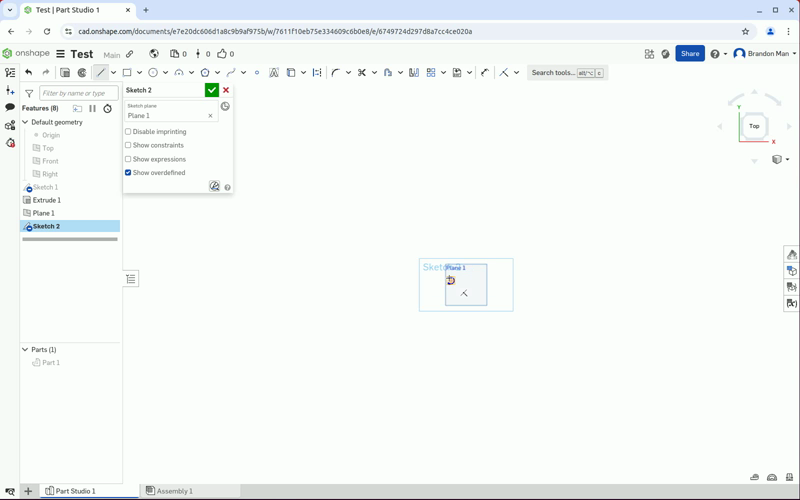
scroll(6)
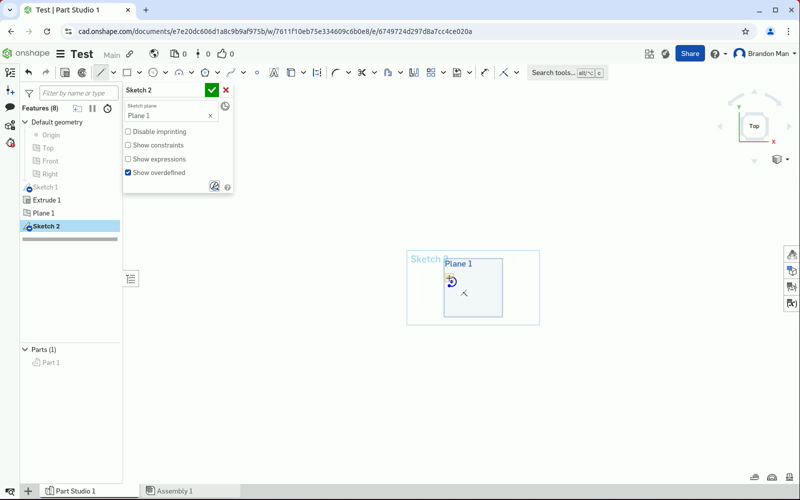
scroll(6)
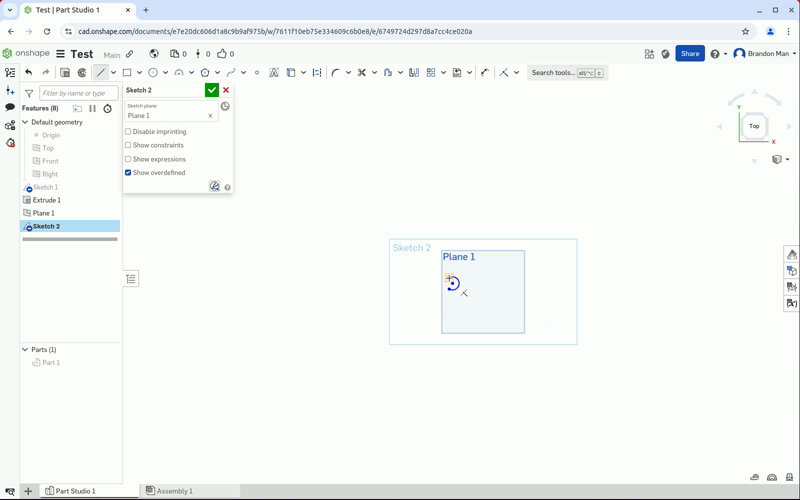
scroll(6)
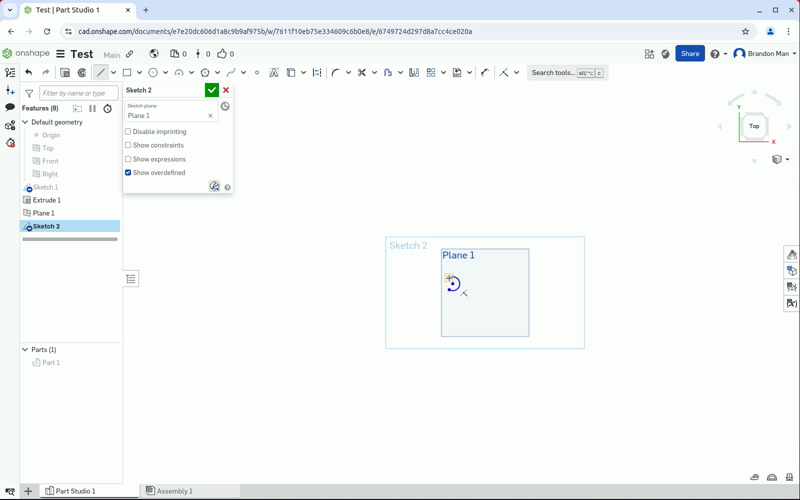
scroll(6)
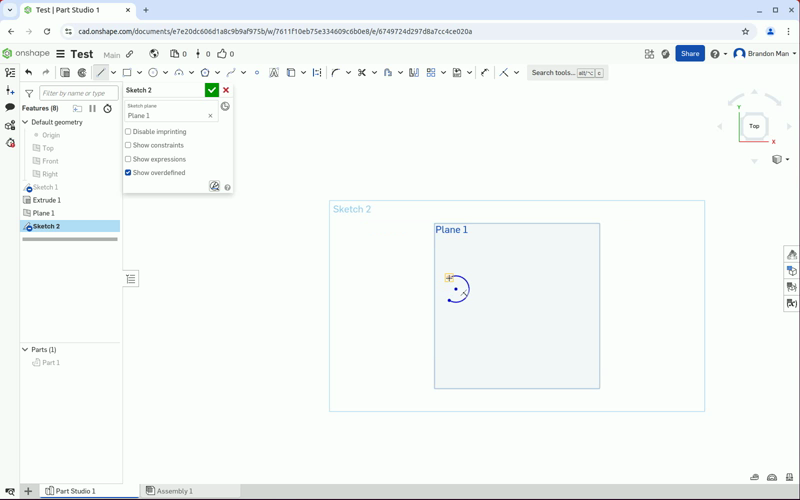
scroll(6)
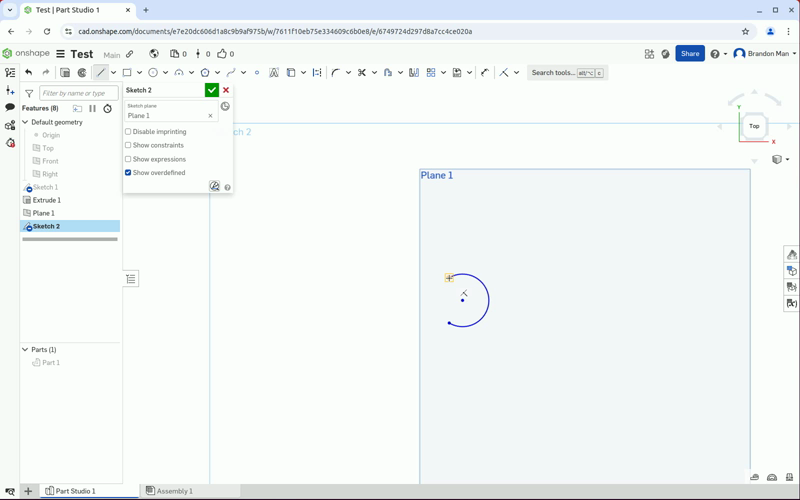
click(449, 277)
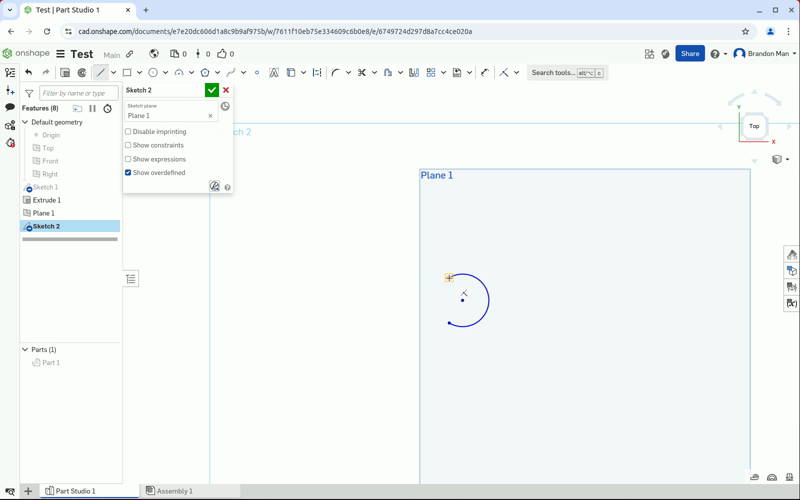
scroll(-6)
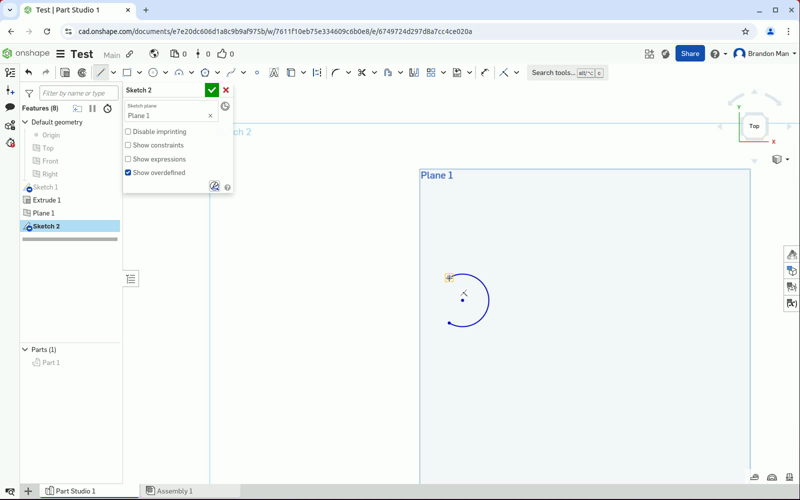
scroll(-6)
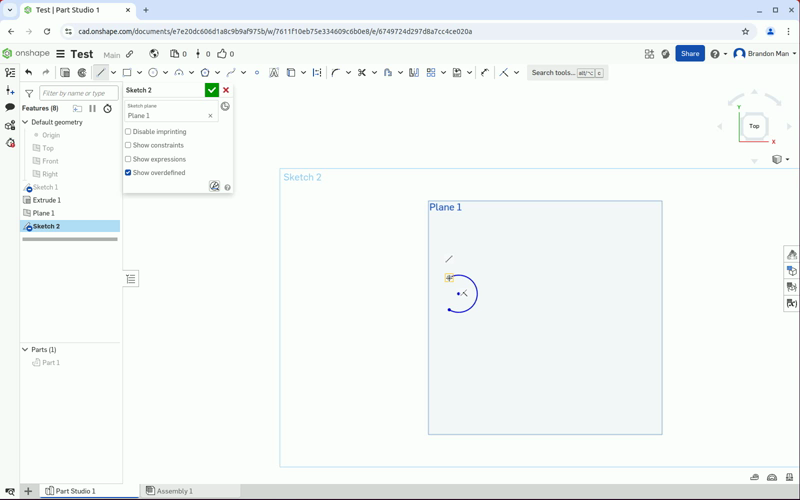
scroll(-6)
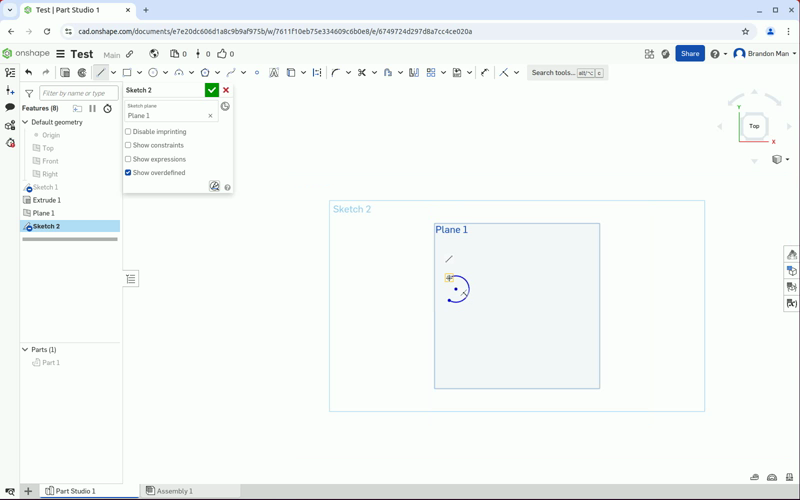
scroll(-6)
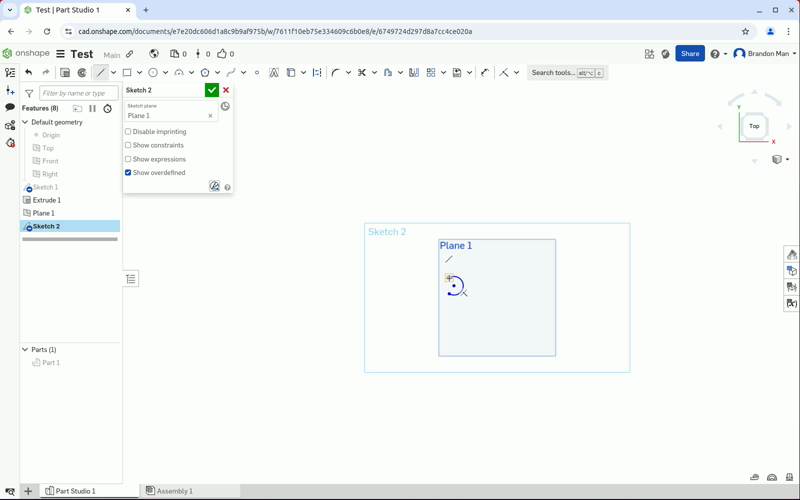
scroll(-6)
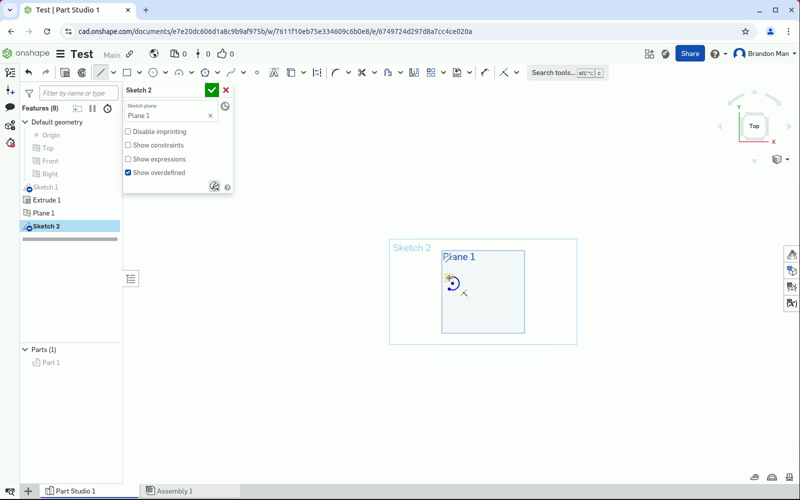
scroll(-6)
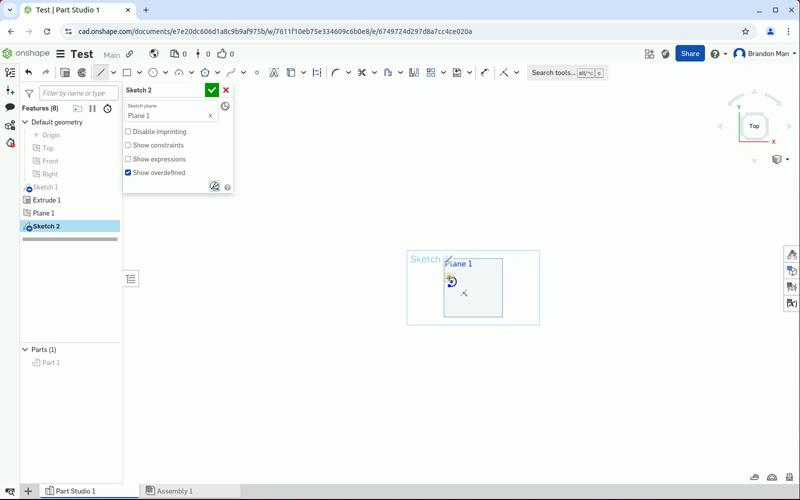
scroll(-6)
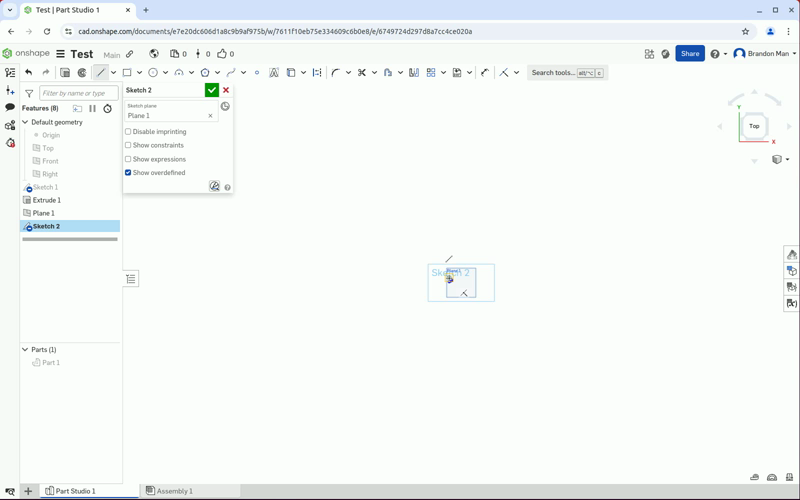
mouse_move(479, 277)
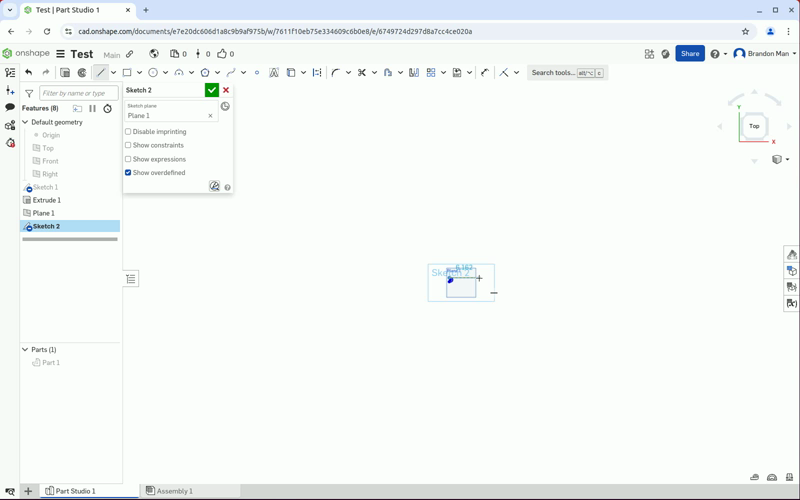
key_down(shift)
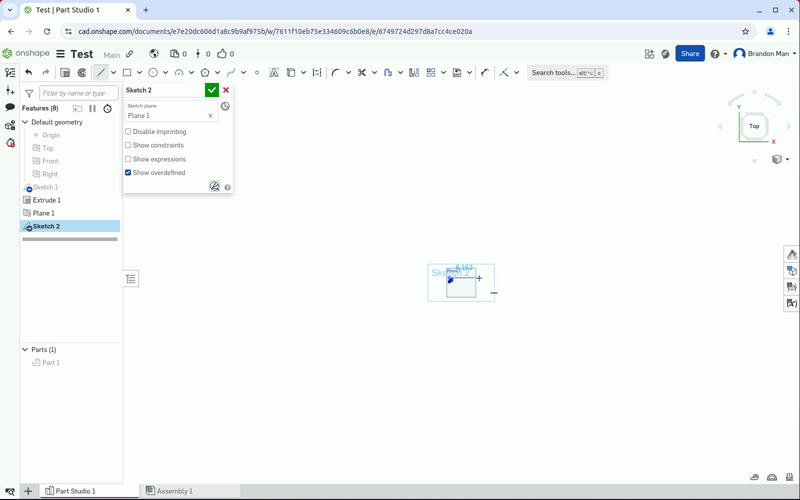
mouse_move(449, 281)
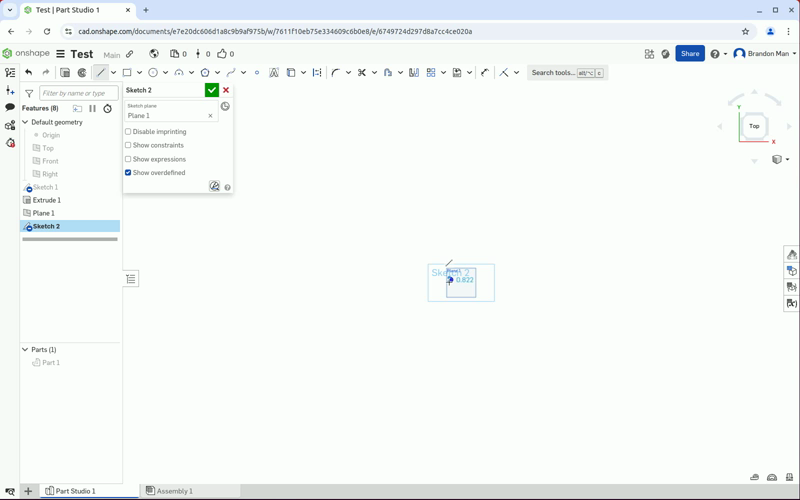
scroll(6)
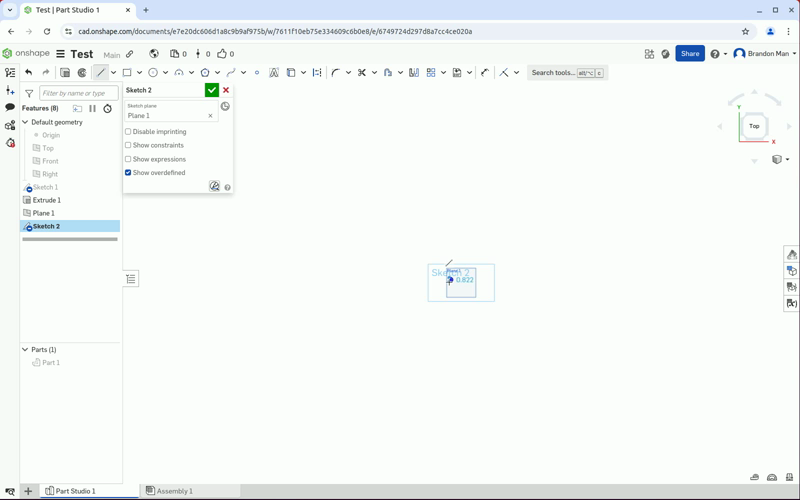
scroll(6)
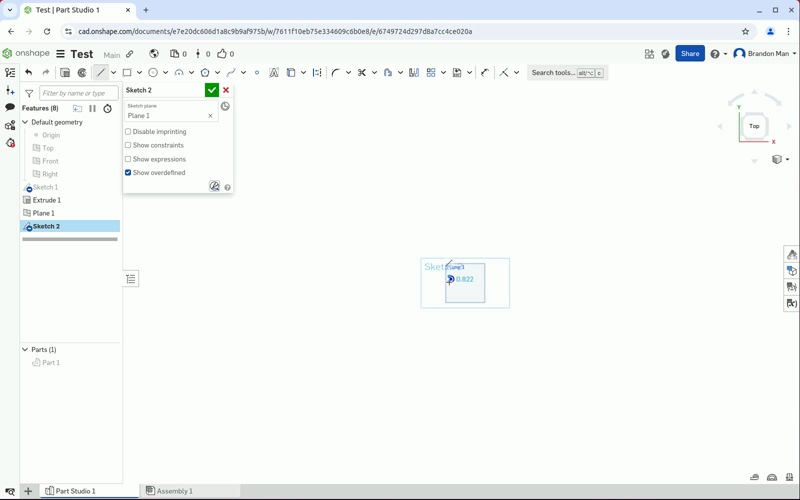
scroll(6)
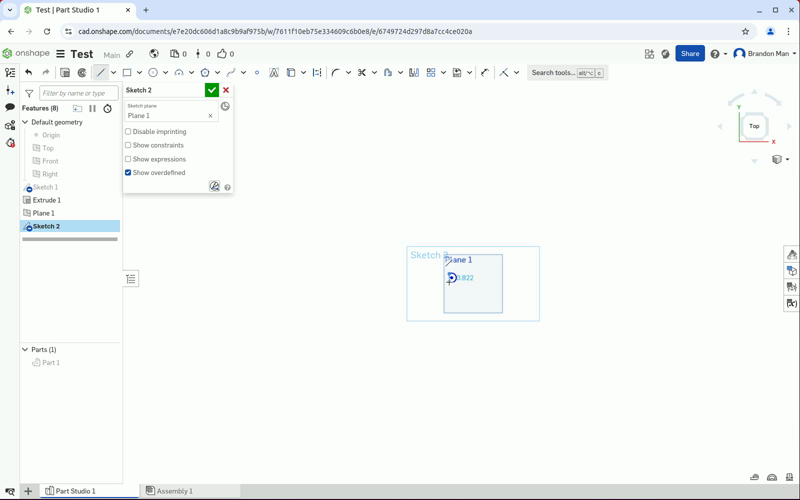
scroll(6)
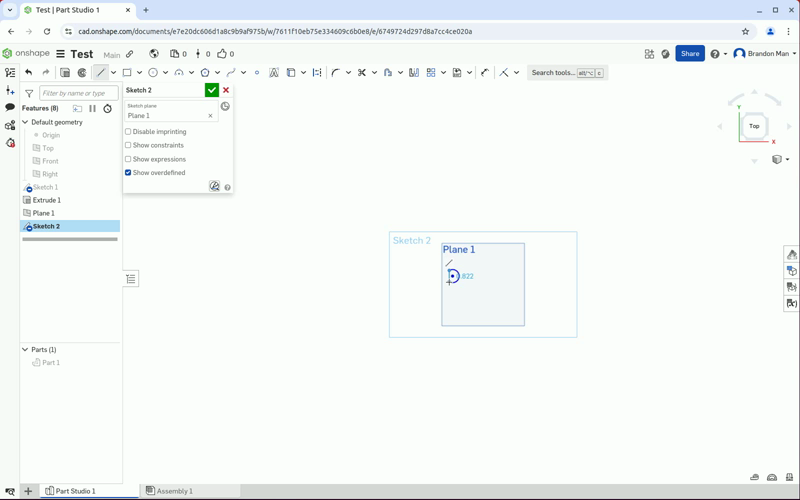
scroll(6)
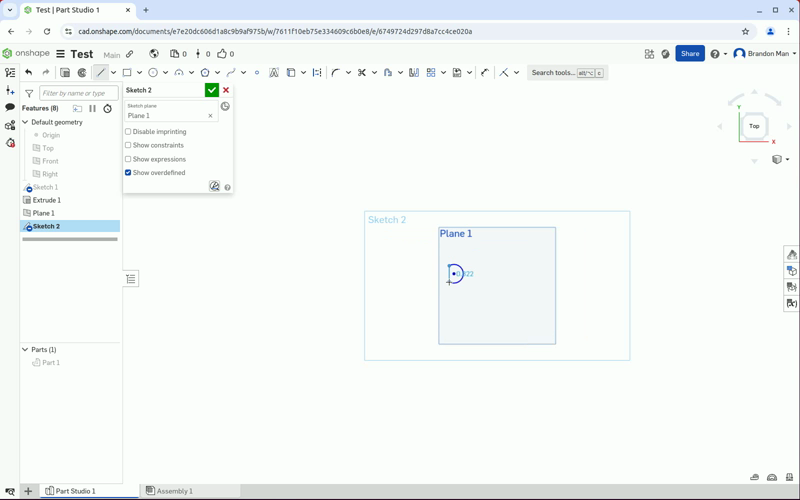
scroll(6)
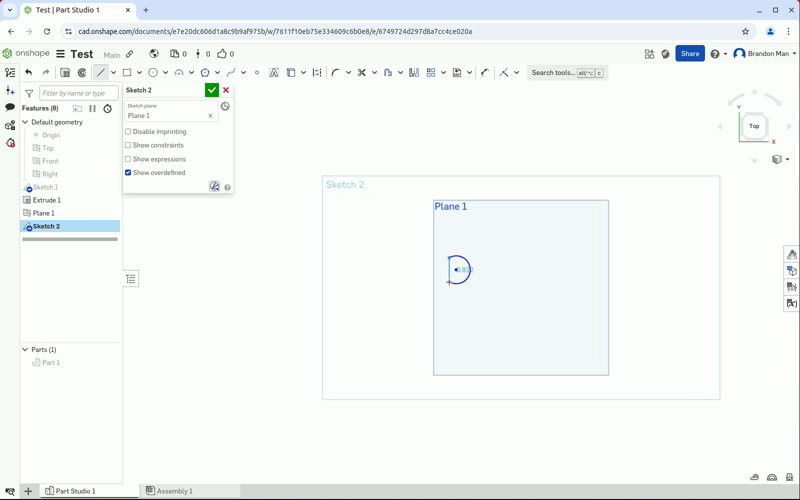
scroll(6)
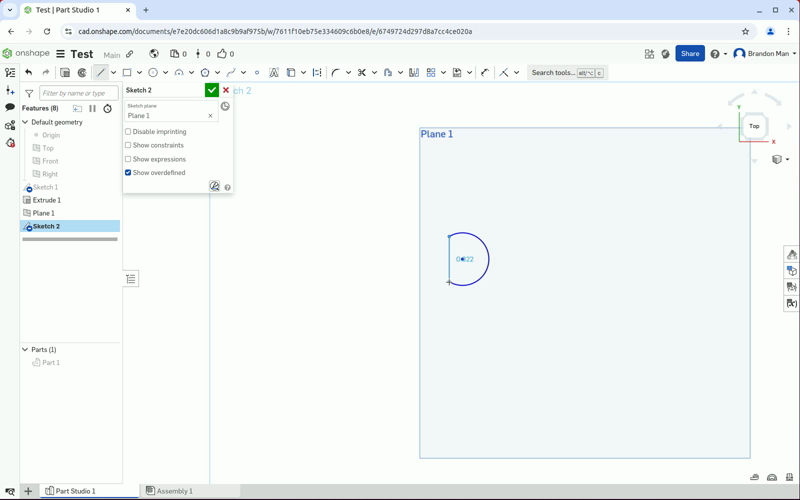
key_up(shift)
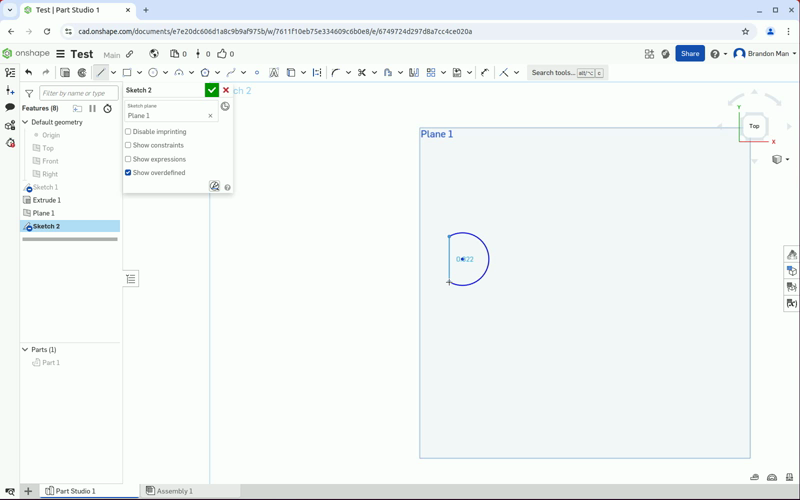
click(449, 281)
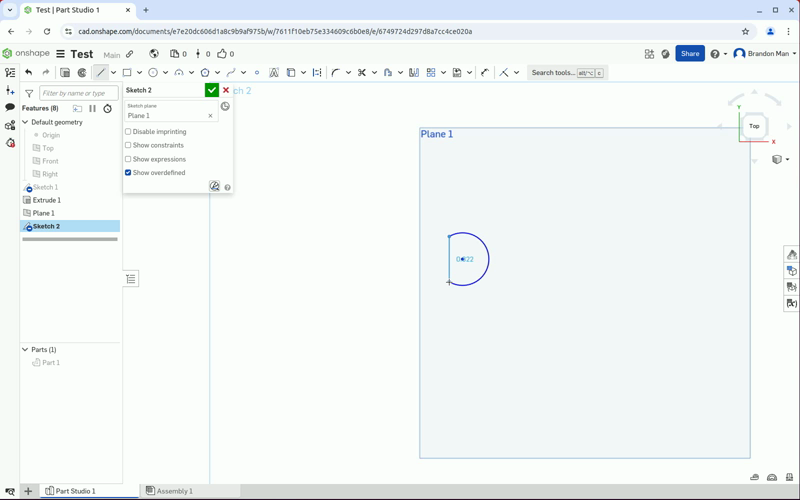
scroll(-6)
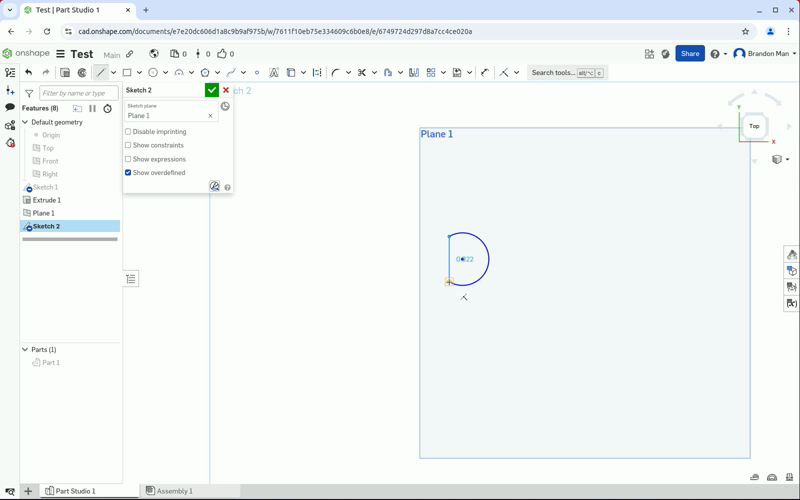
scroll(-6)
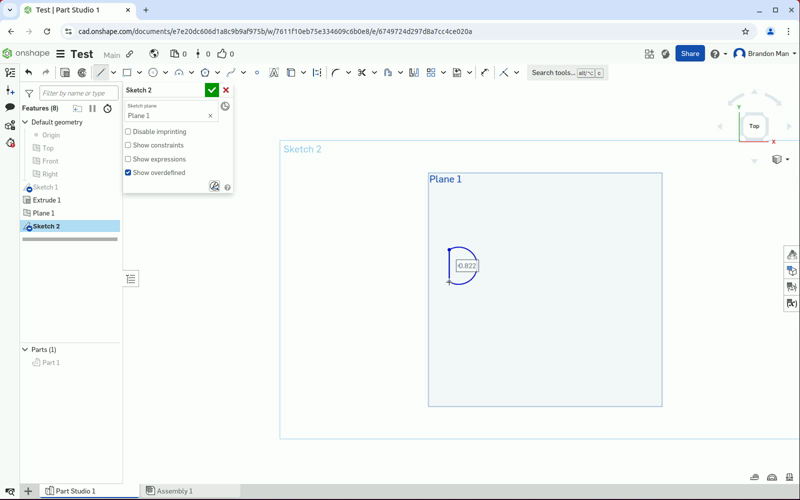
scroll(-6)
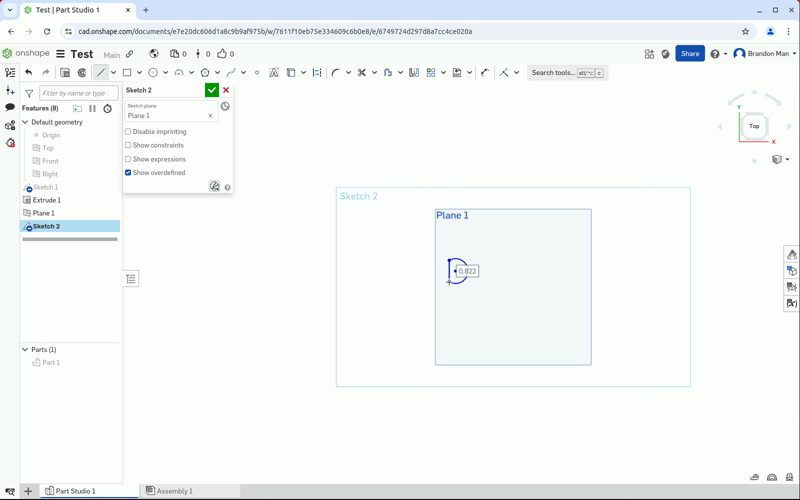
scroll(-6)
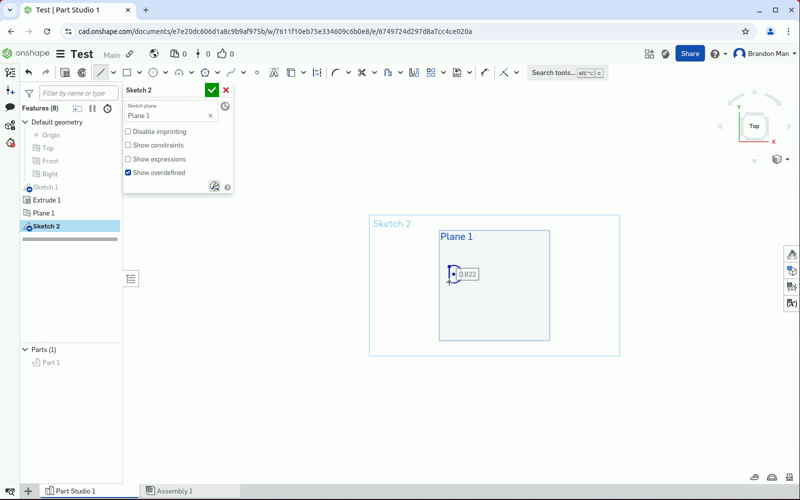
scroll(-6)
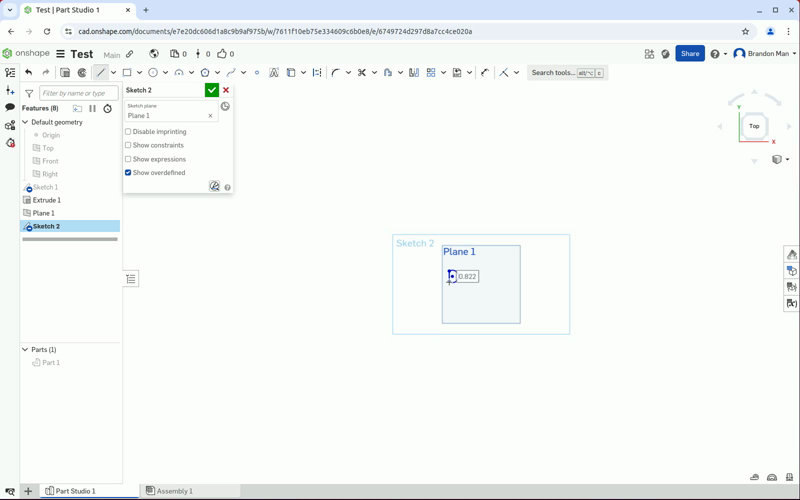
scroll(-6)
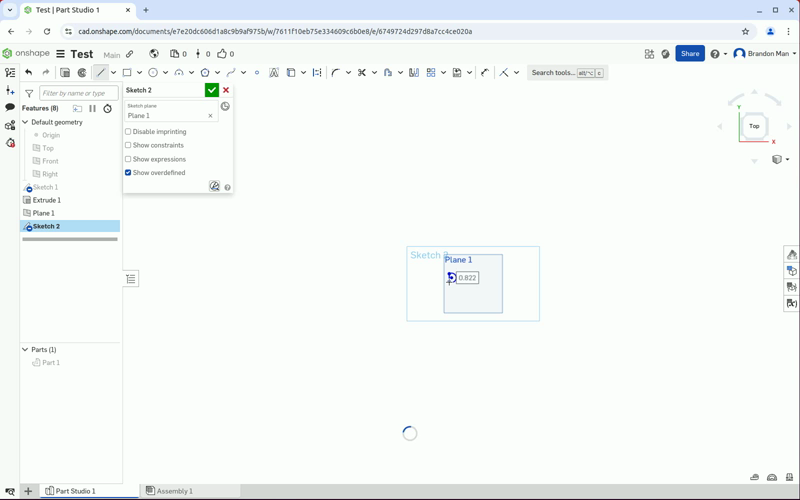
scroll(-6)
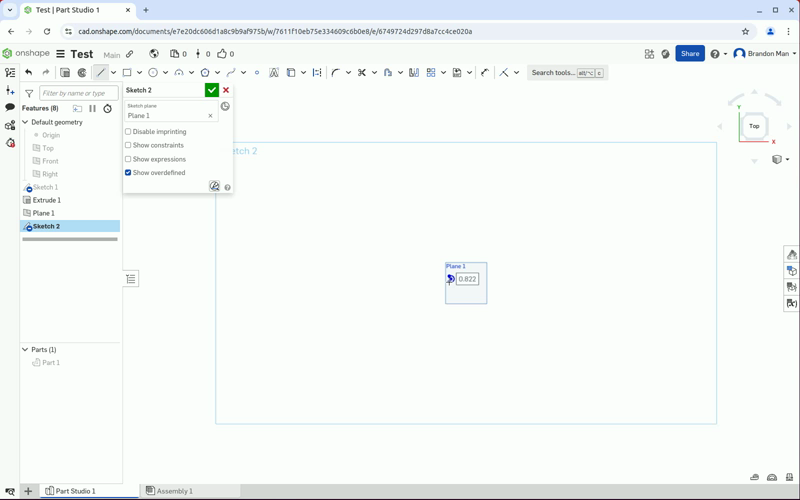
key(esc)
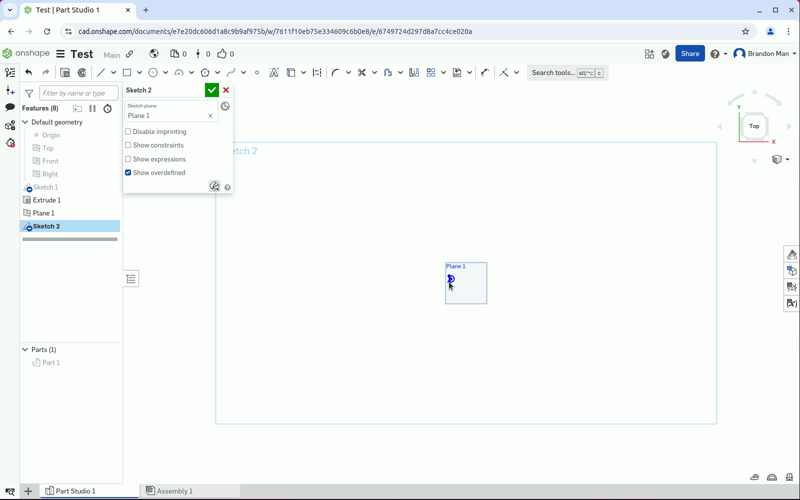
mouse_move(449, 280)
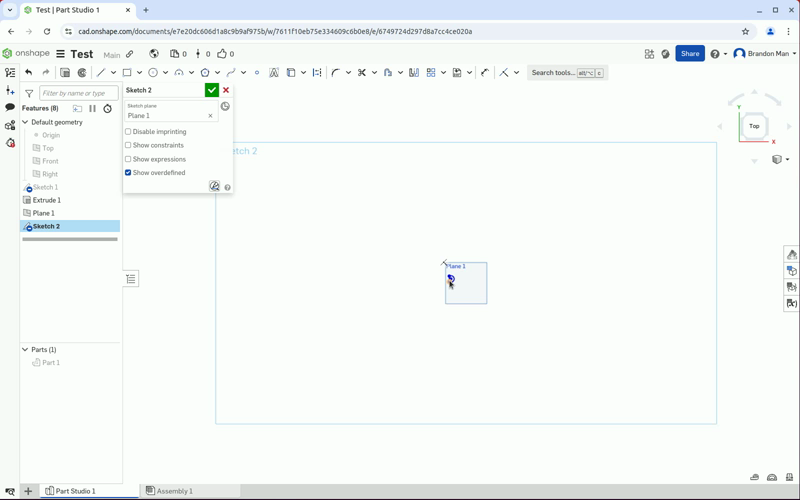
scroll(6)
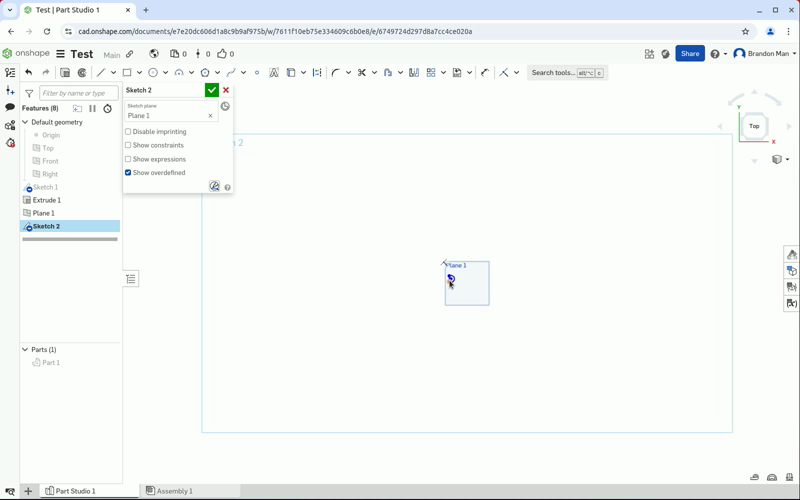
scroll(6)
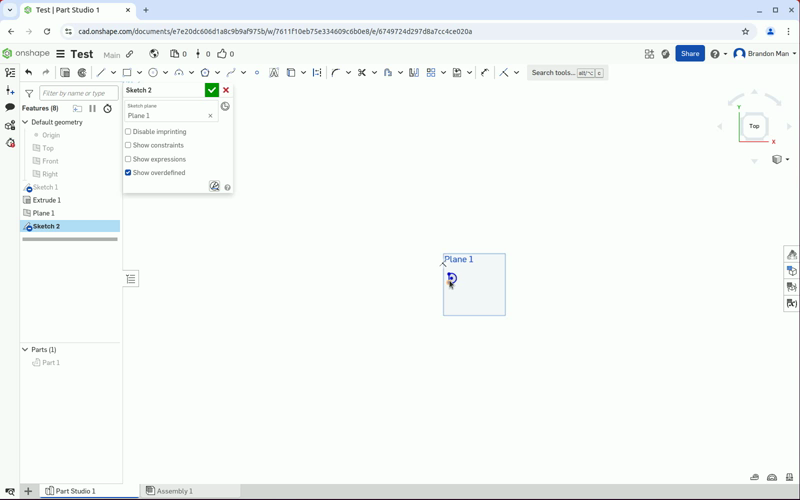
scroll(6)
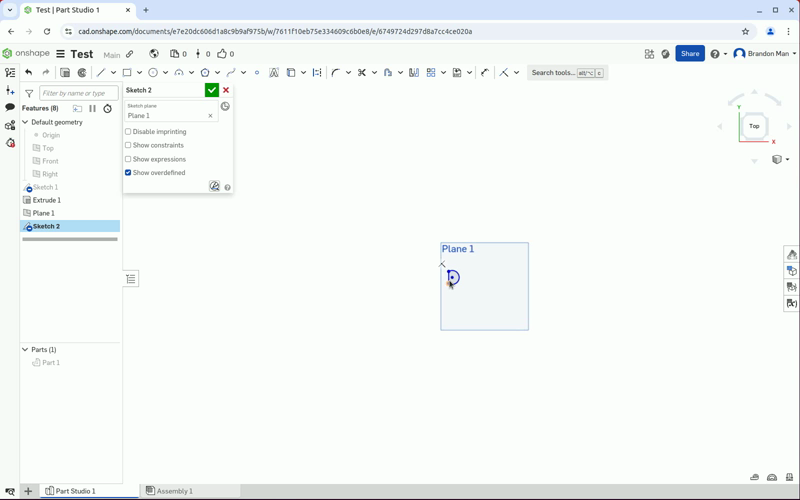
scroll(6)
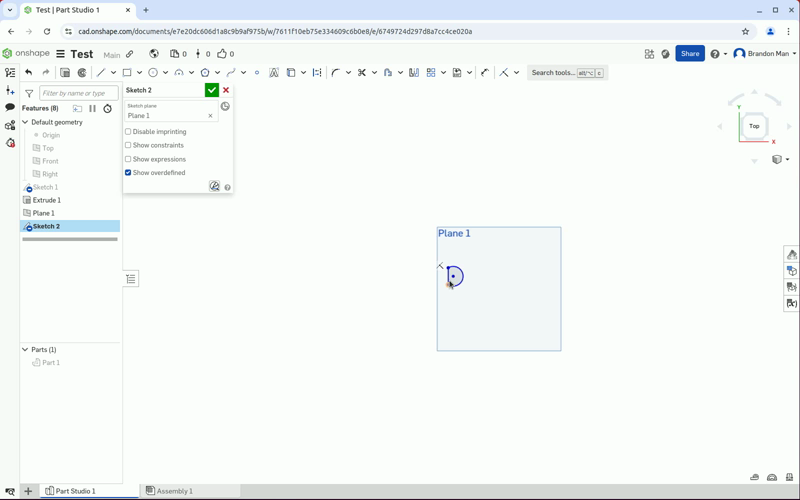
scroll(6)
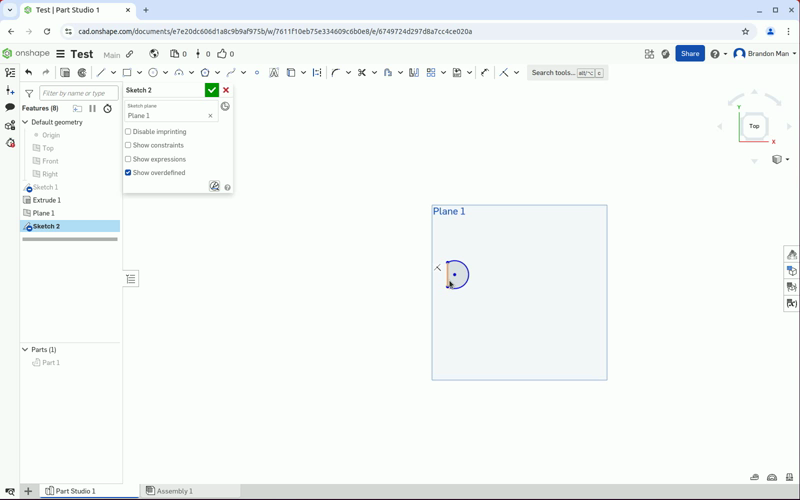
scroll(6)
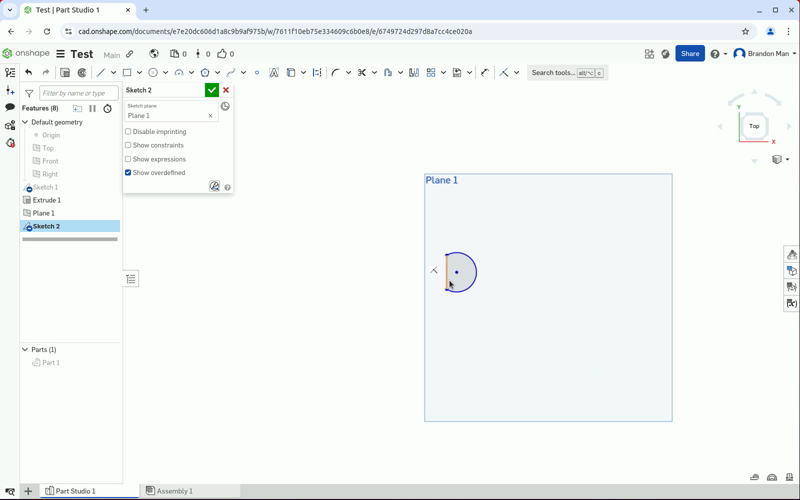
scroll(6)
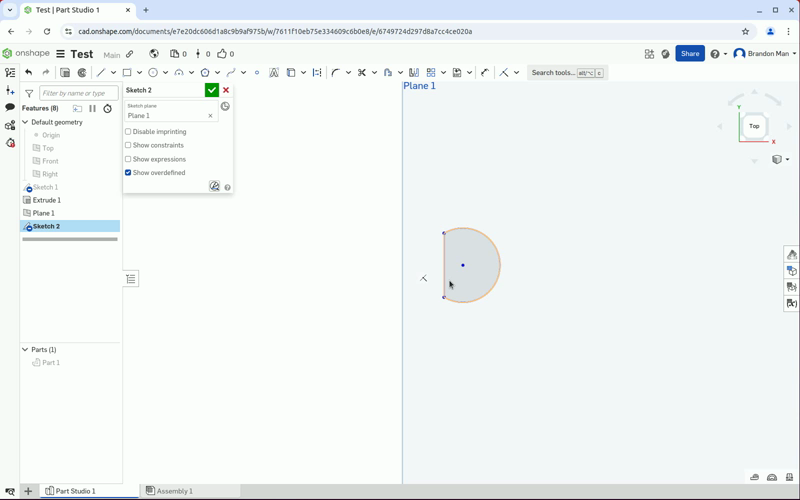
click(449, 280)
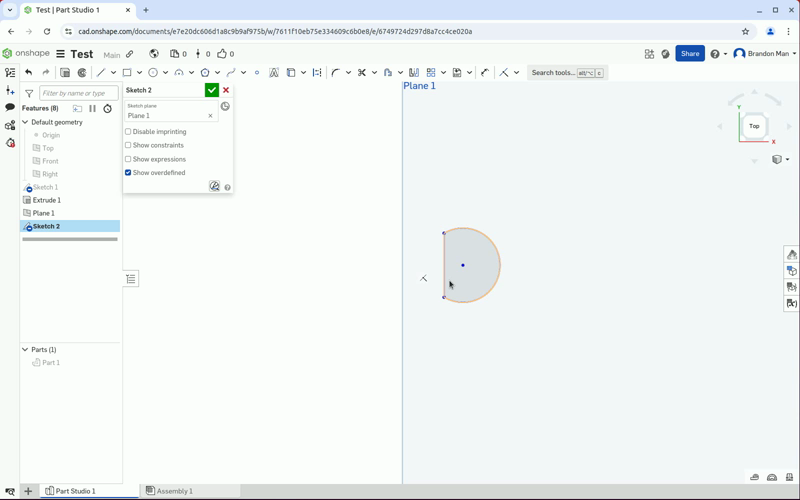
scroll(-6)
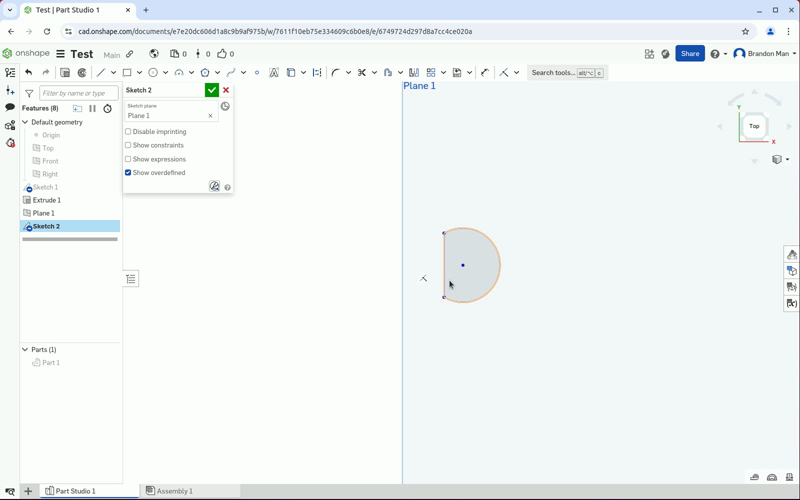
scroll(-6)
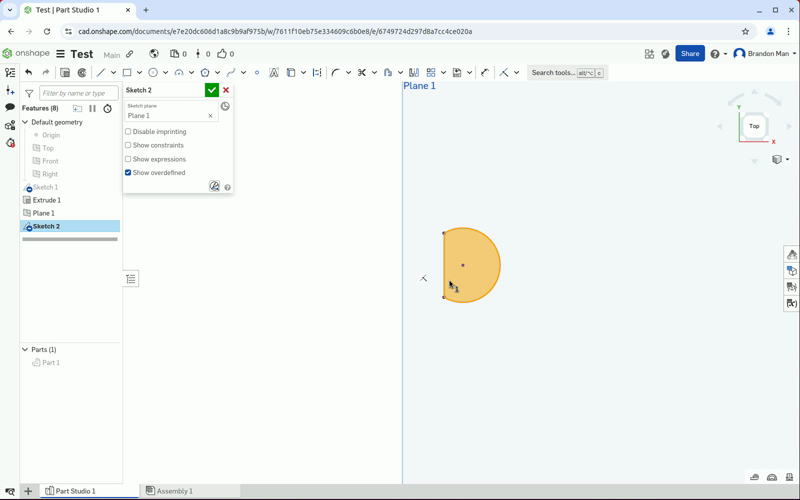
scroll(-6)
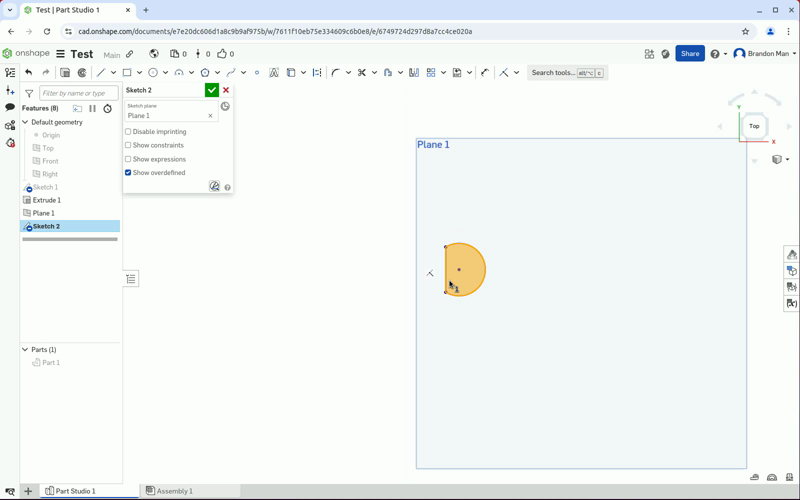
scroll(-6)
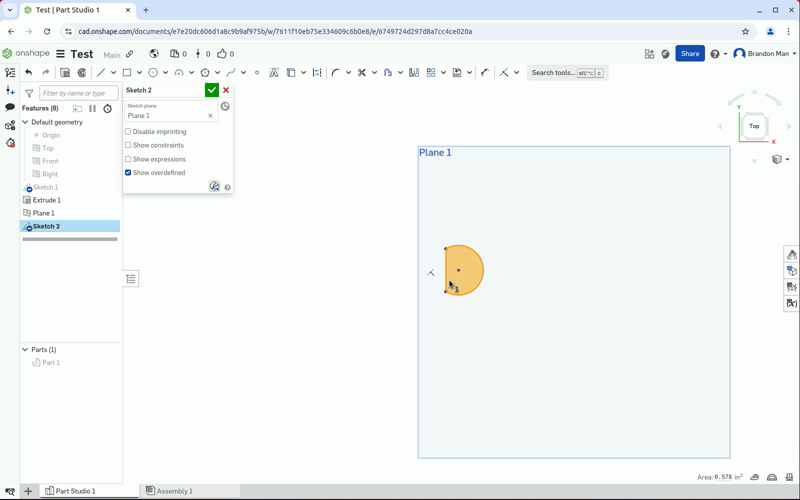
scroll(-6)
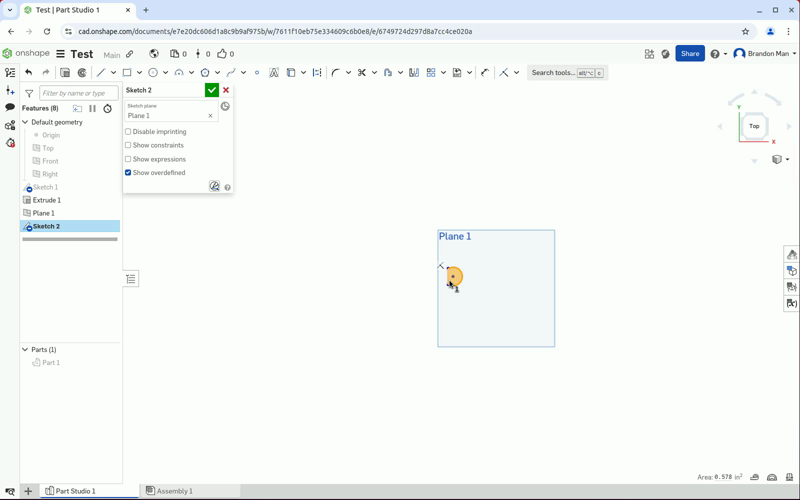
scroll(-6)
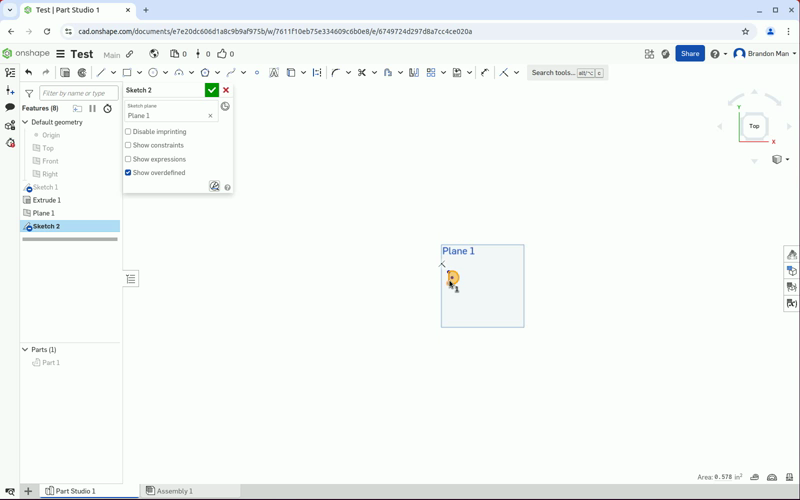
scroll(-6)
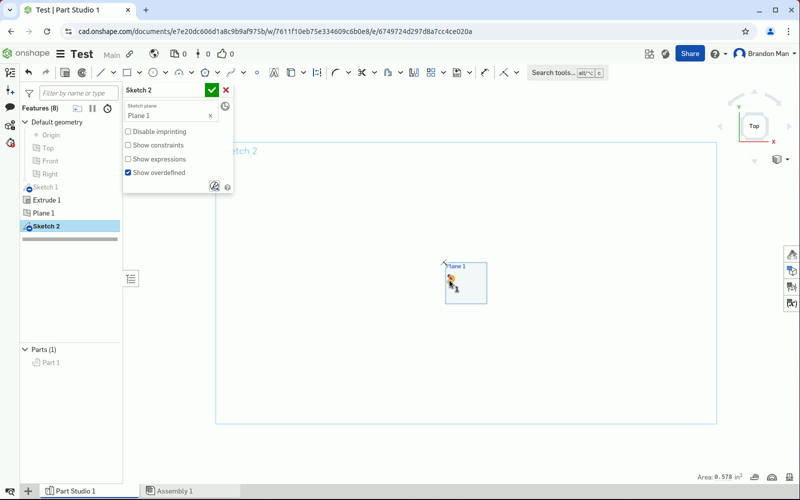
mouse_move(73, 352)
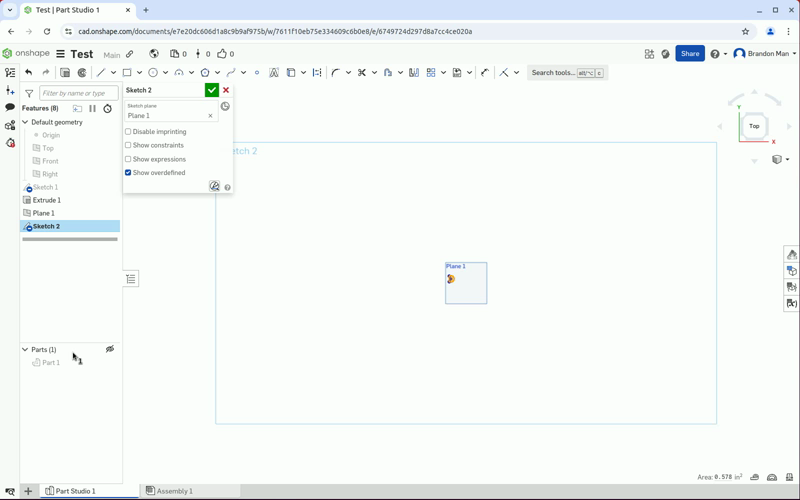
key(shift+y)
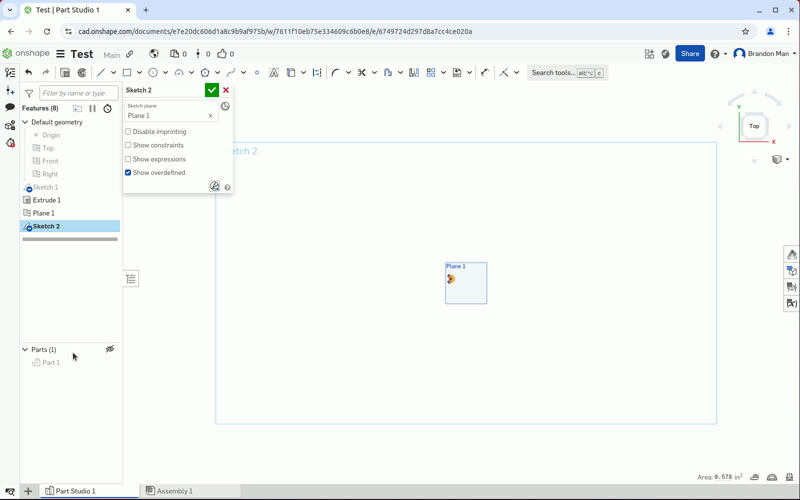
key(shift+e)
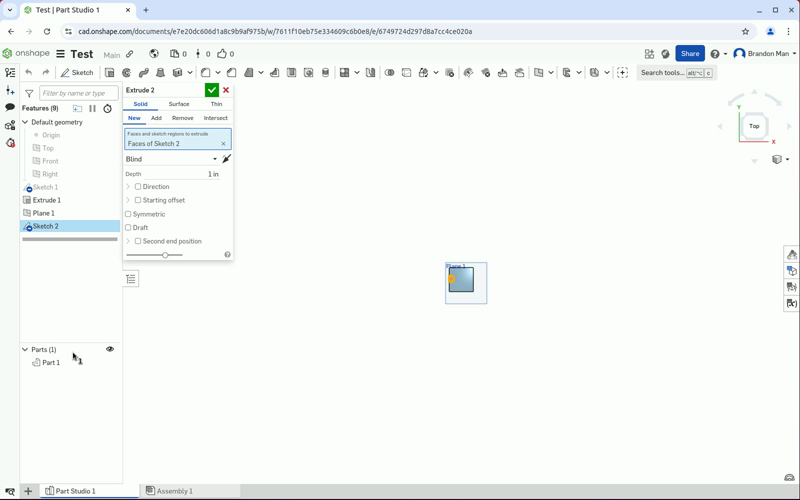
mouse_move(143, 106)
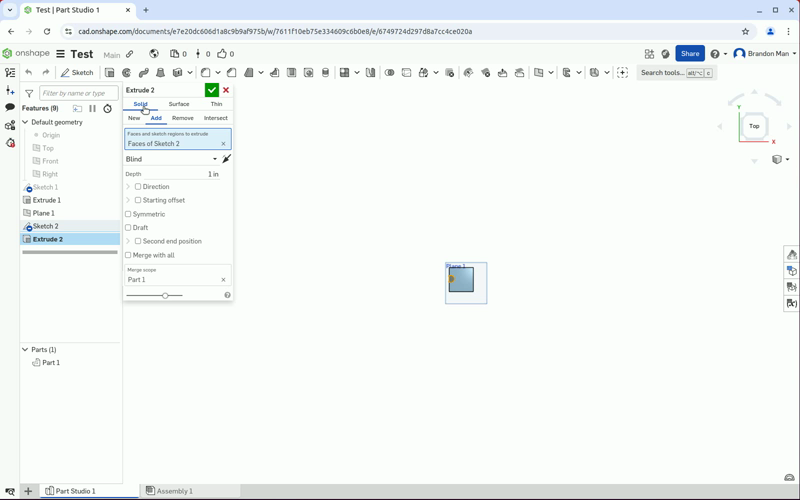
click(143, 106)
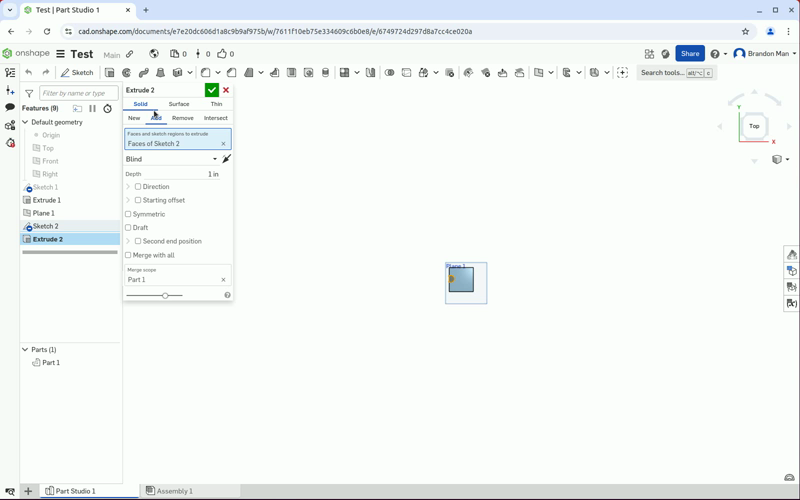
mouse_move(186, 120)
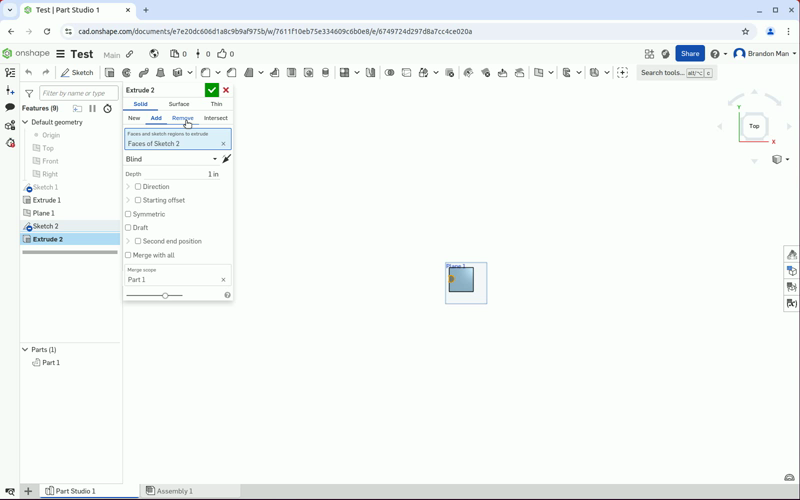
click(186, 120)
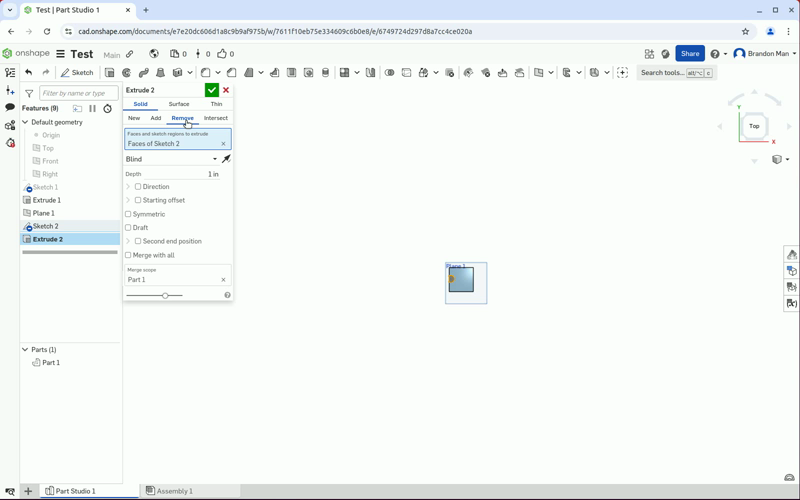
key(tab, 4)
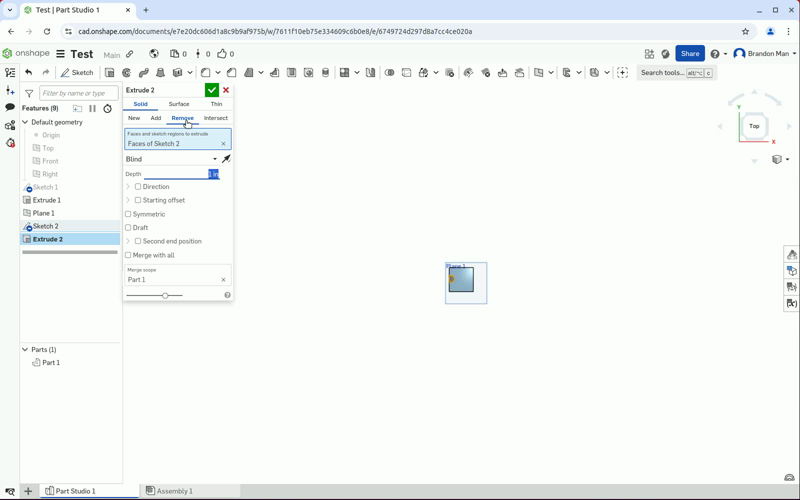
text(23.108)
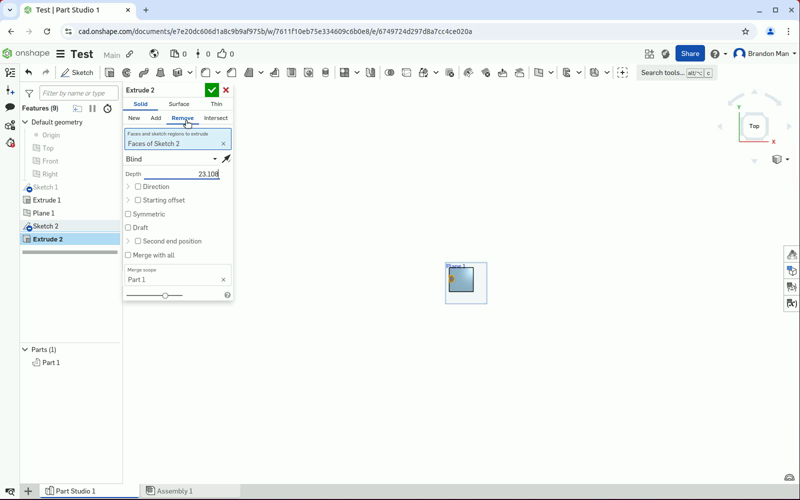
key(tab, 6)
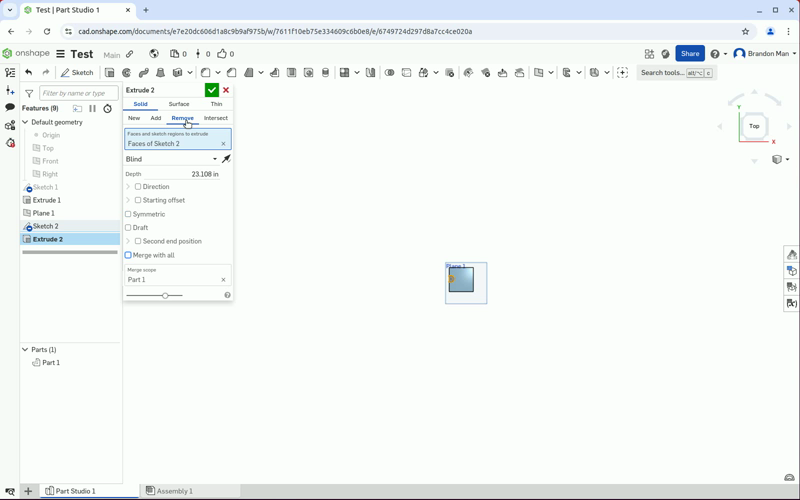
key(space)
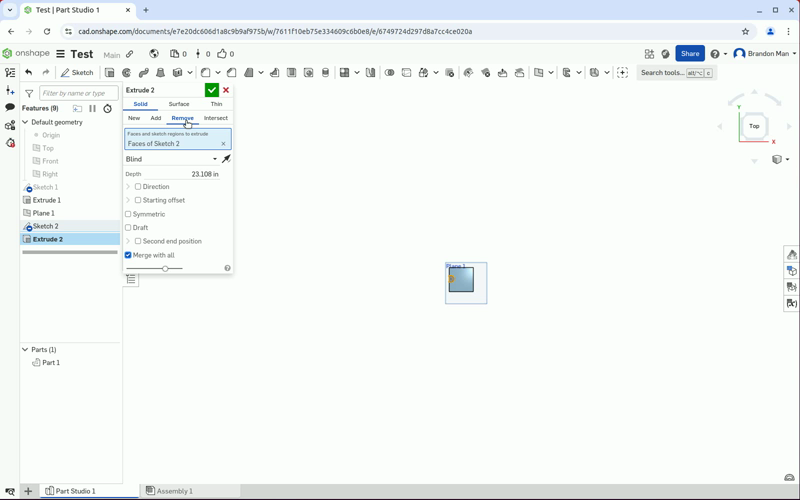
key(enter)
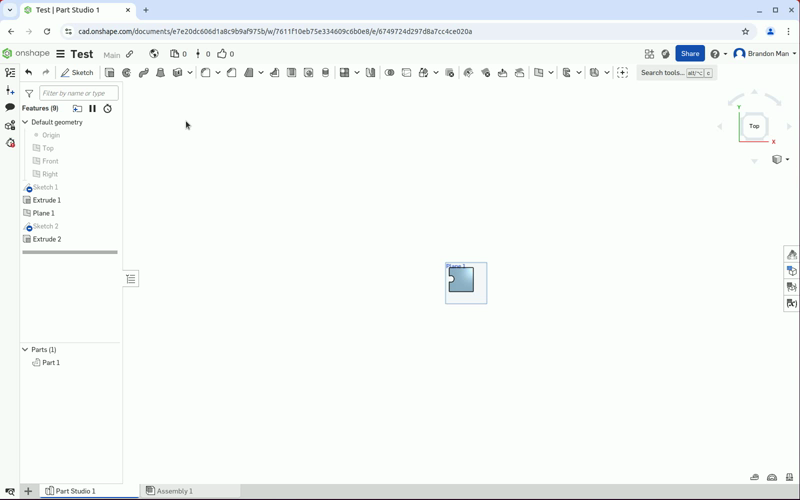
key(shift+h)
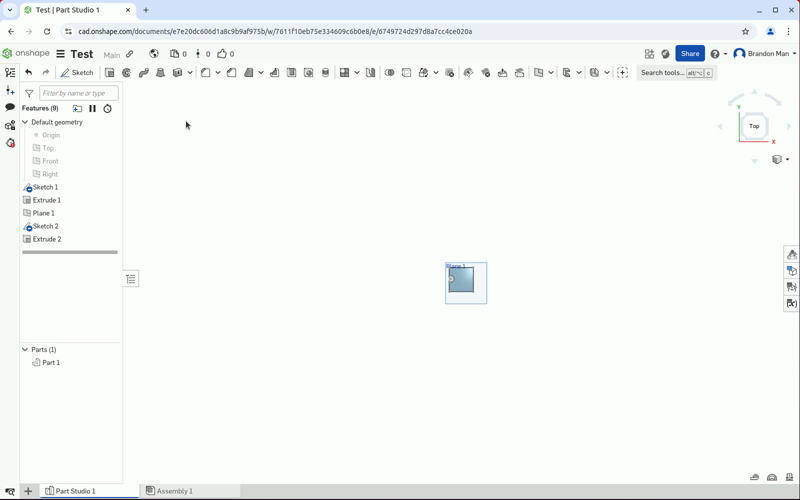
key(shift+h)
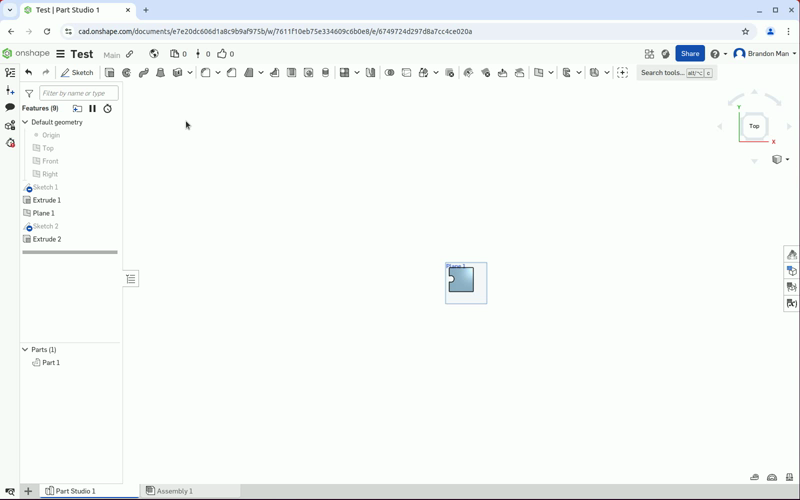
mouse_move(73, 189)
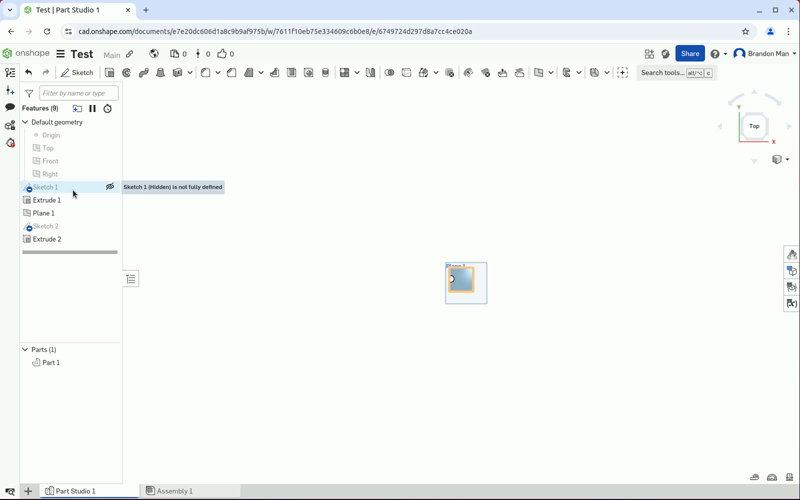
click(73, 189)
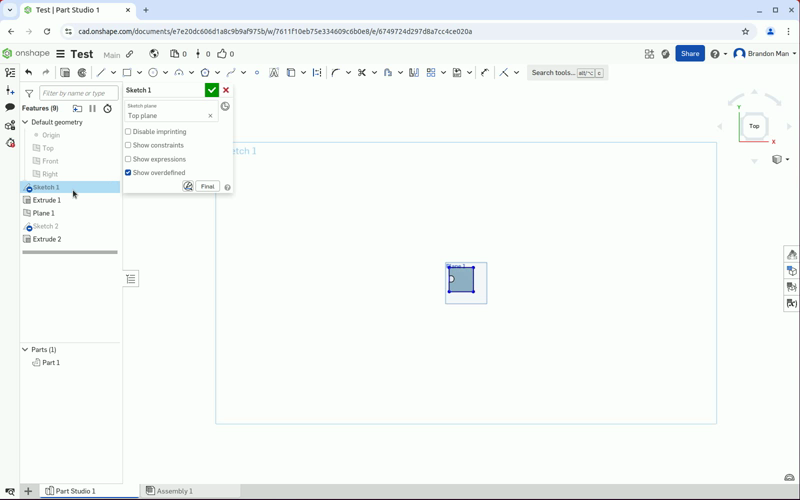
mouse_move(229, 92)
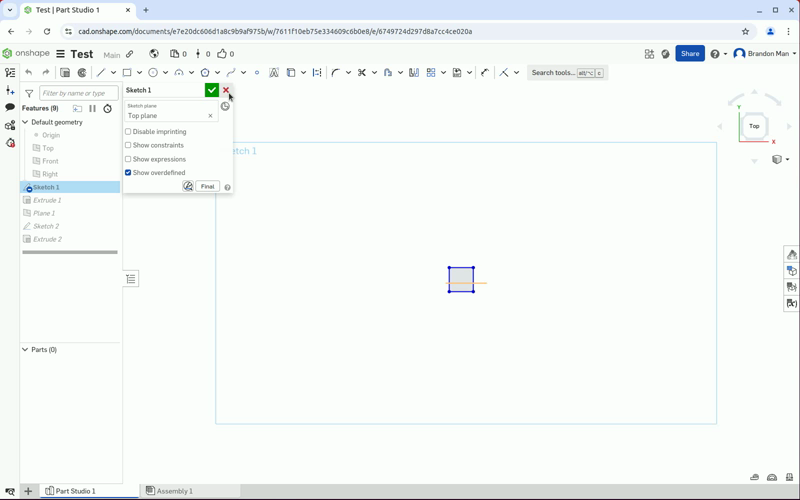
click(229, 92)
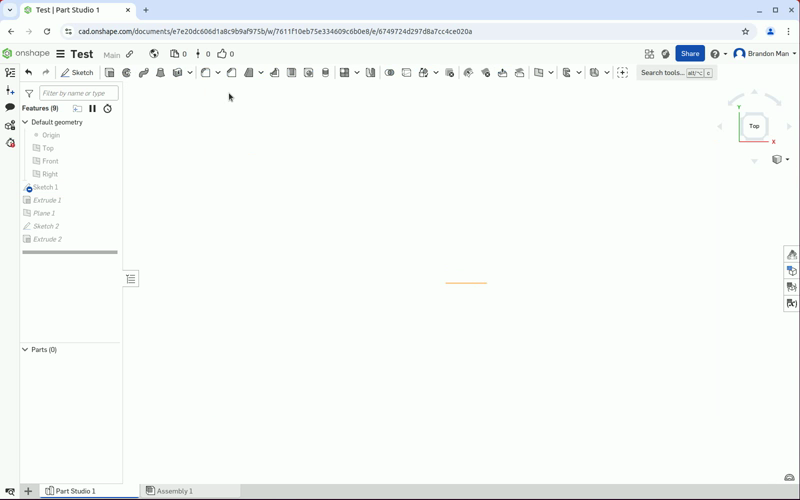
key(shift+s)
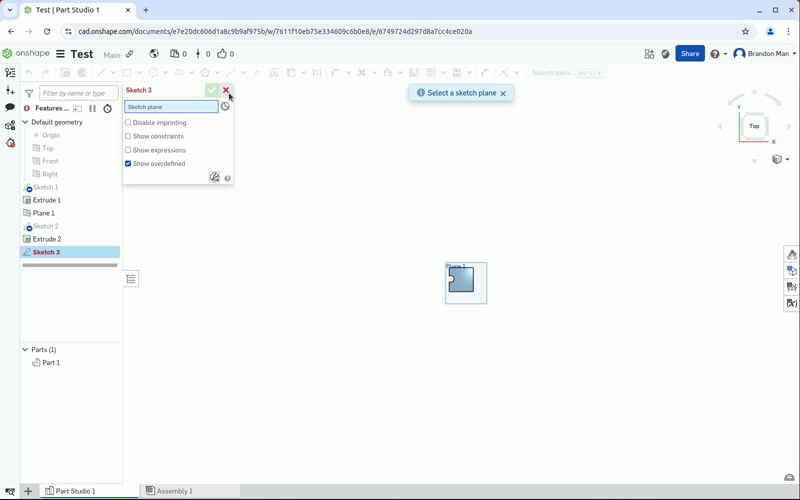
mouse_move(73, 215)
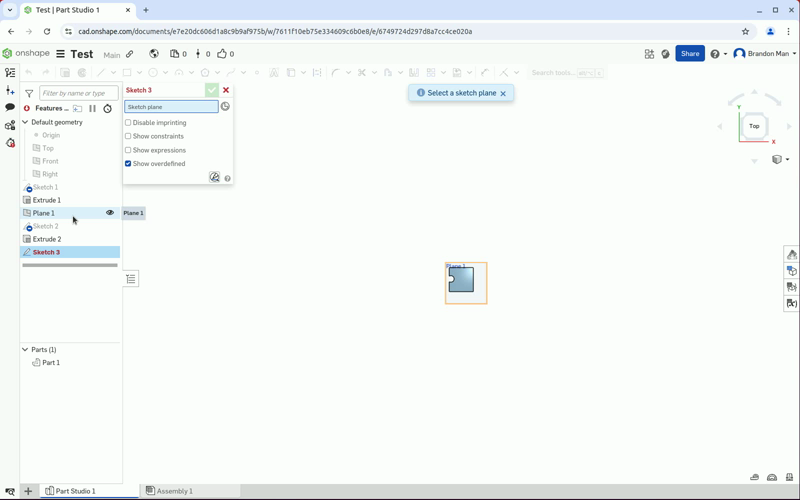
click(73, 215)
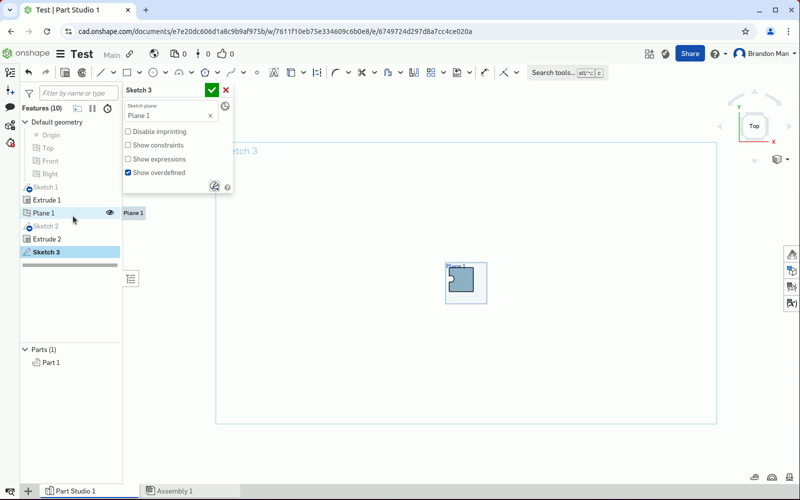
mouse_move(73, 352)
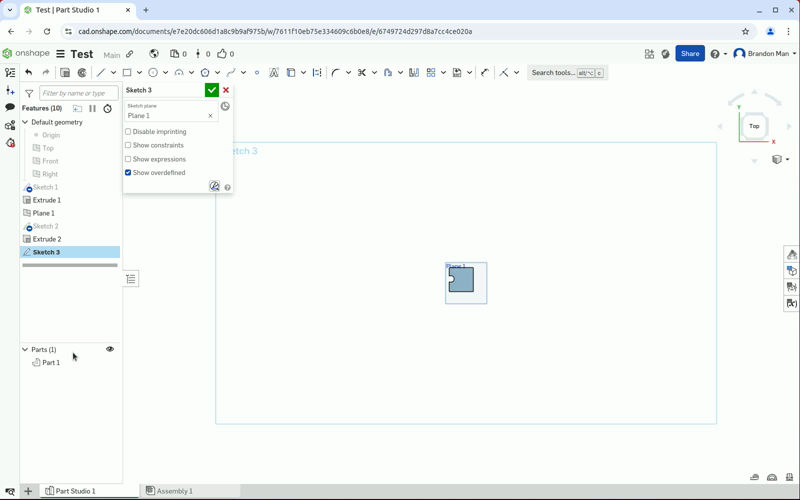
key(y)
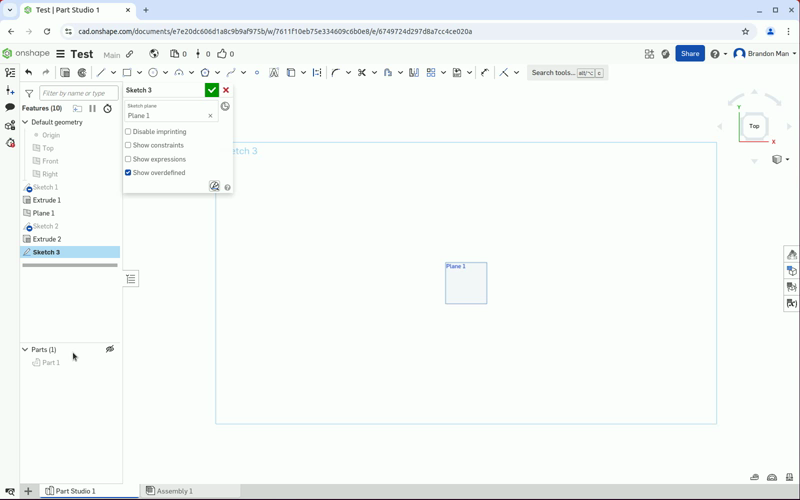
key(a)
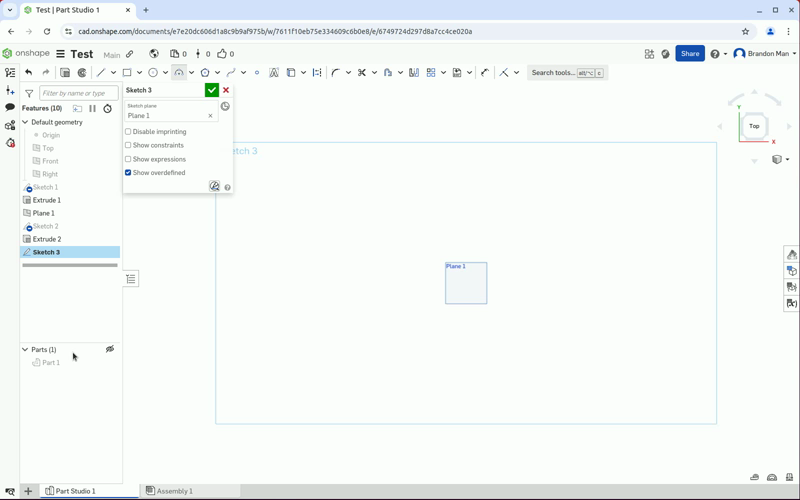
key_down(shift)
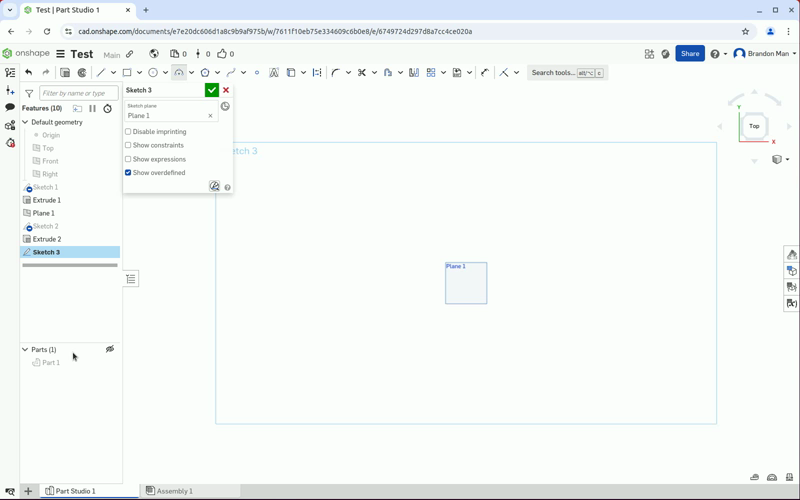
mouse_move(454, 272)
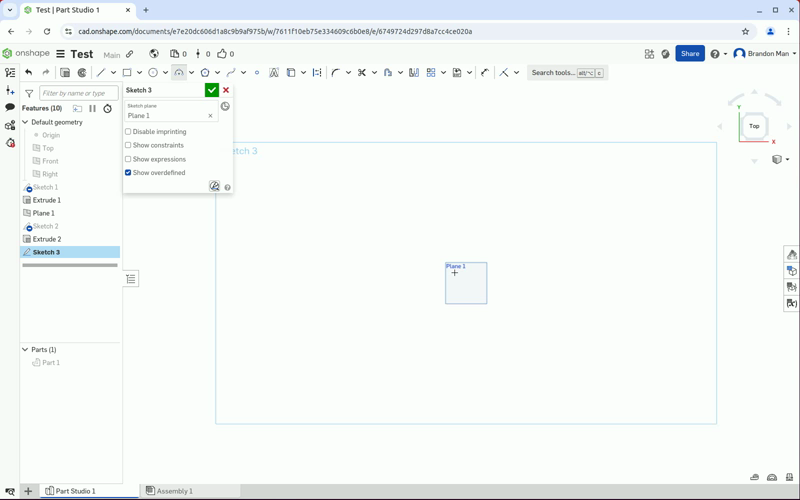
click(454, 272)
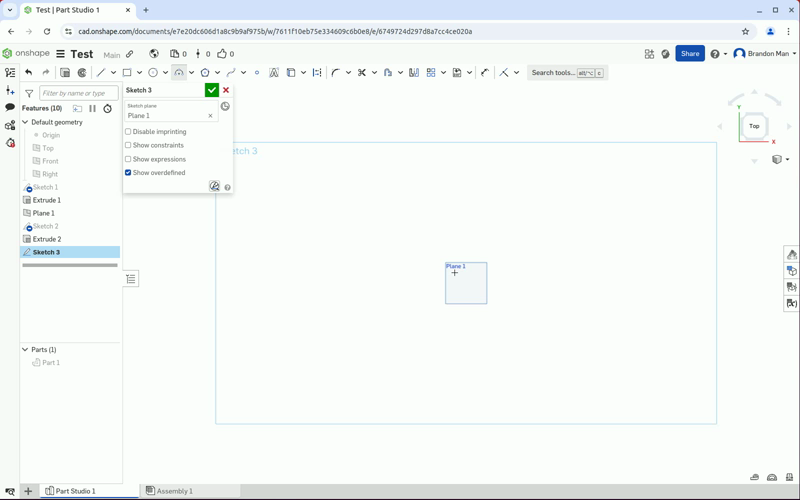
key_up(shift)
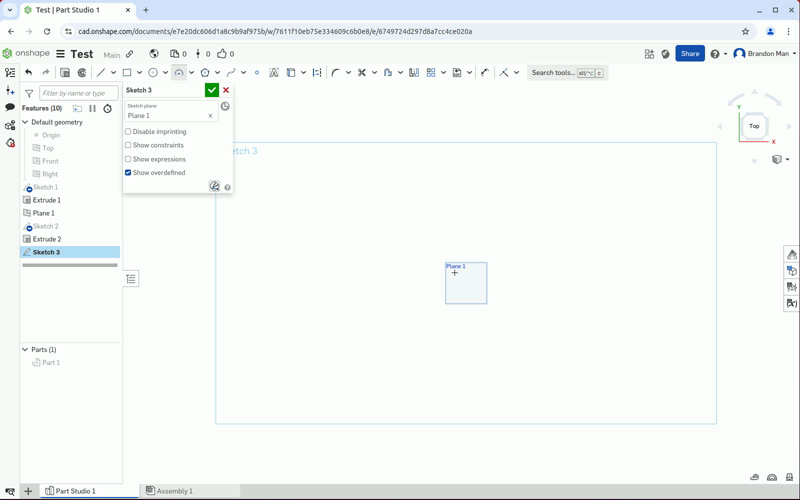
key_down(shift)
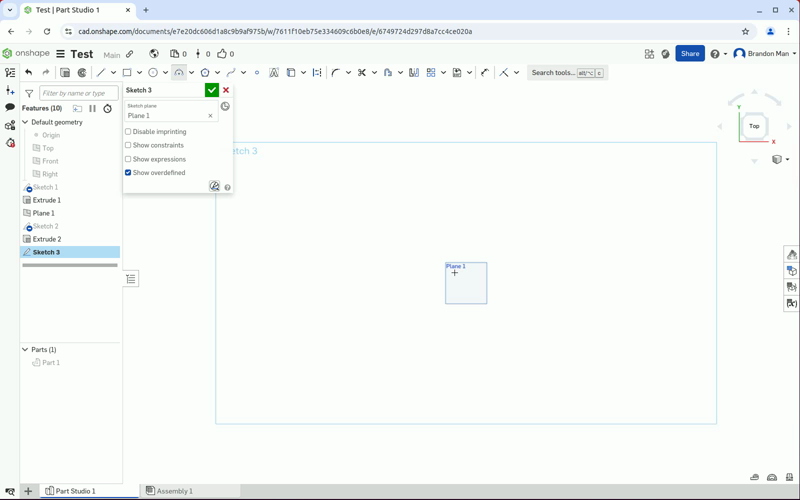
mouse_move(459, 272)
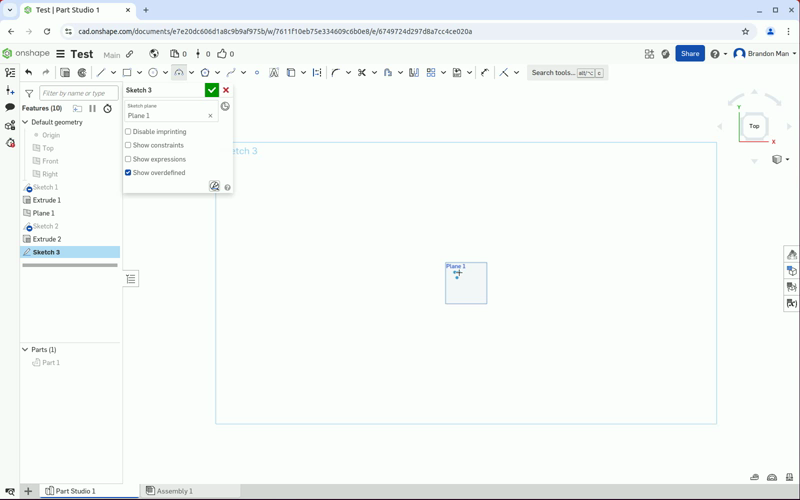
scroll(6)
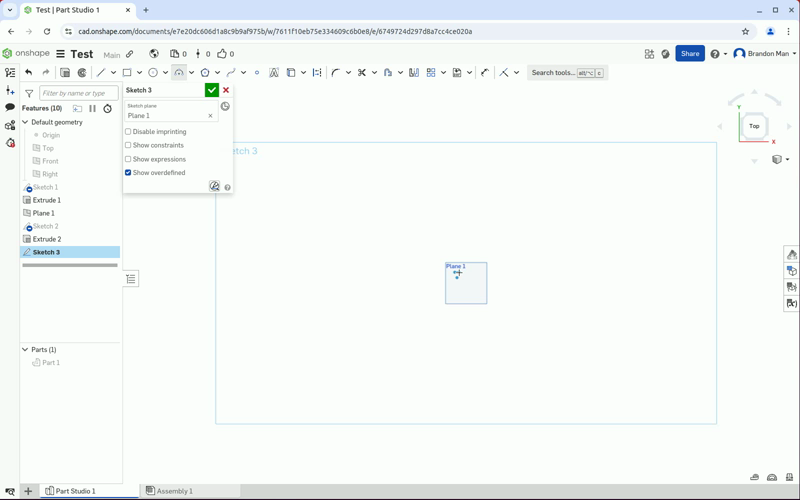
scroll(6)
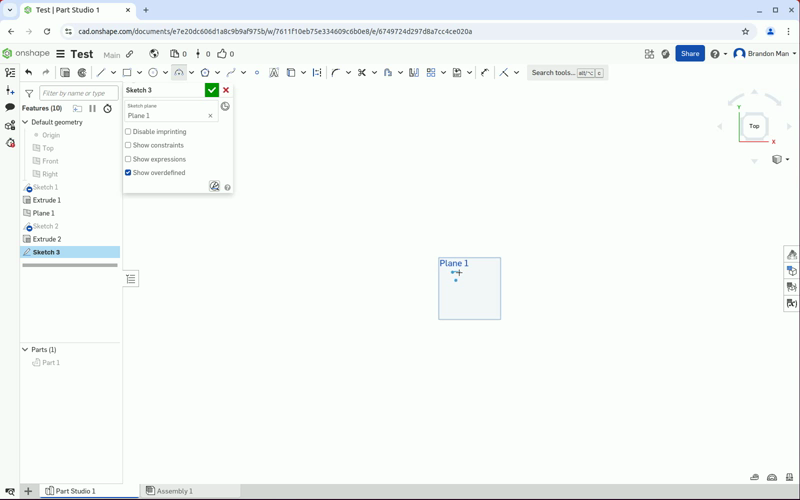
scroll(6)
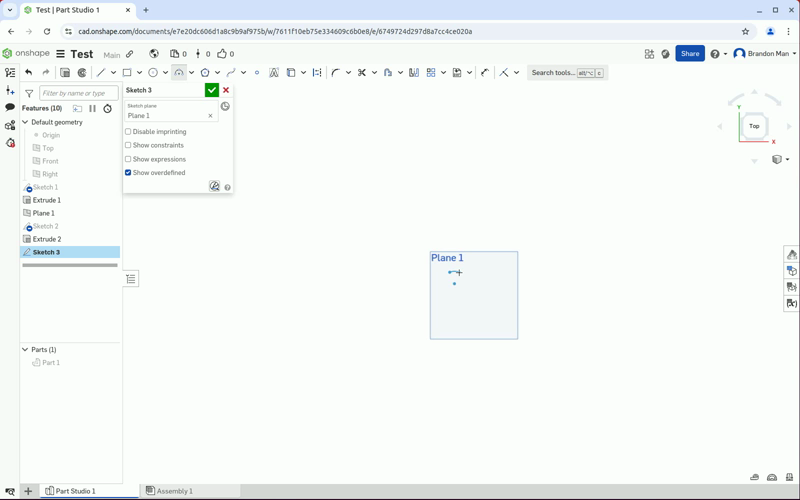
scroll(6)
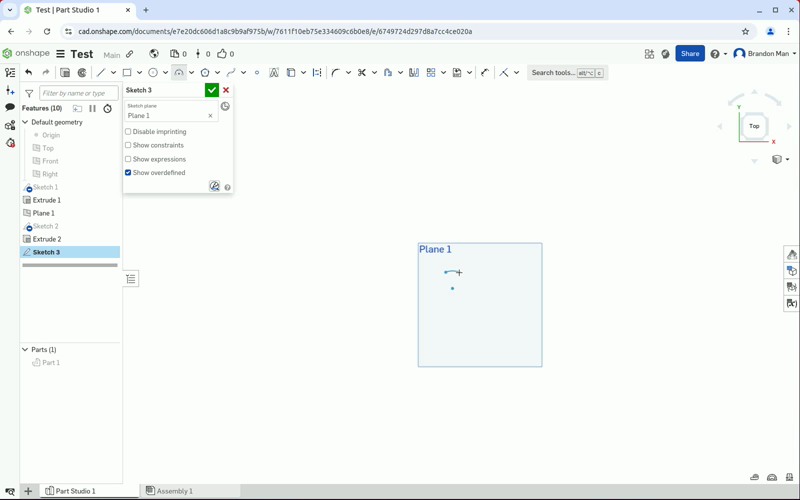
scroll(6)
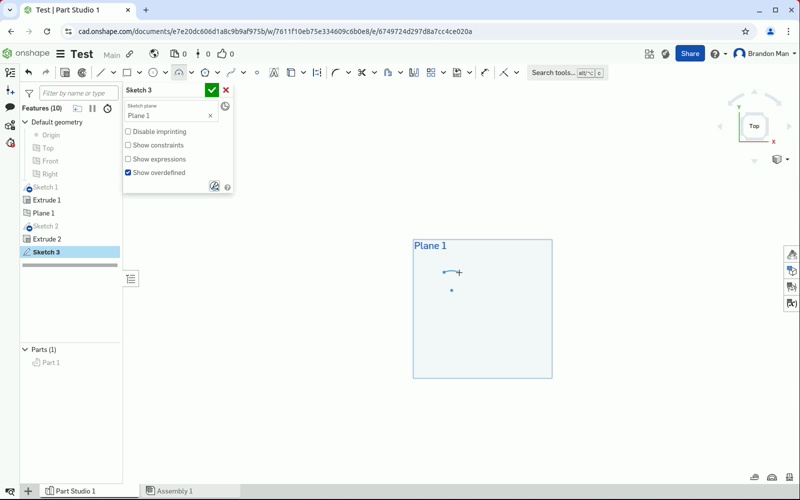
scroll(6)
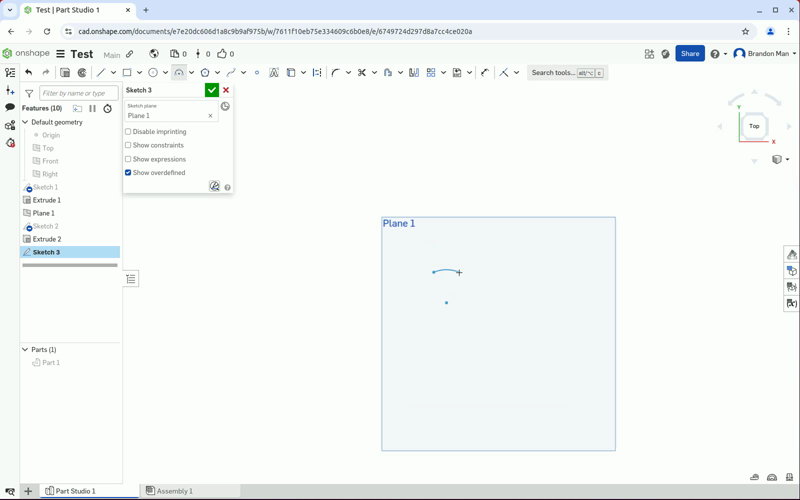
scroll(6)
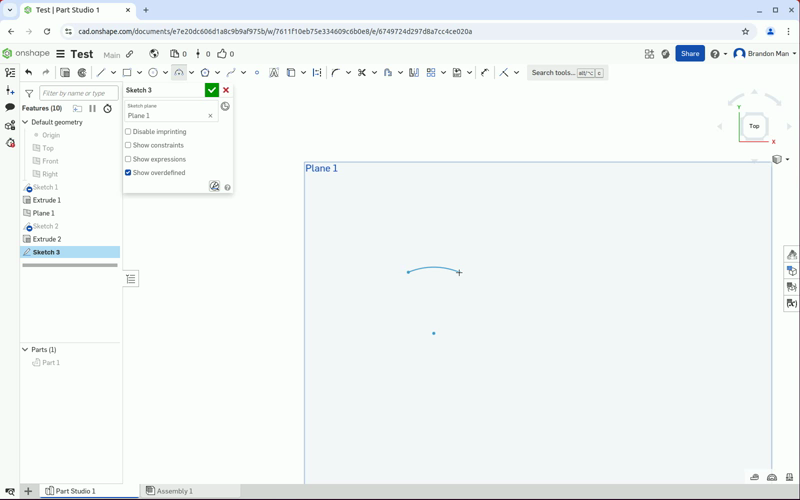
click(459, 272)
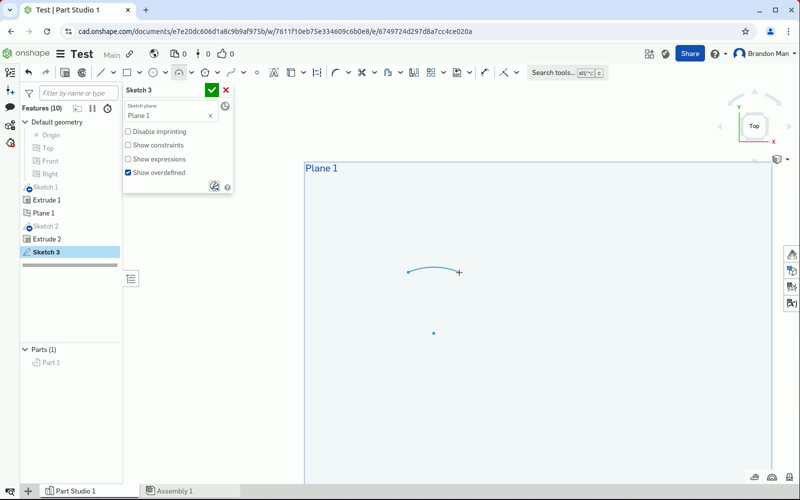
scroll(-6)
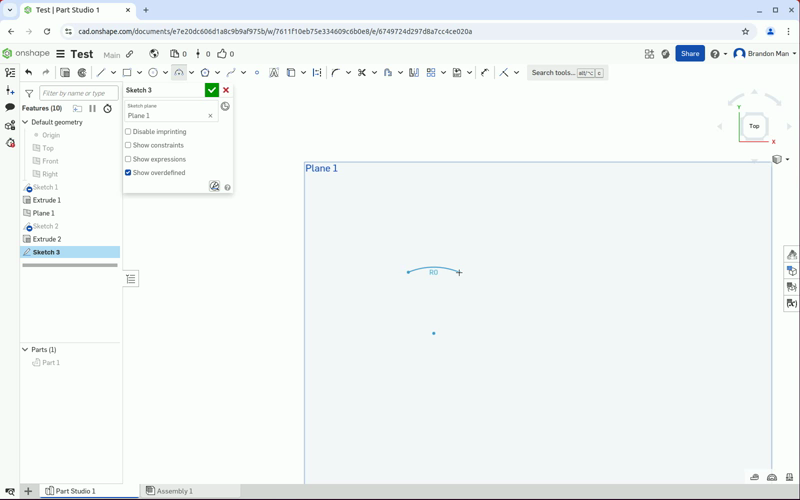
scroll(-6)
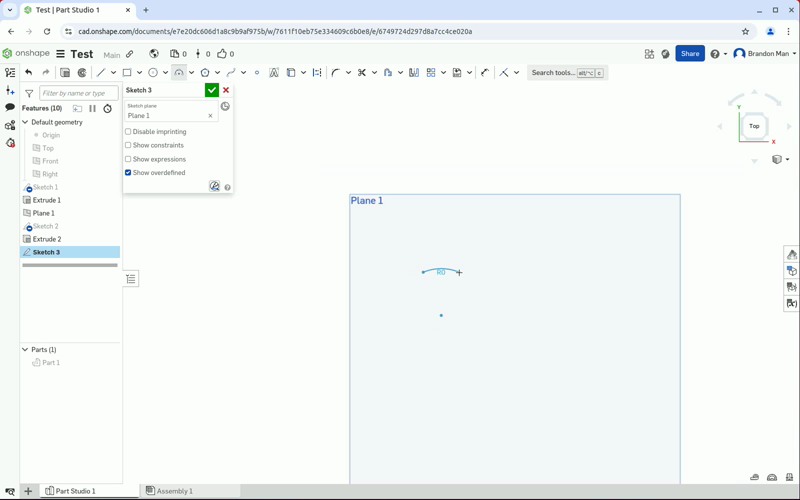
scroll(-6)
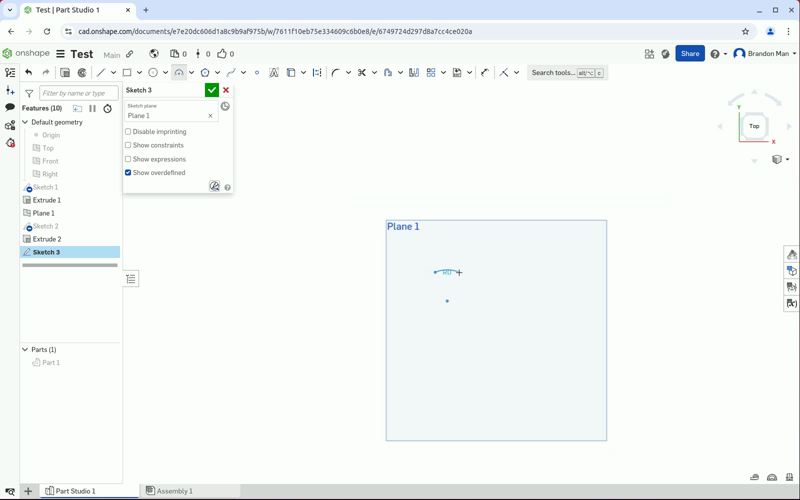
scroll(-6)
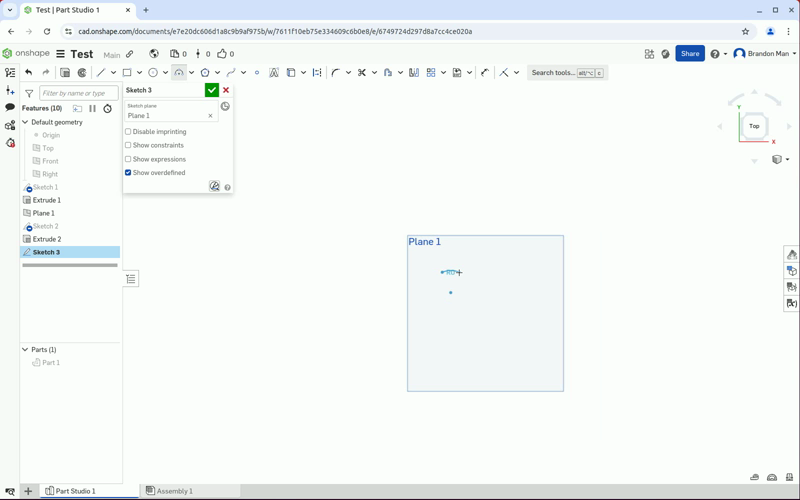
scroll(-6)
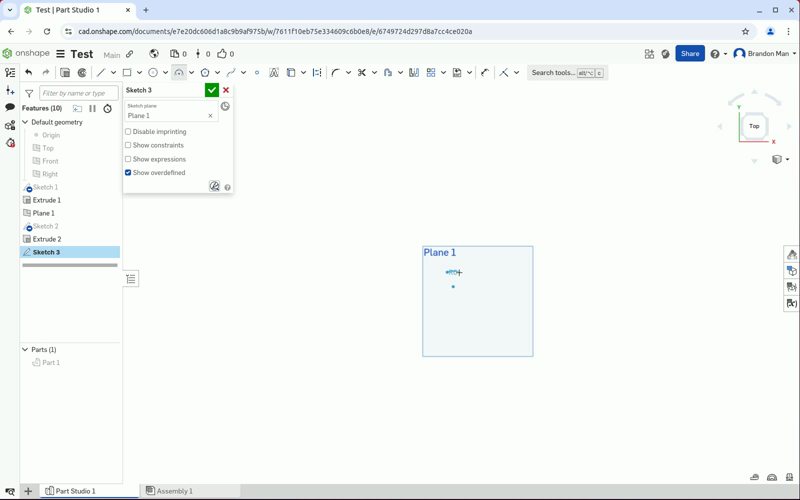
scroll(-6)
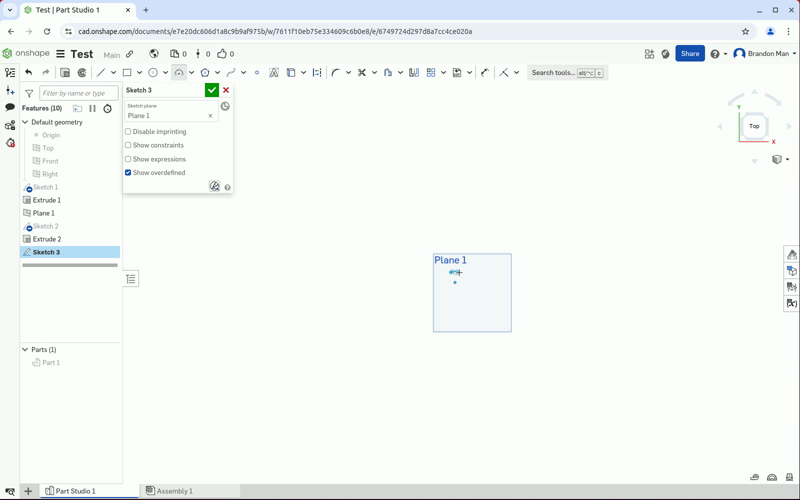
scroll(-6)
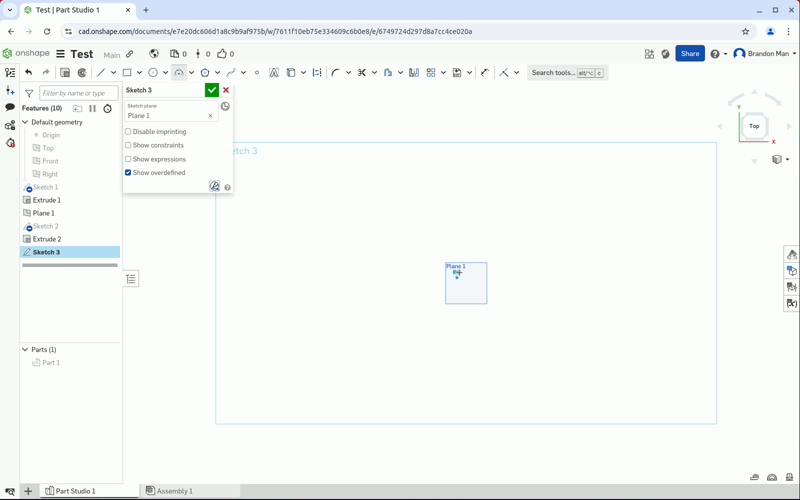
mouse_move(457, 276)
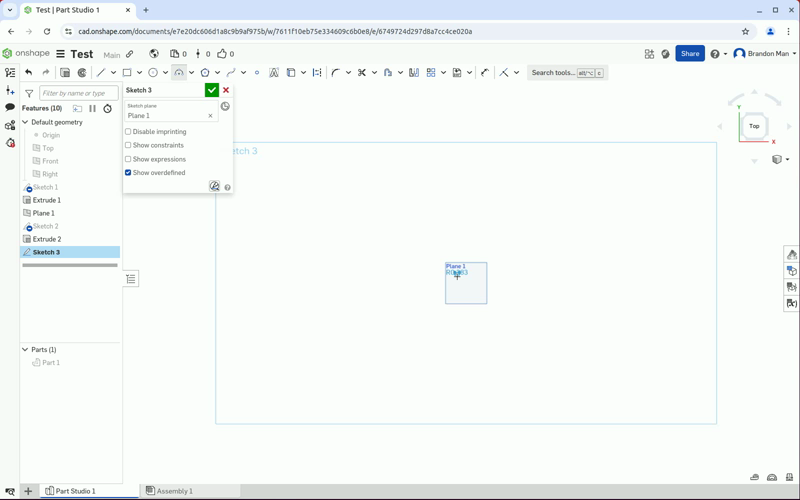
scroll(6)
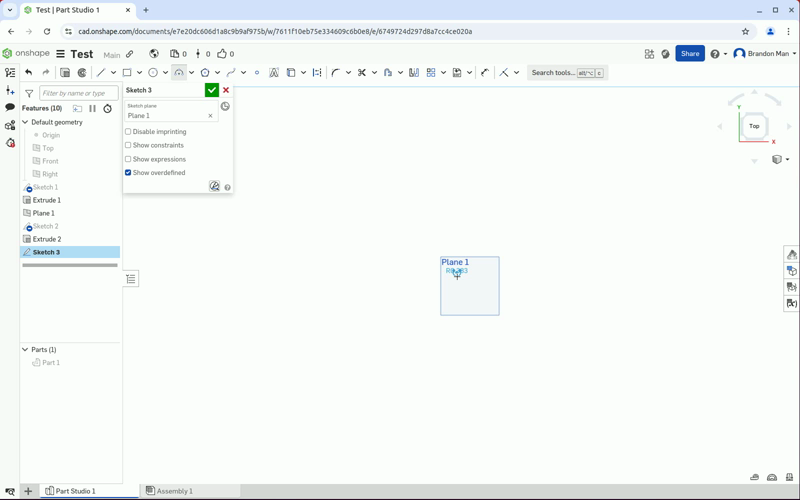
scroll(6)
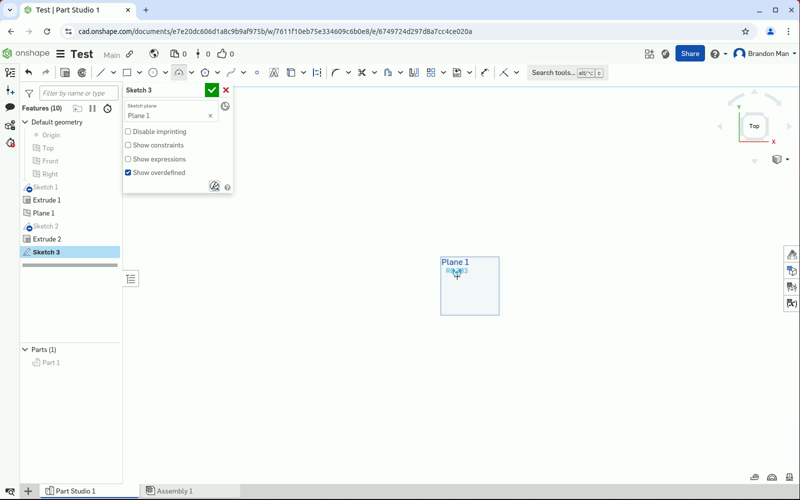
scroll(6)
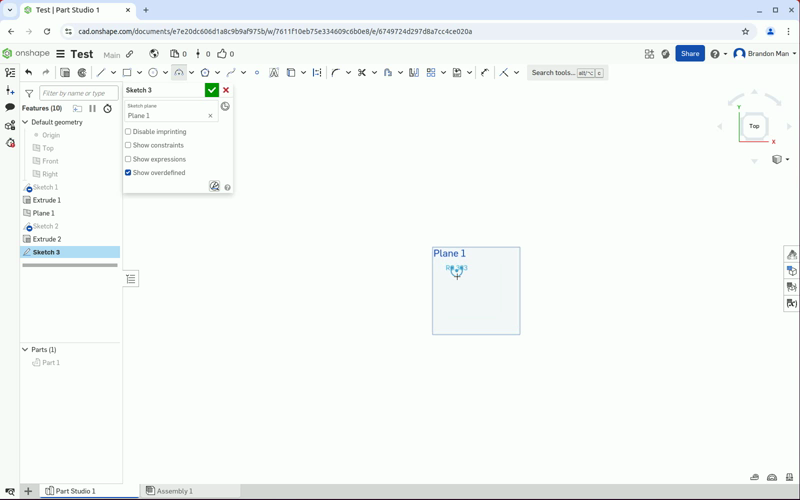
scroll(6)
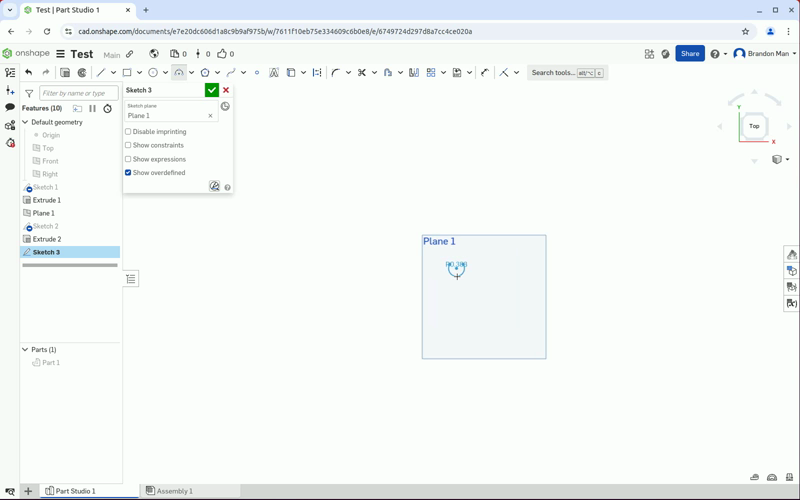
scroll(6)
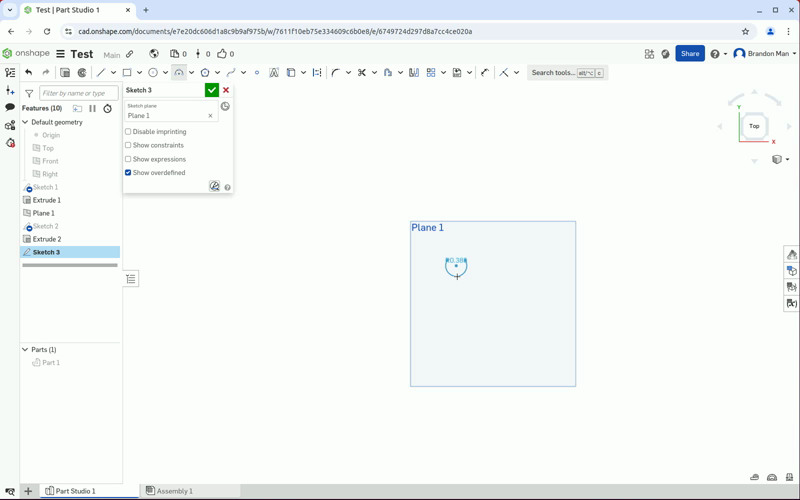
scroll(6)
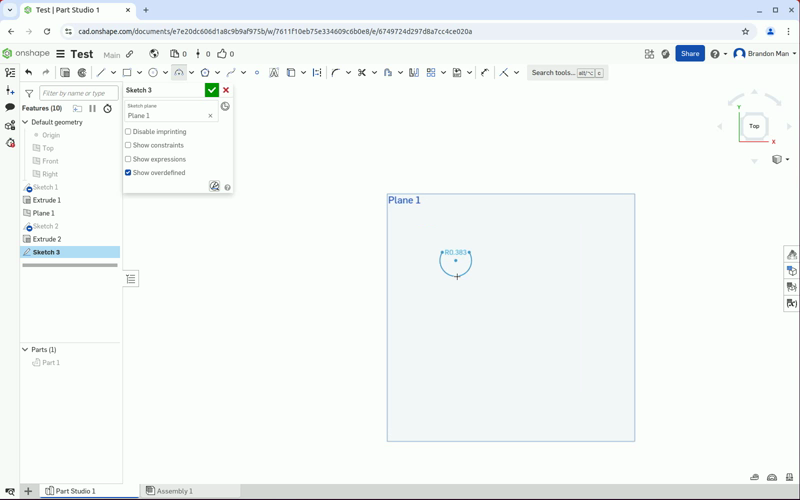
scroll(6)
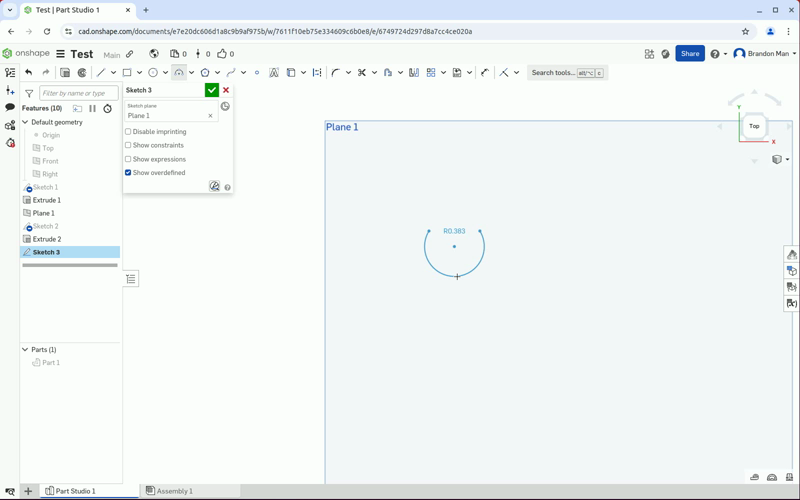
click(457, 276)
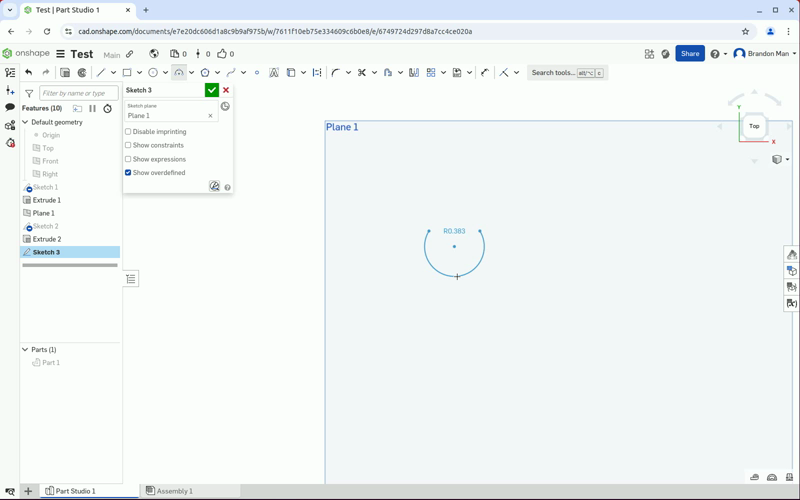
scroll(-6)
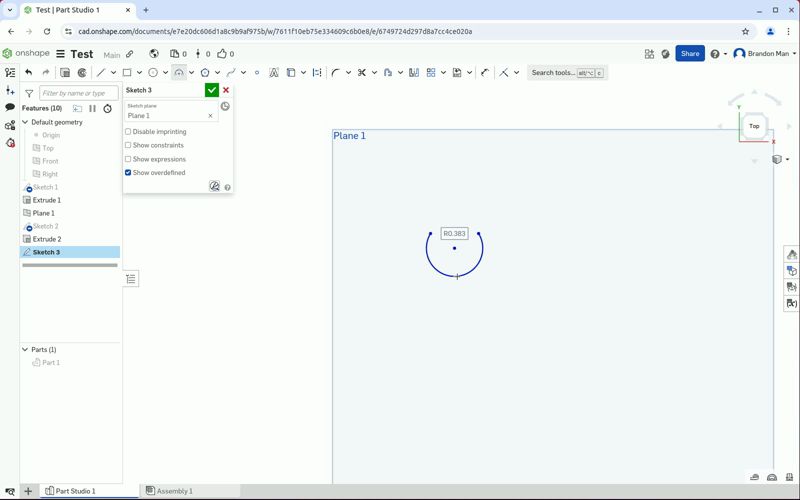
scroll(-6)
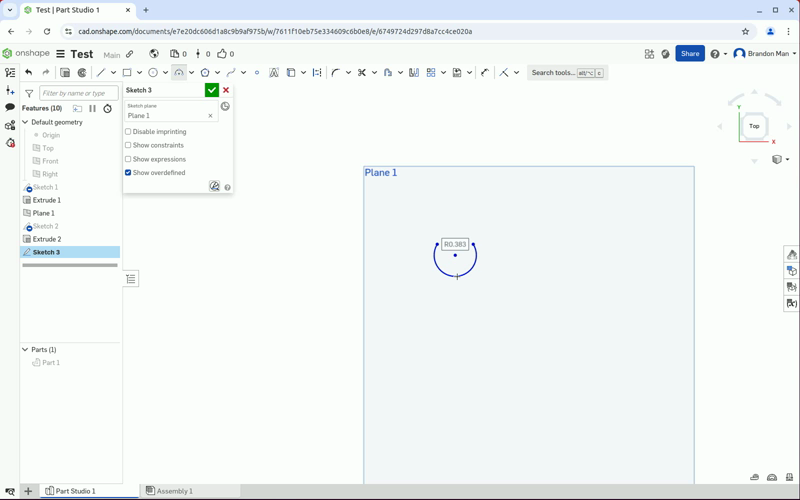
scroll(-6)
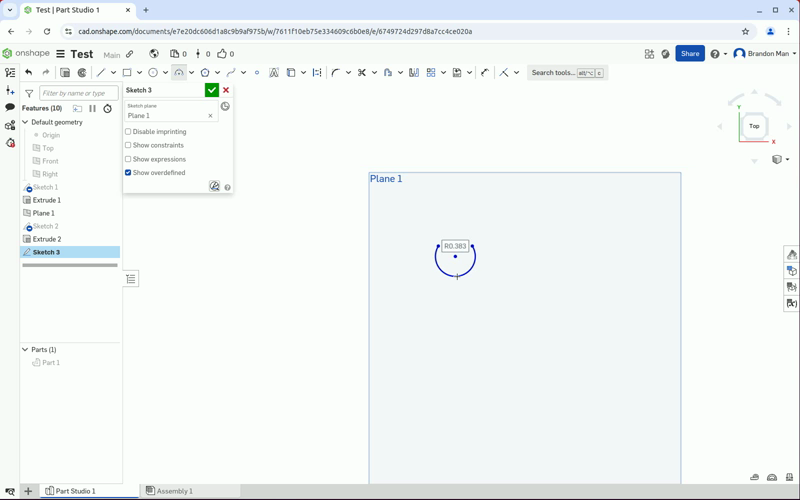
scroll(-6)
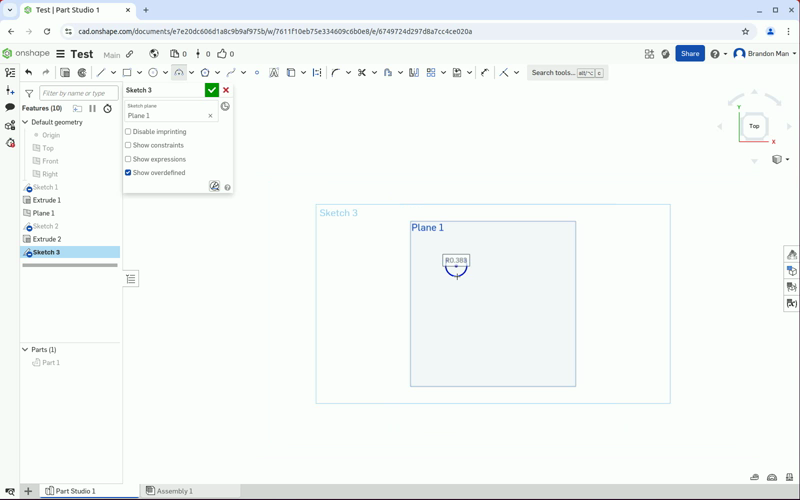
scroll(-6)
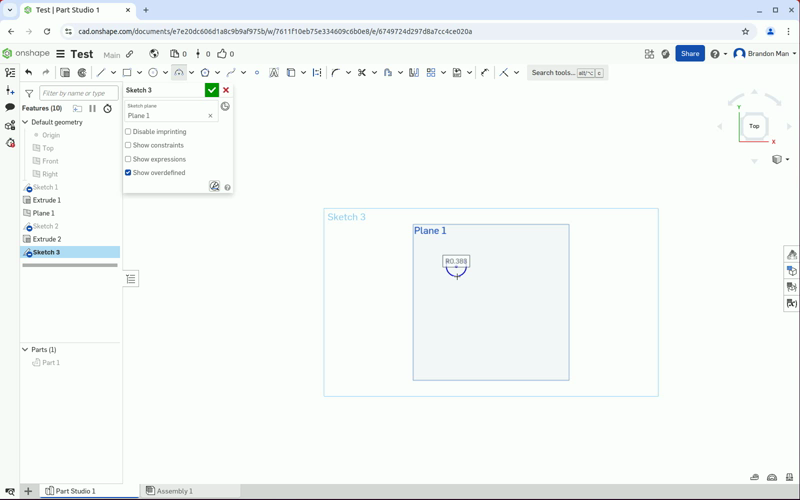
scroll(-6)
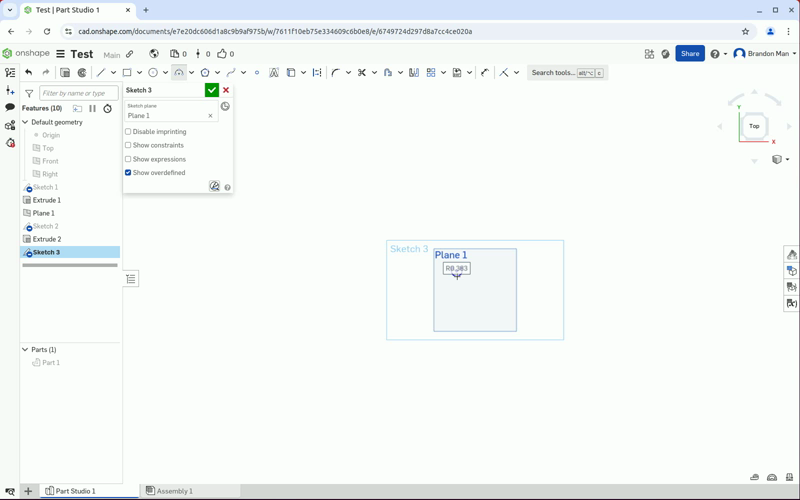
scroll(-6)
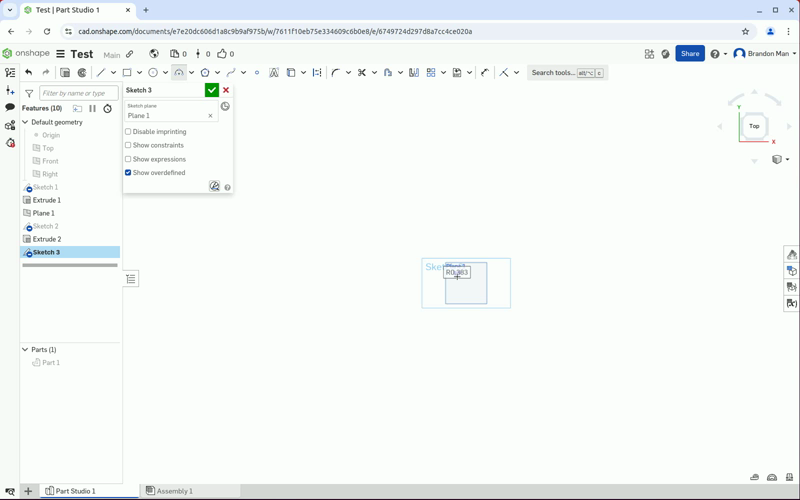
key_up(shift)
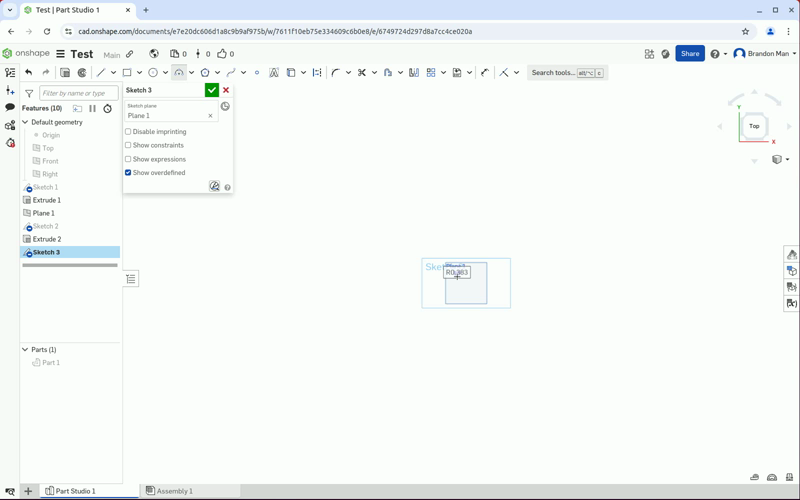
key(esc)
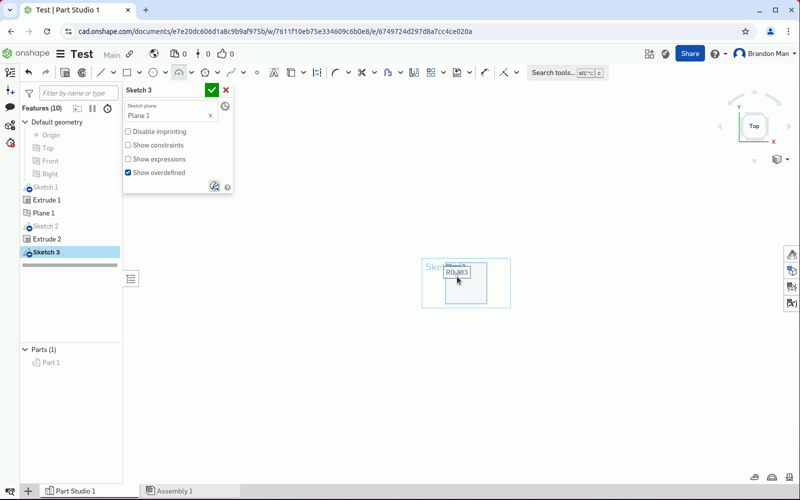
key(l)
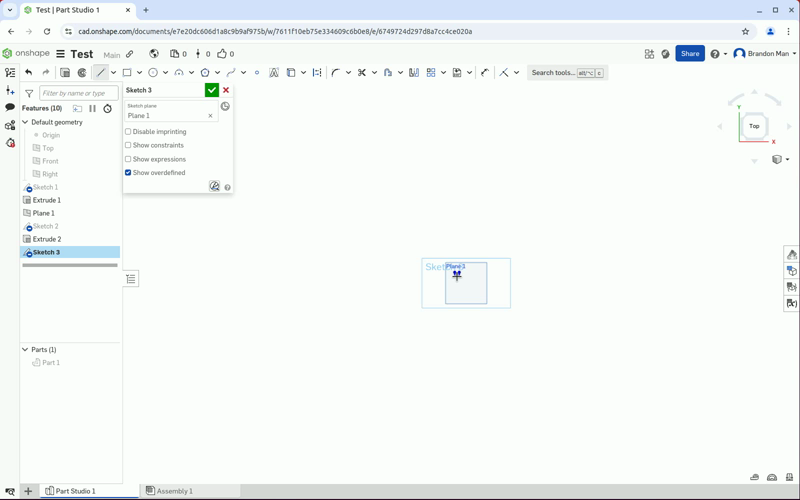
mouse_move(459, 272)
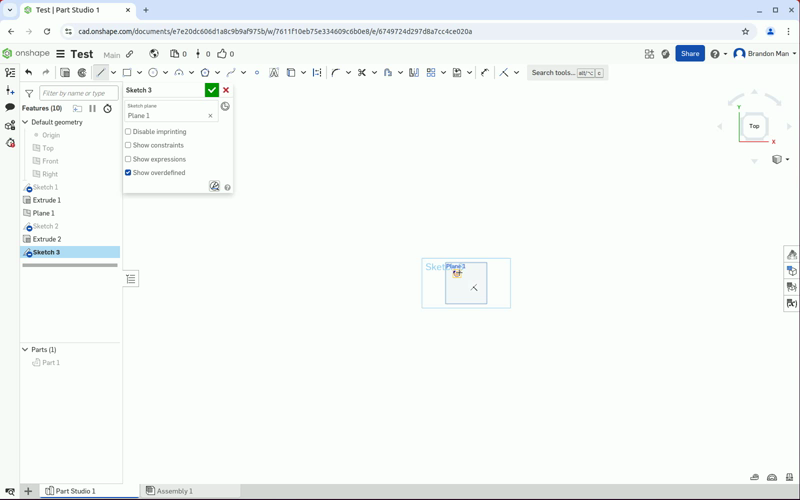
scroll(6)
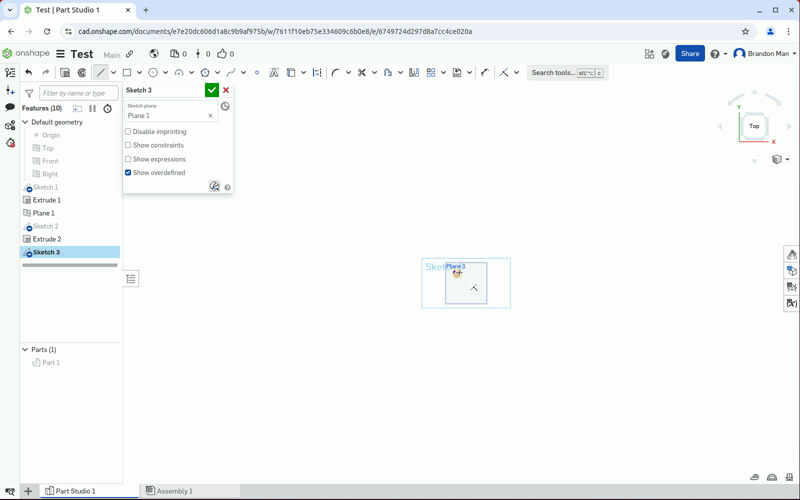
scroll(6)
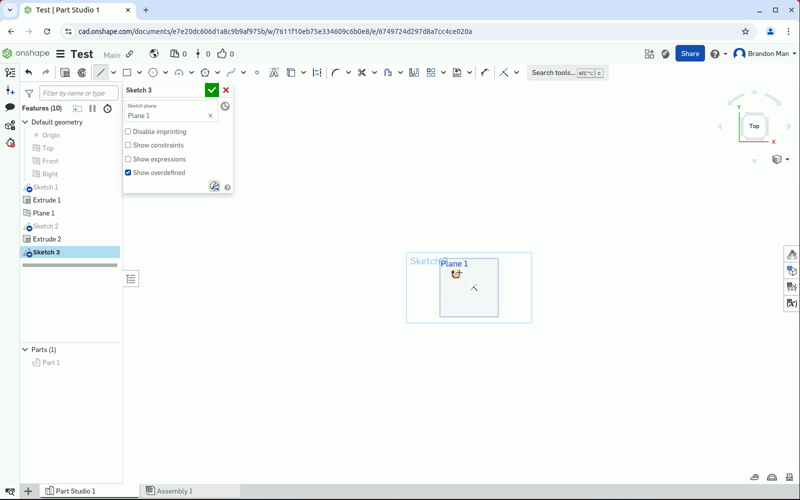
scroll(6)
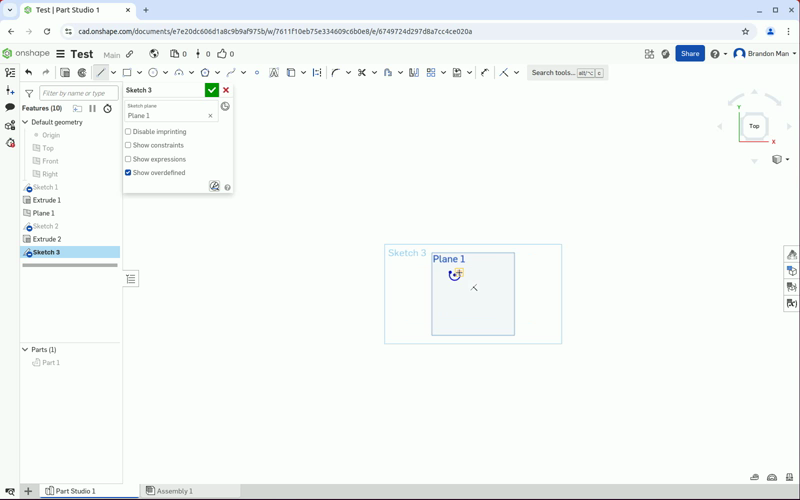
scroll(6)
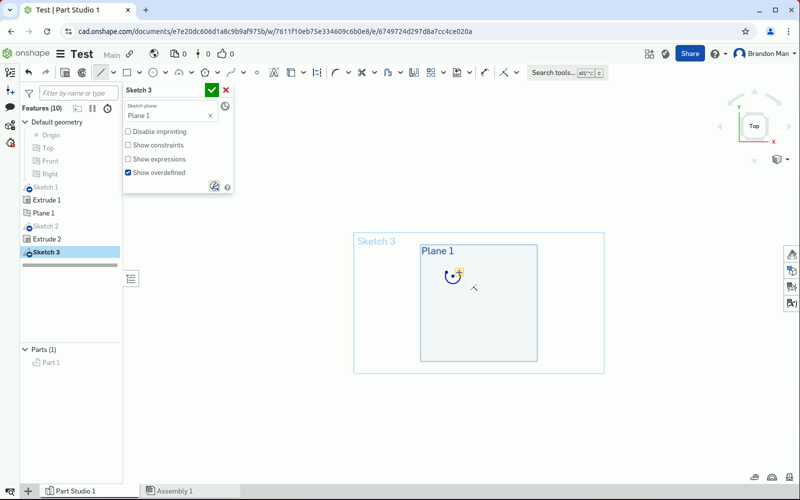
scroll(6)
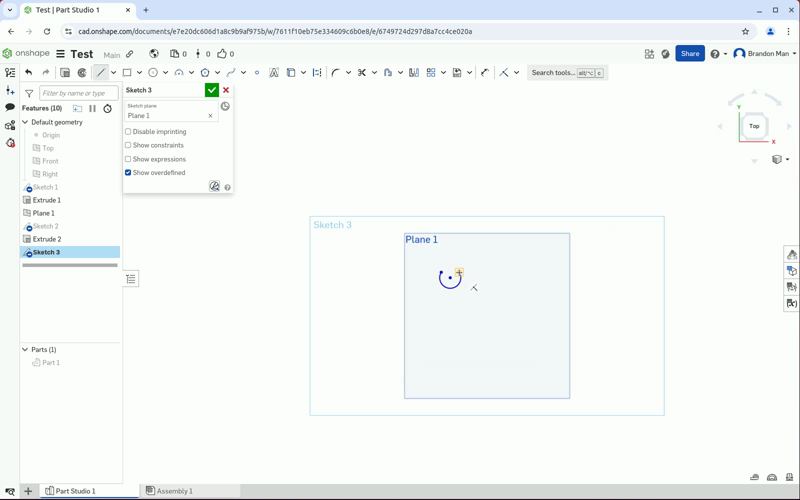
scroll(6)
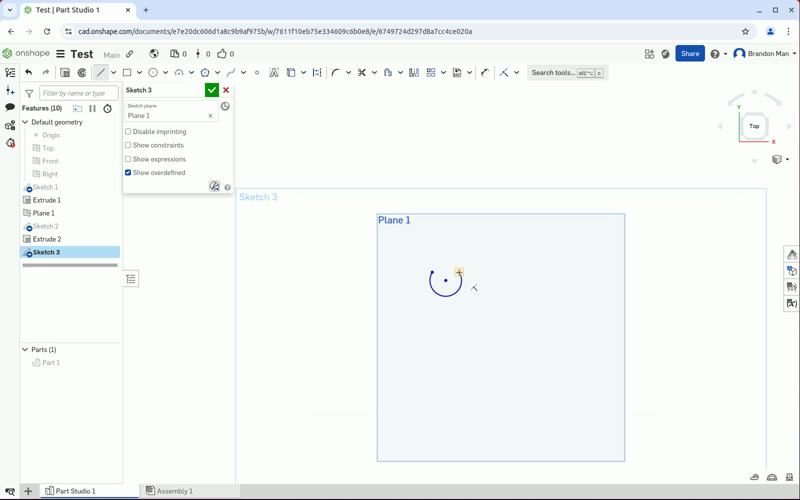
scroll(6)
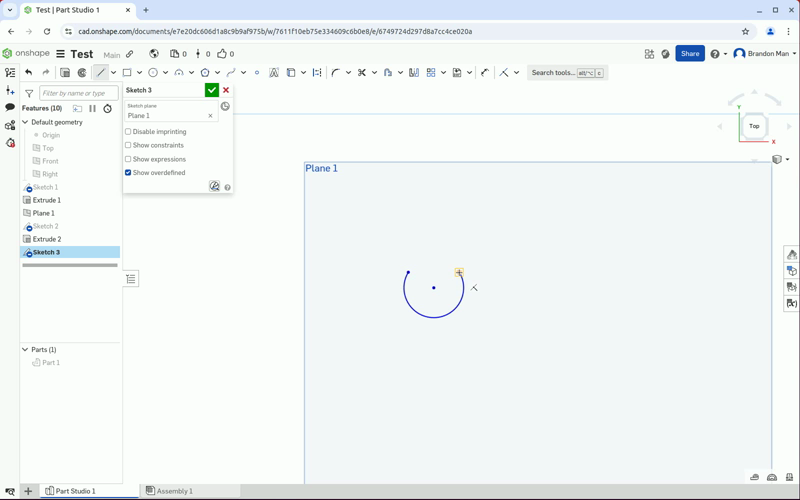
click(459, 272)
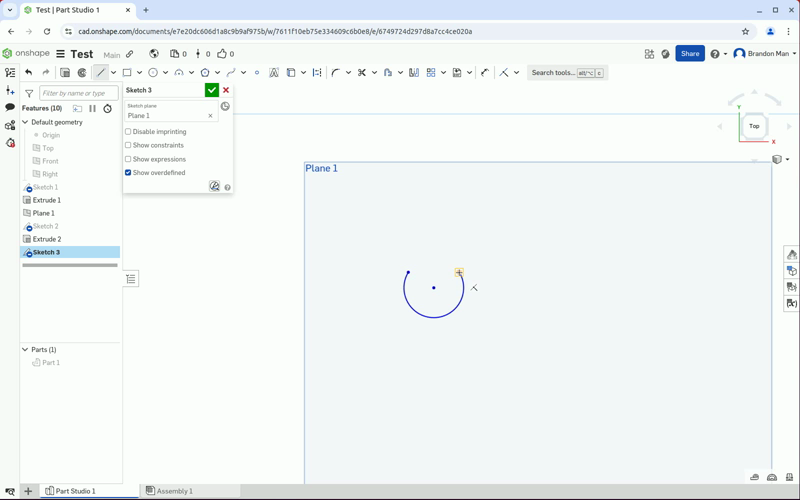
scroll(-6)
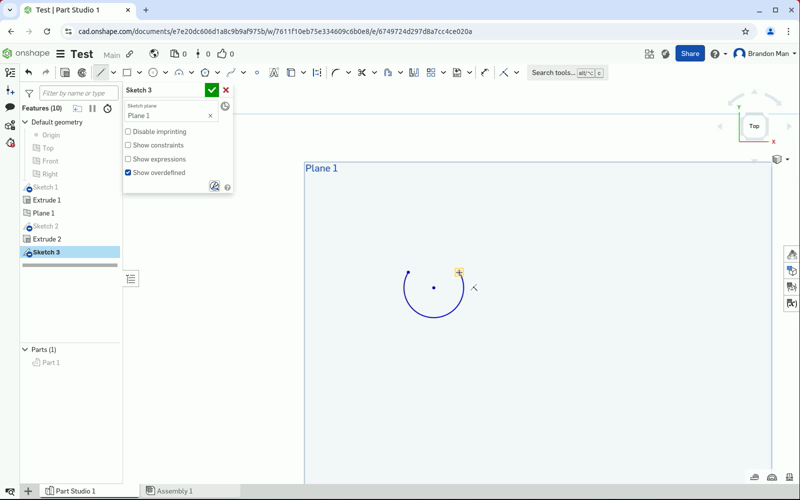
scroll(-6)
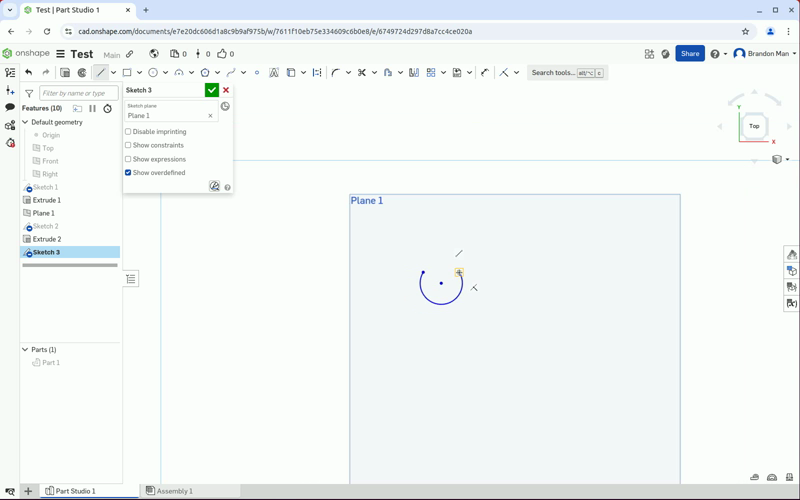
scroll(-6)
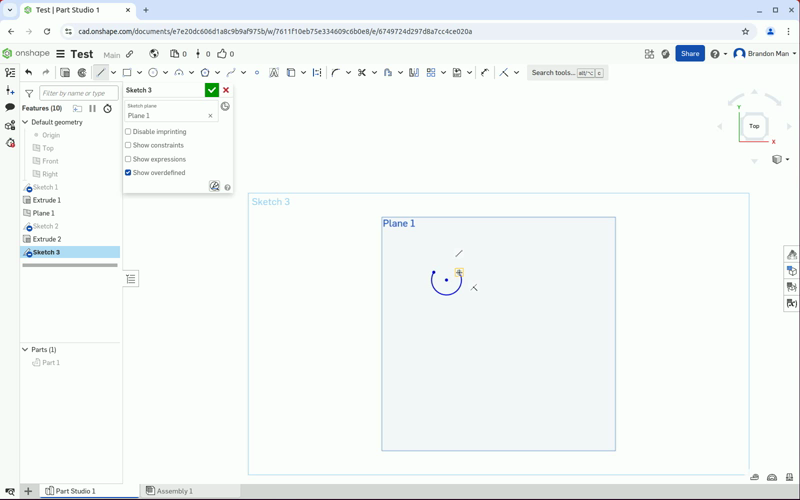
scroll(-6)
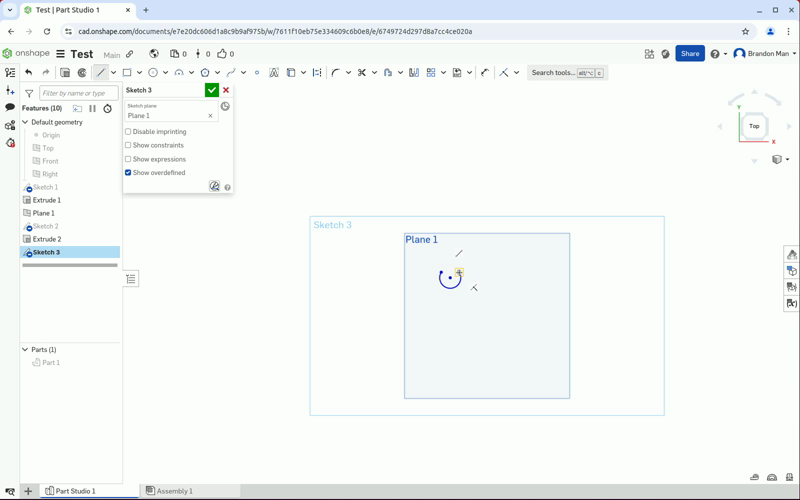
scroll(-6)
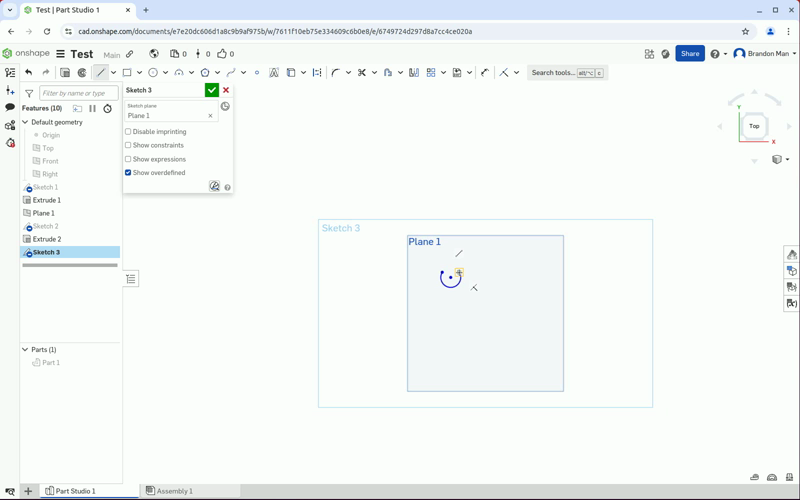
scroll(-6)
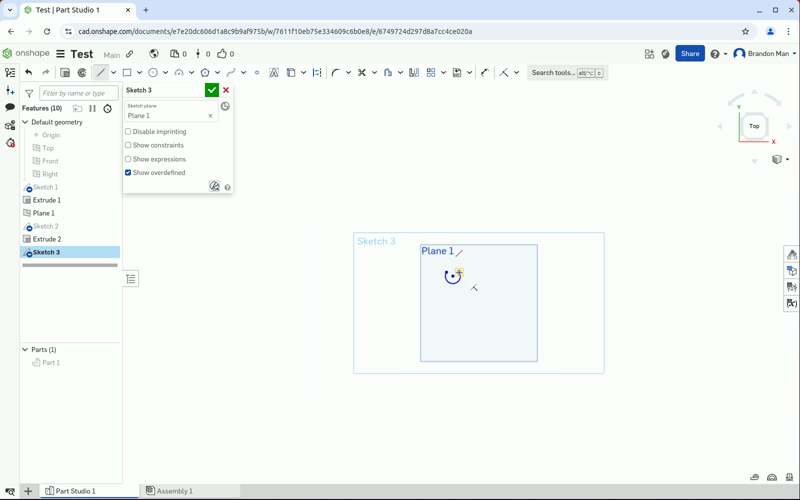
scroll(-6)
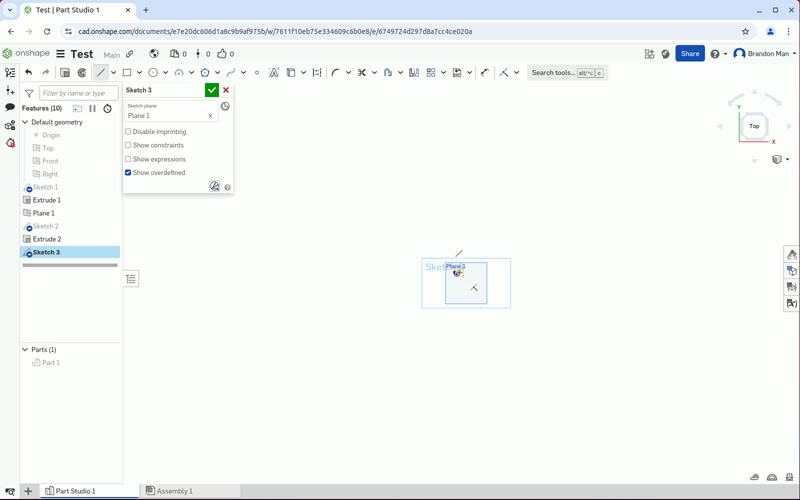
mouse_move(489, 272)
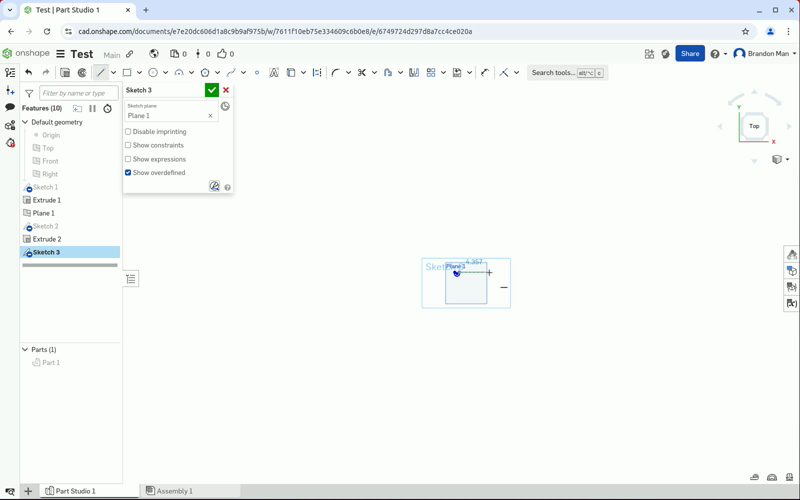
key_down(shift)
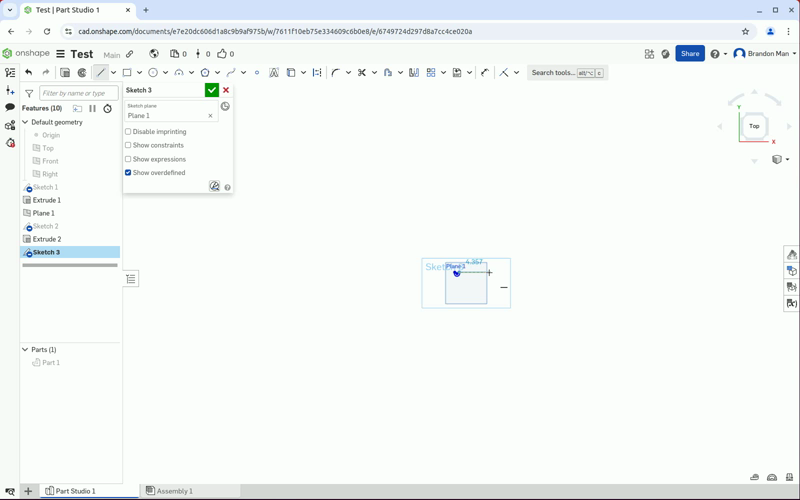
mouse_move(454, 272)
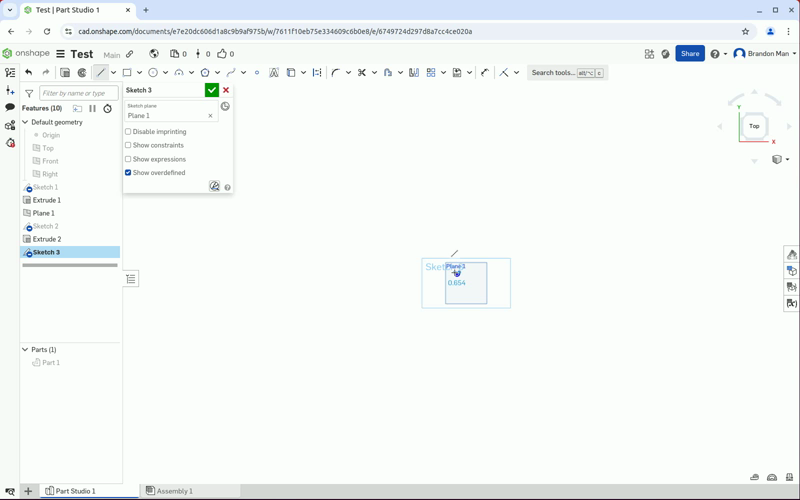
scroll(6)
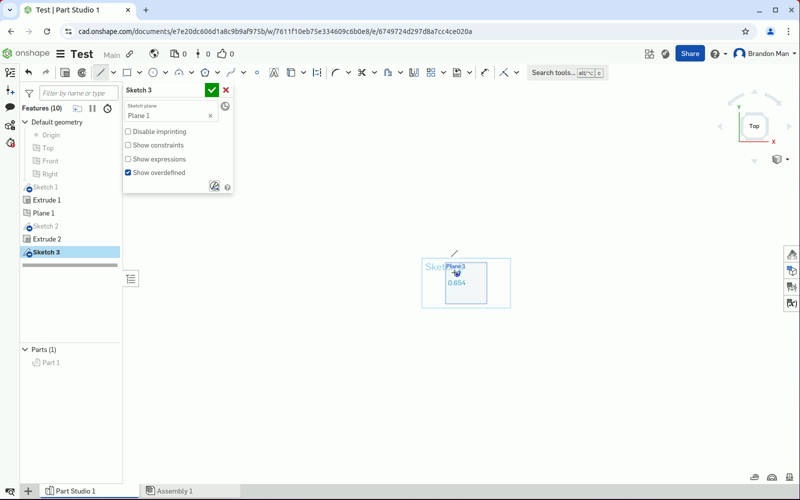
scroll(6)
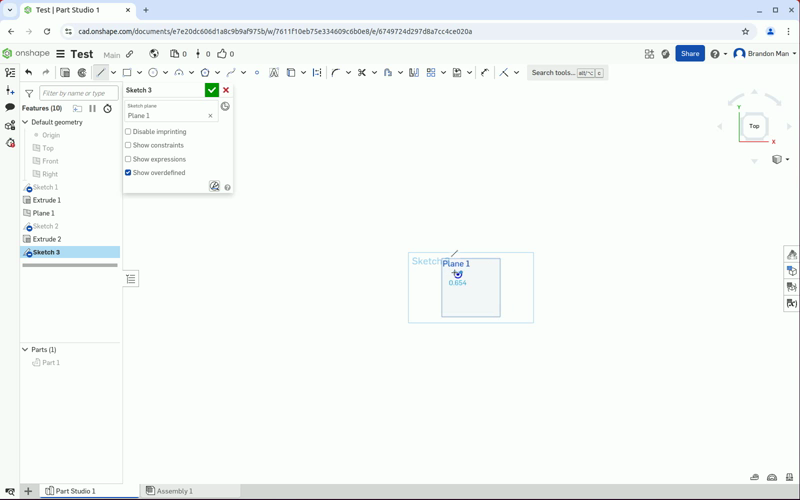
scroll(6)
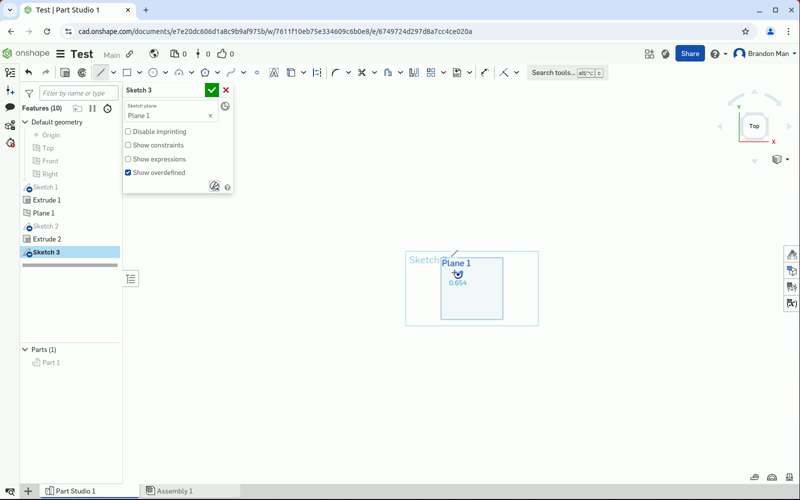
scroll(6)
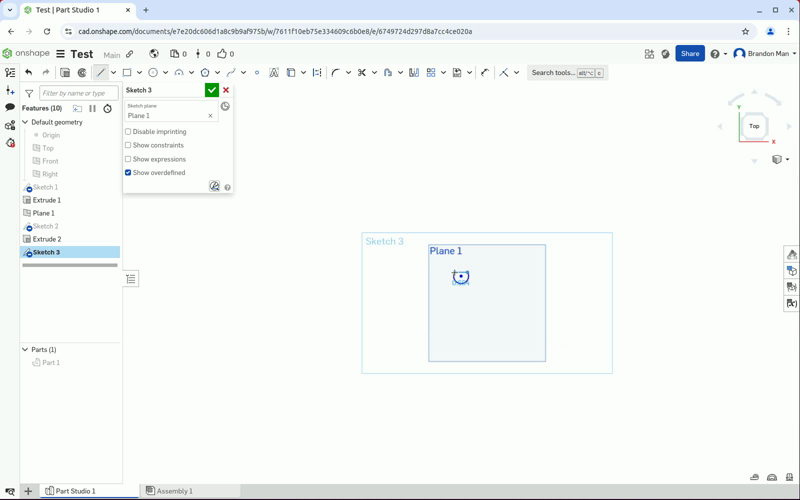
scroll(6)
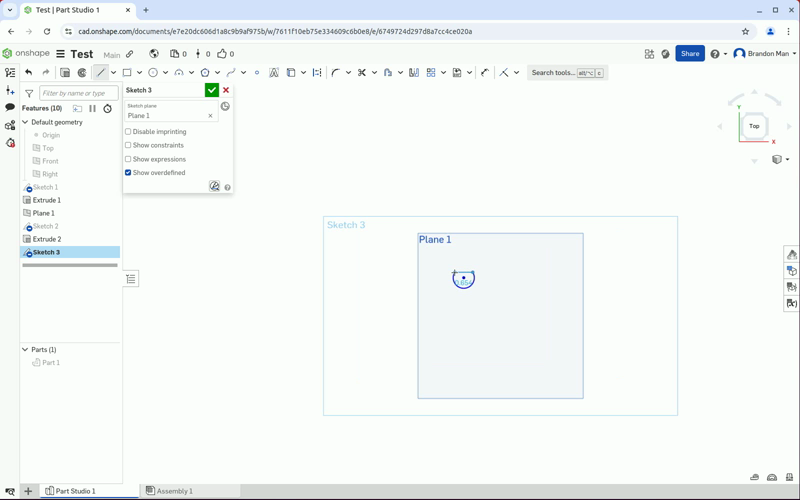
scroll(6)
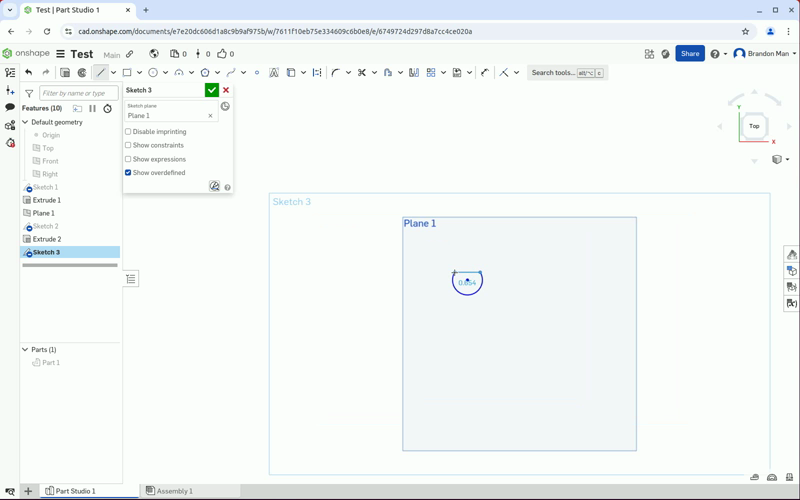
scroll(6)
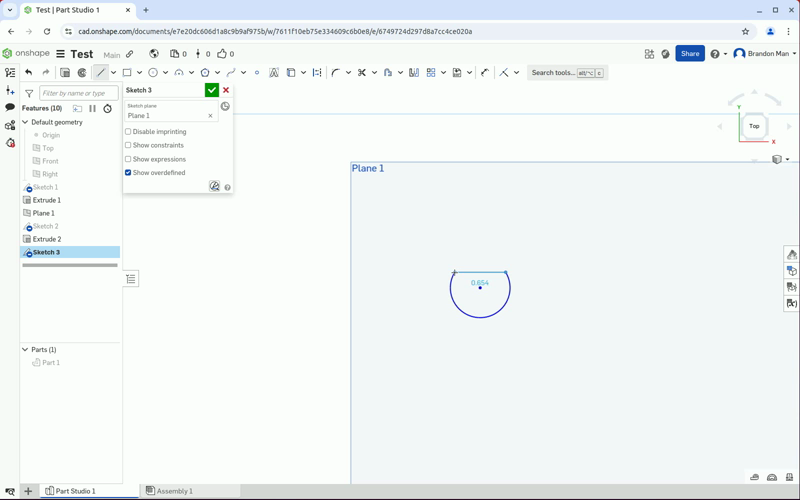
key_up(shift)
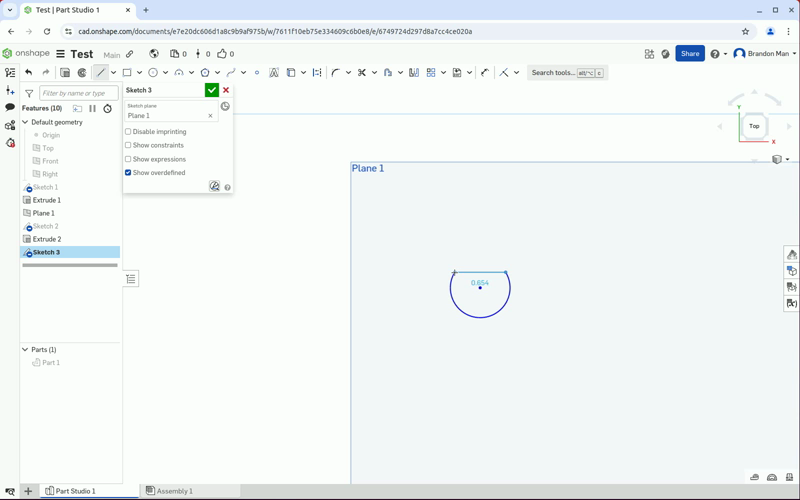
click(454, 272)
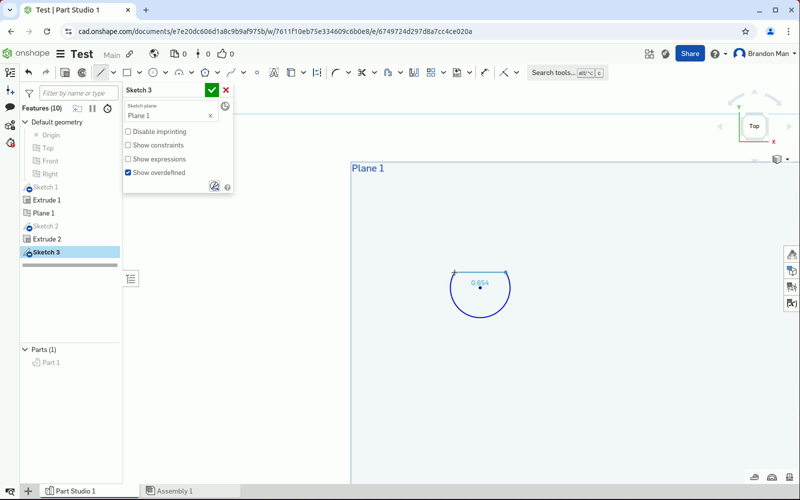
scroll(-6)
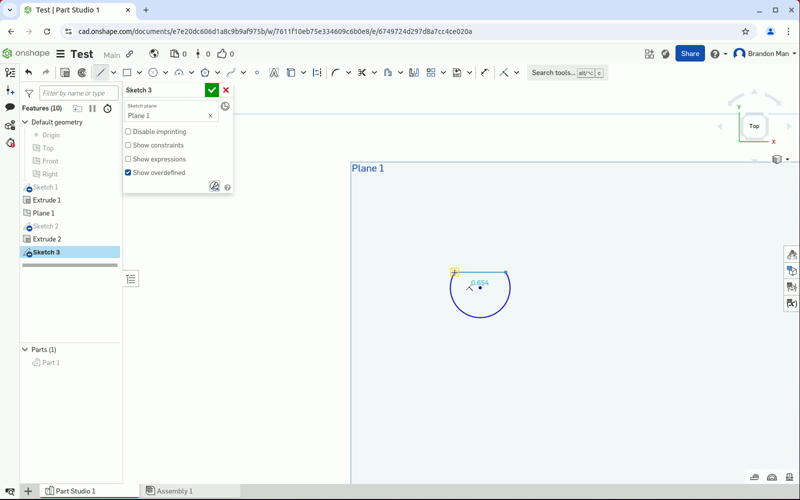
scroll(-6)
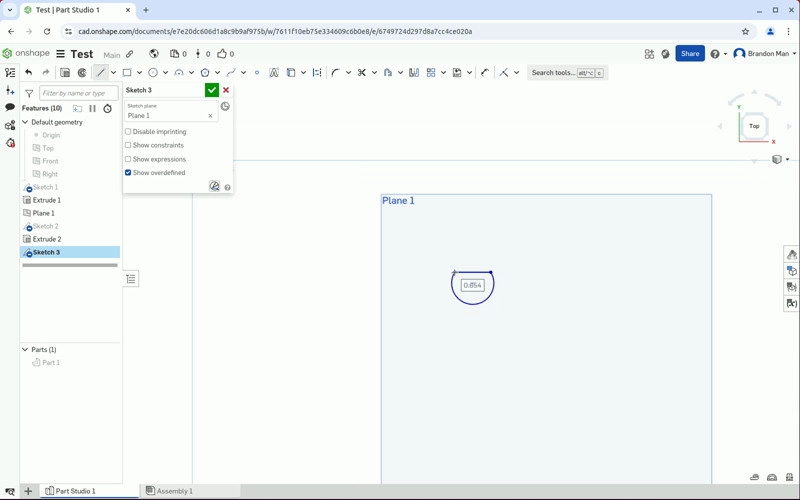
scroll(-6)
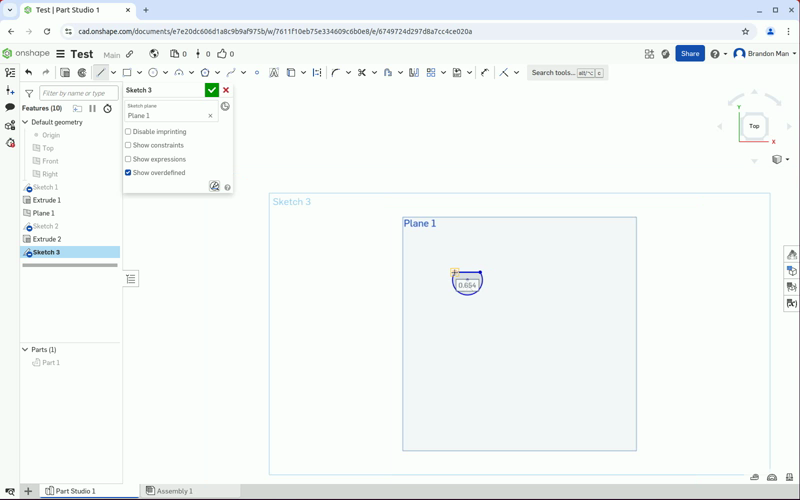
scroll(-6)
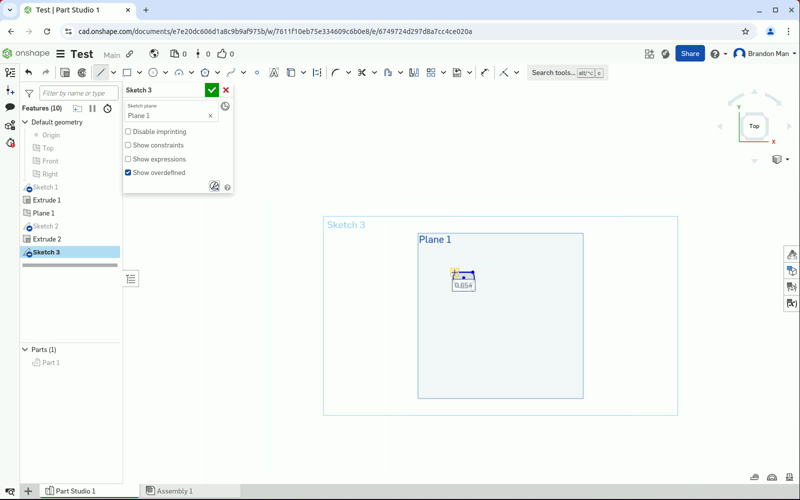
scroll(-6)
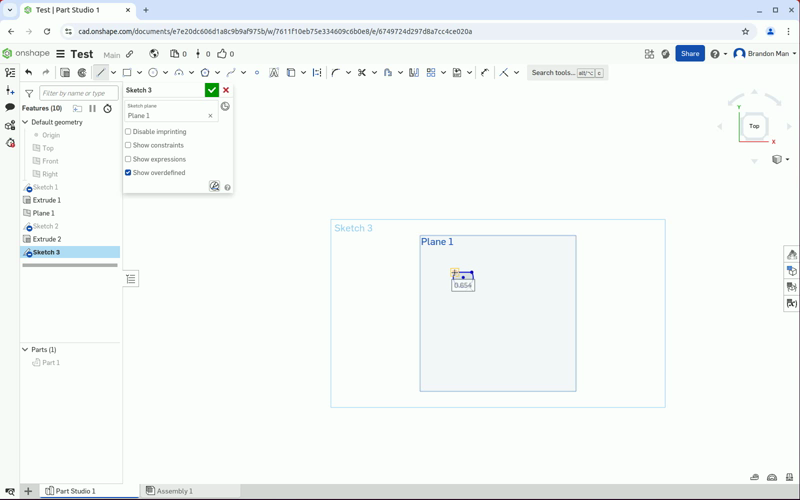
scroll(-6)
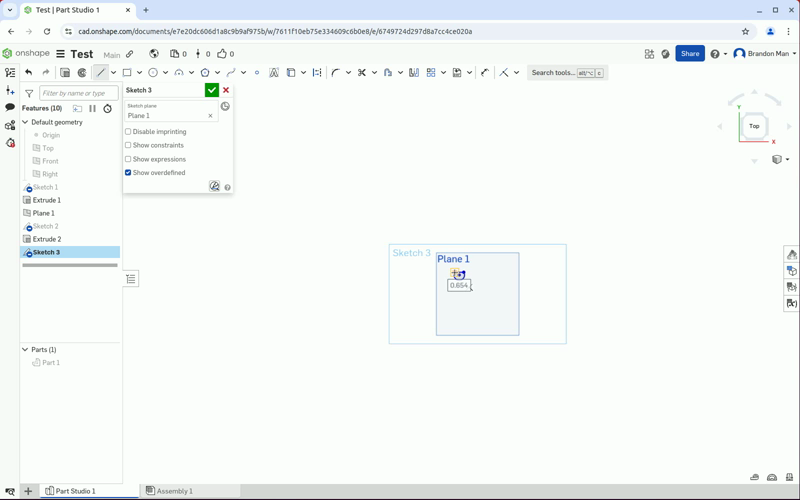
scroll(-6)
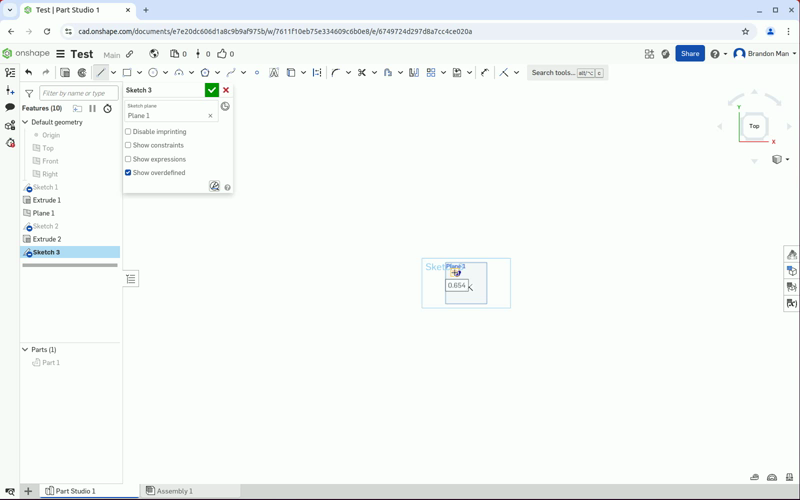
key(esc)
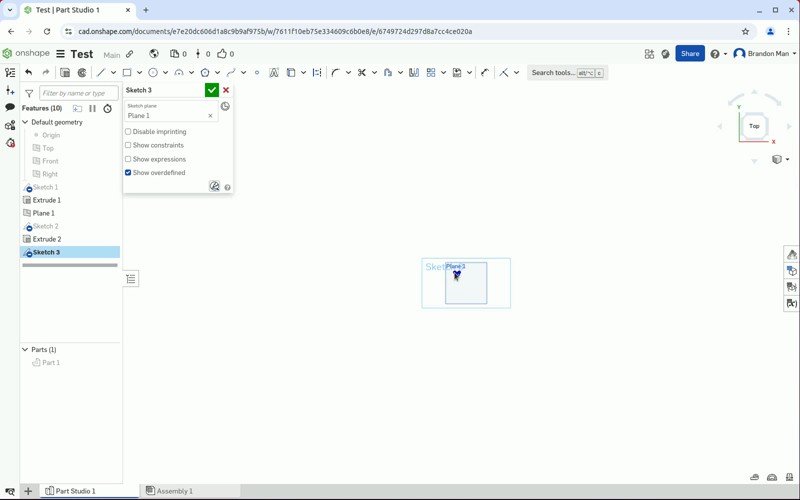
mouse_move(455, 273)
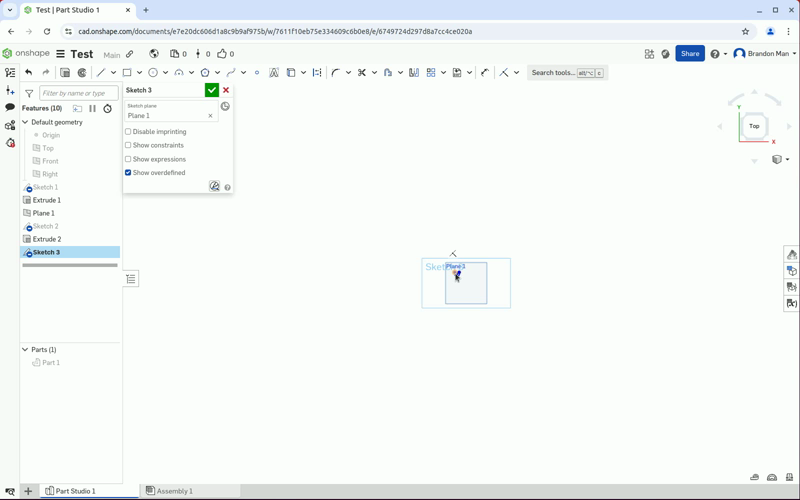
scroll(6)
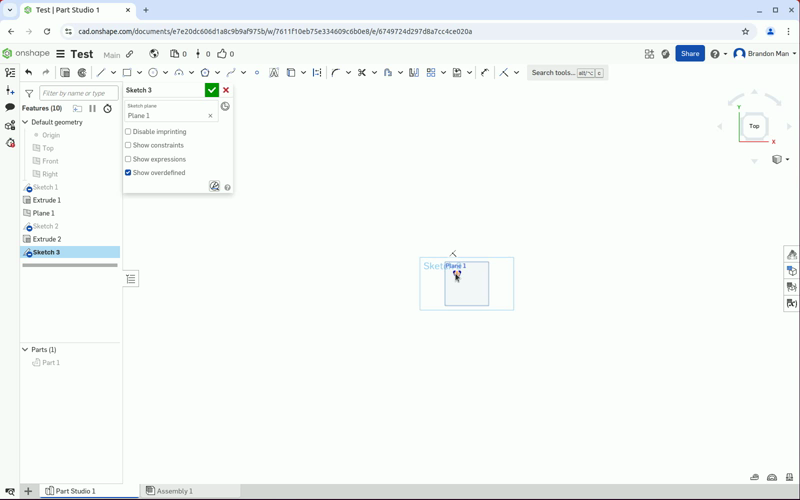
scroll(6)
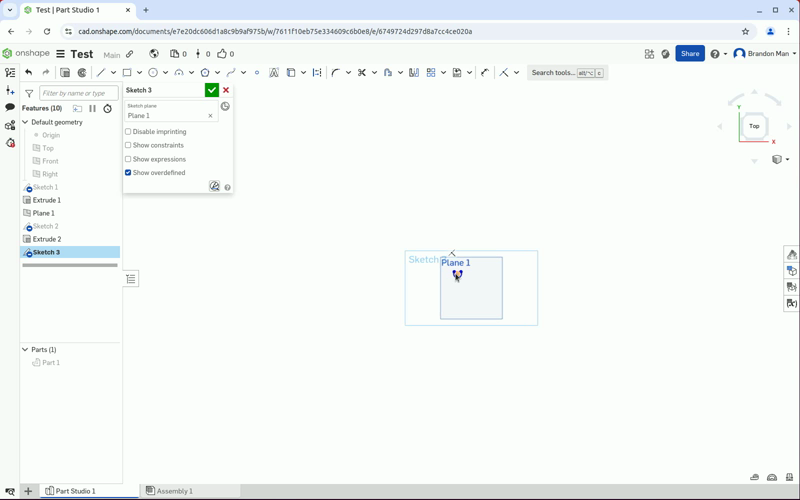
scroll(6)
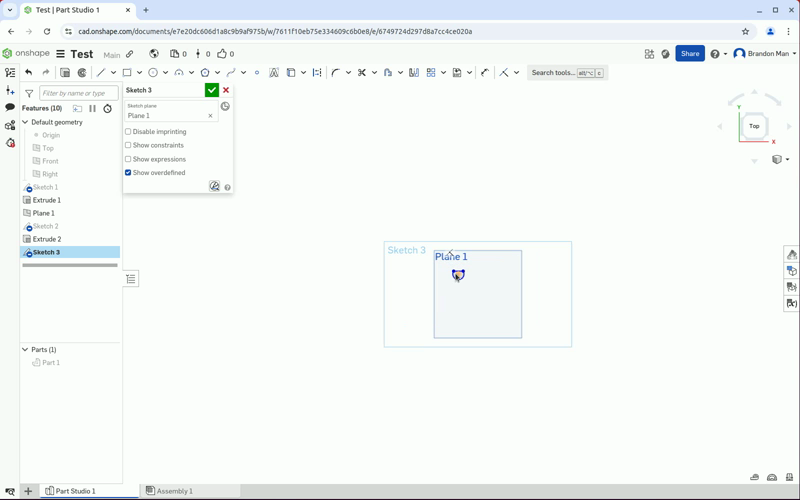
scroll(6)
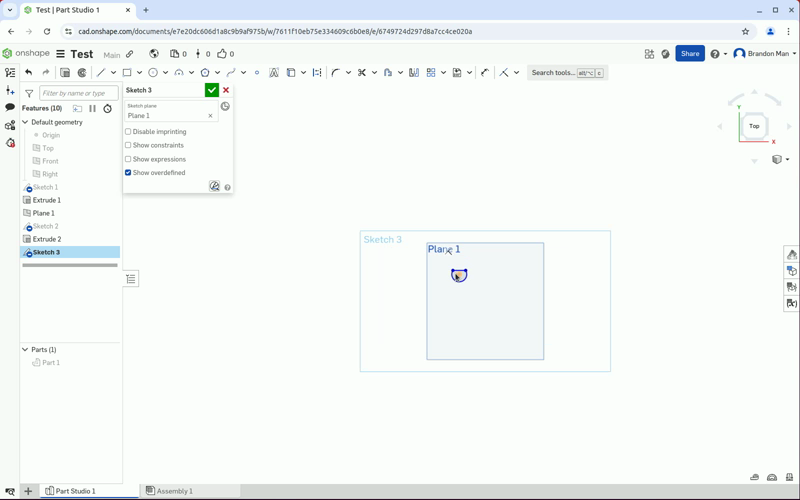
scroll(6)
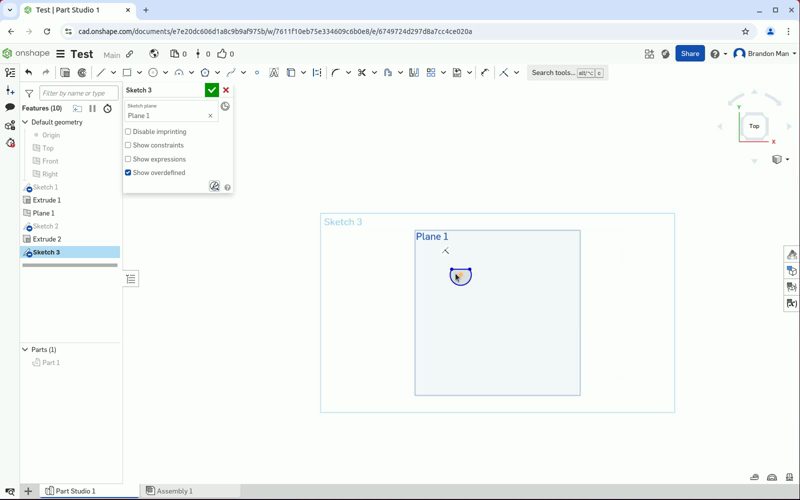
scroll(6)
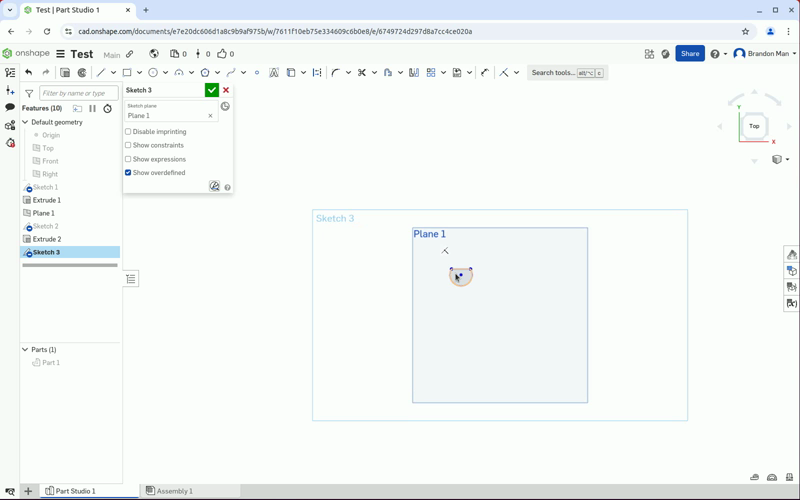
scroll(6)
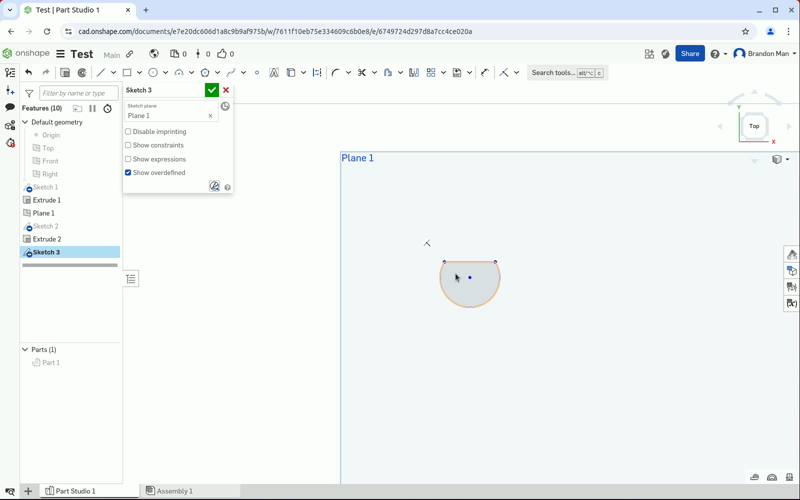
click(455, 273)
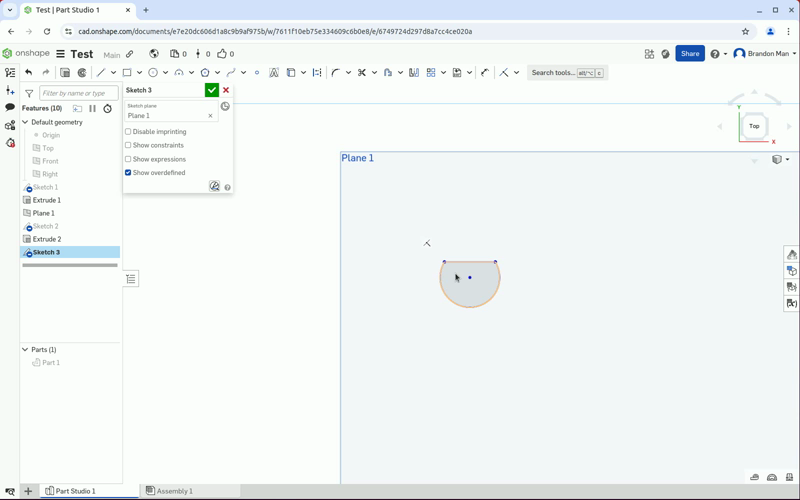
scroll(-6)
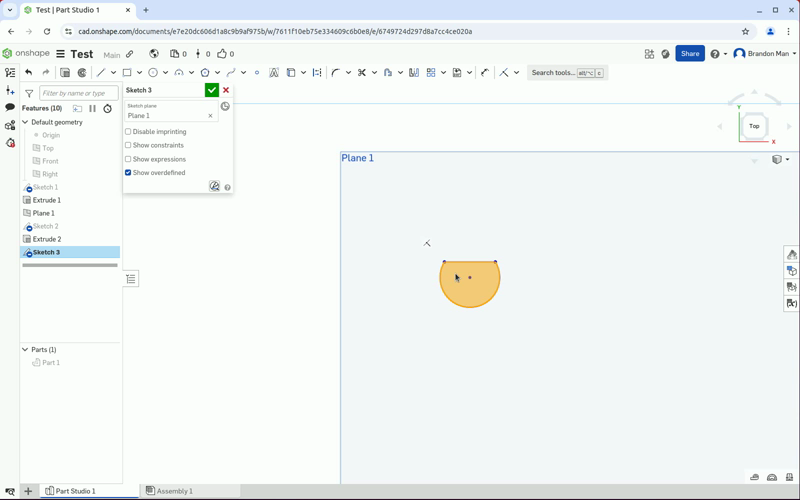
scroll(-6)
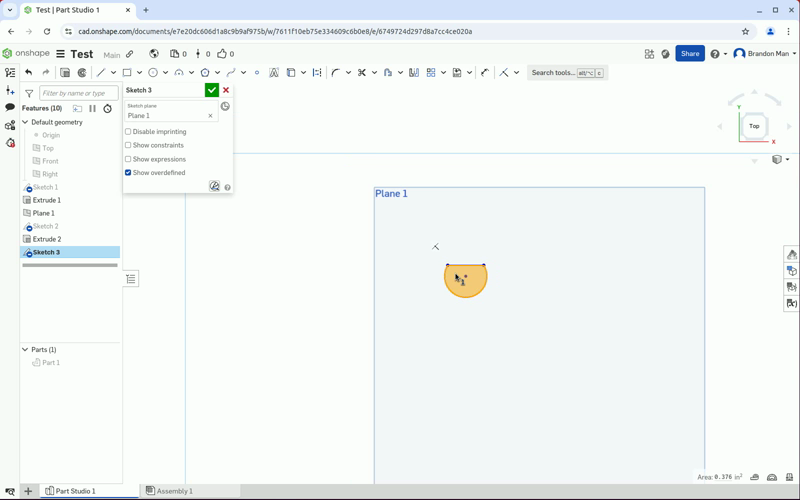
scroll(-6)
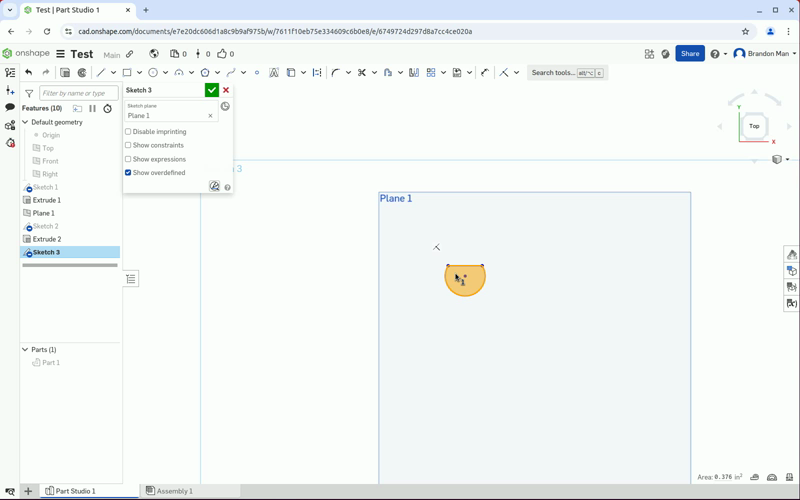
scroll(-6)
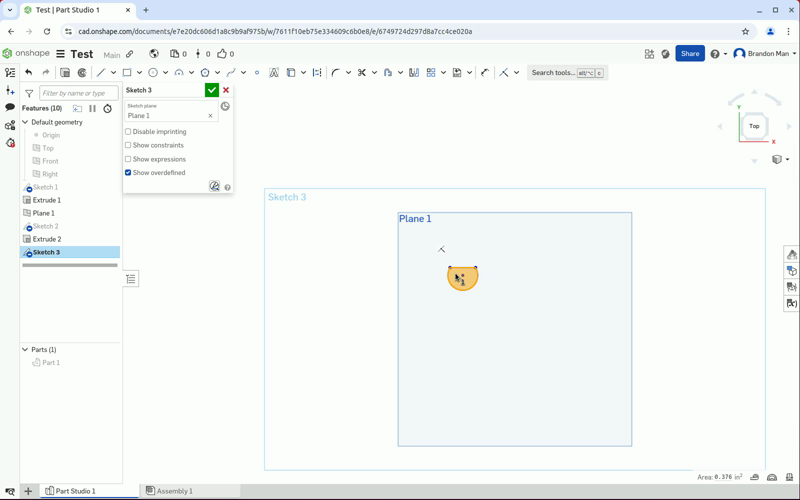
scroll(-6)
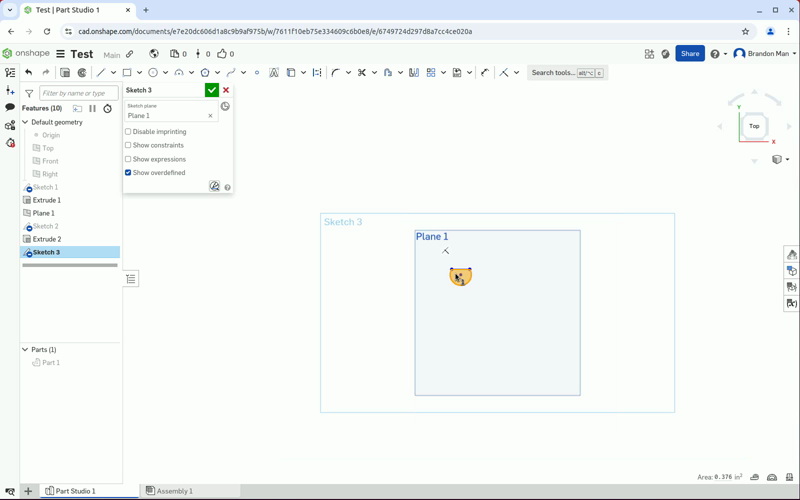
scroll(-6)
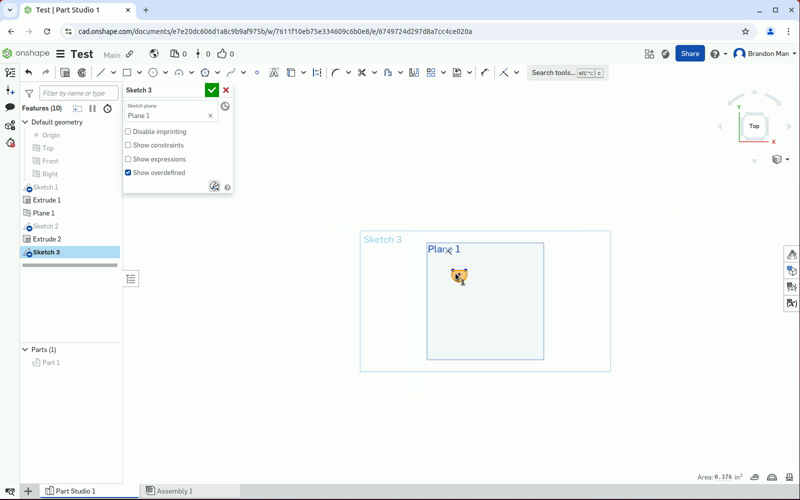
scroll(-6)
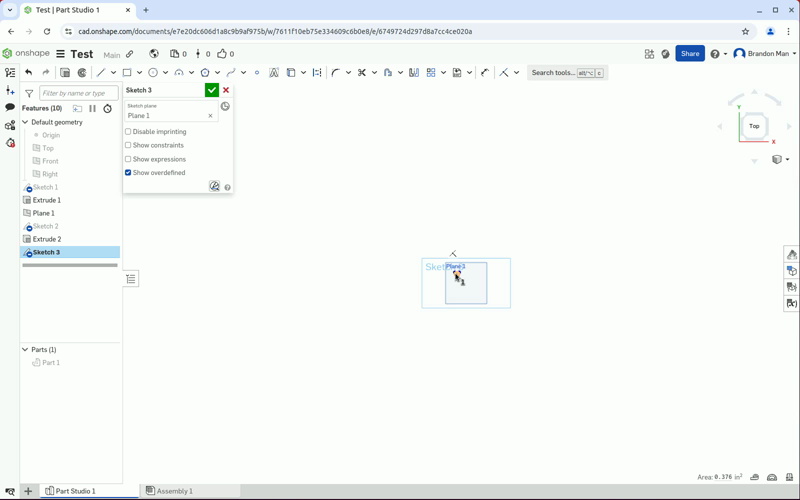
mouse_move(73, 352)
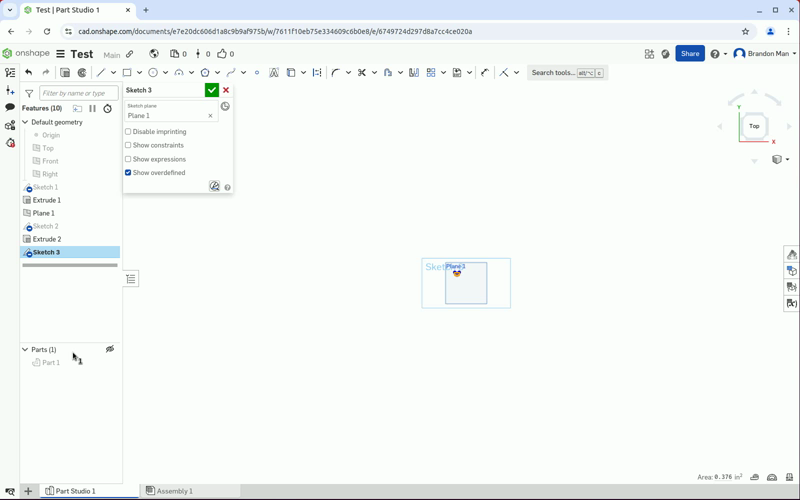
key(shift+y)
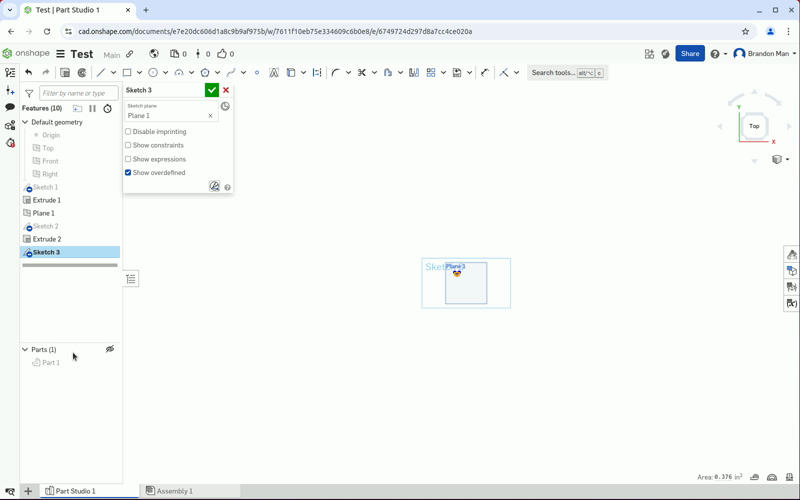
key(shift+e)
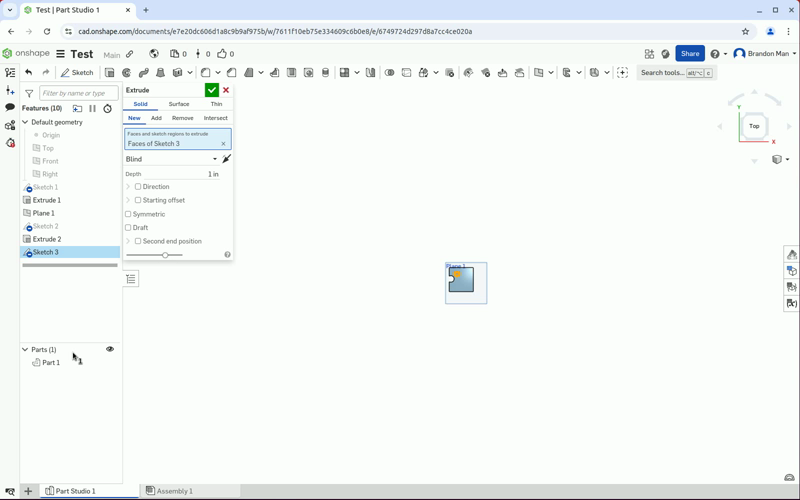
mouse_move(143, 106)
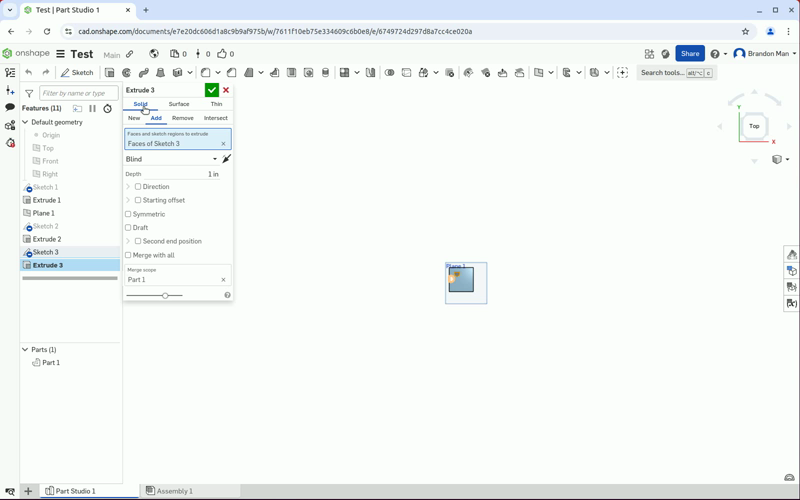
click(143, 106)
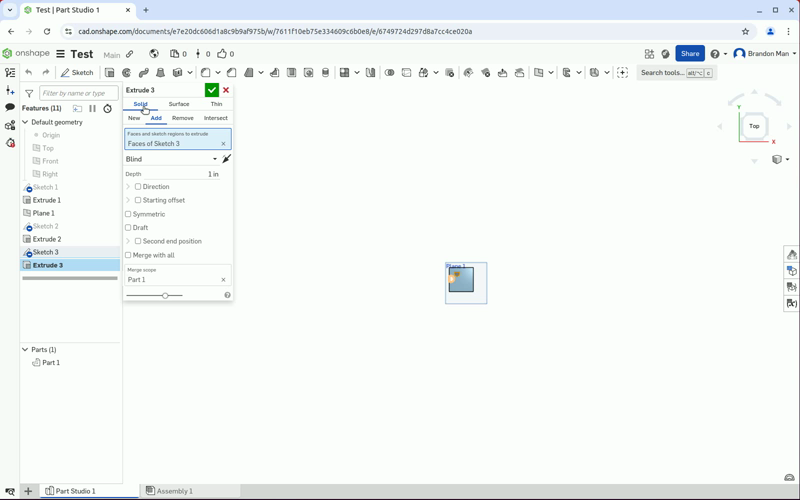
mouse_move(186, 120)
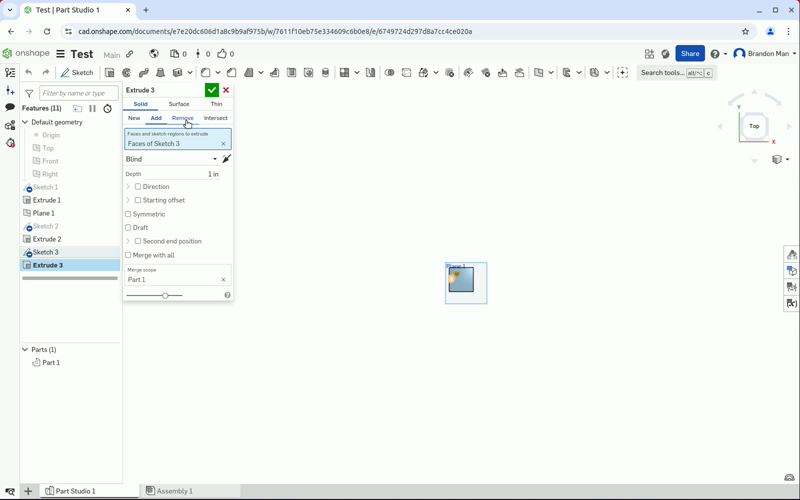
click(186, 120)
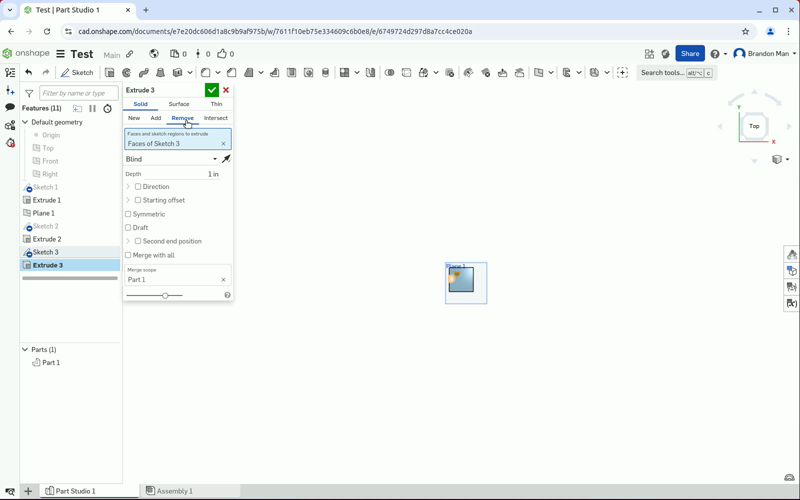
key(tab, 4)
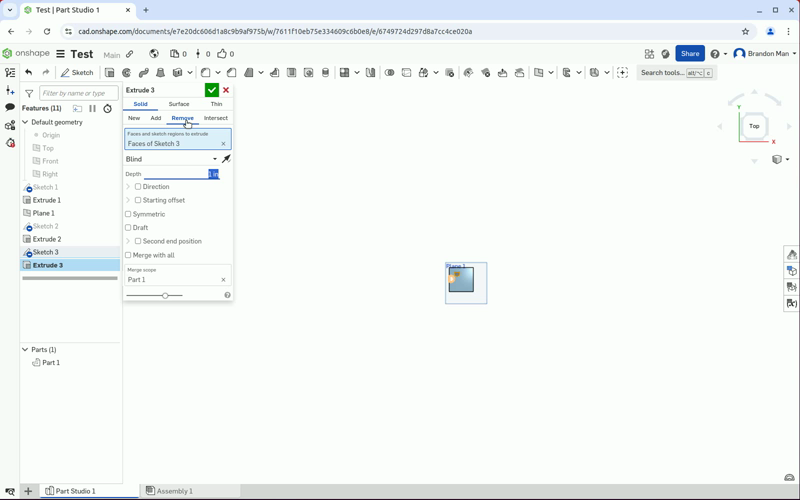
text(23.108)
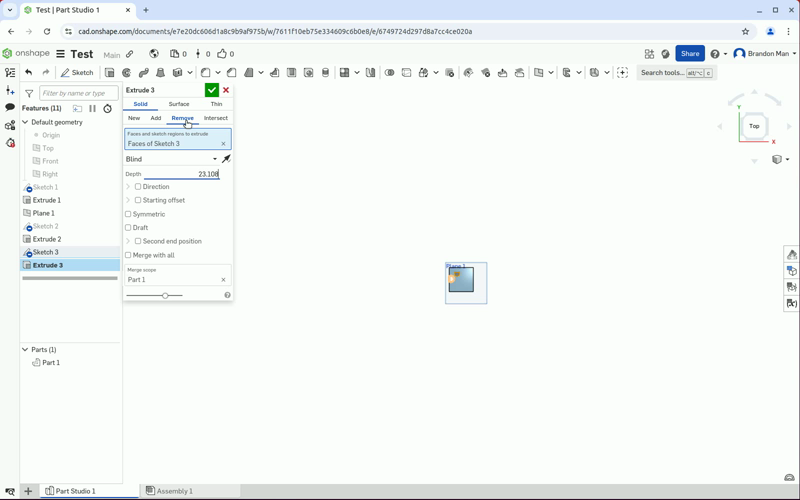
key(tab, 6)
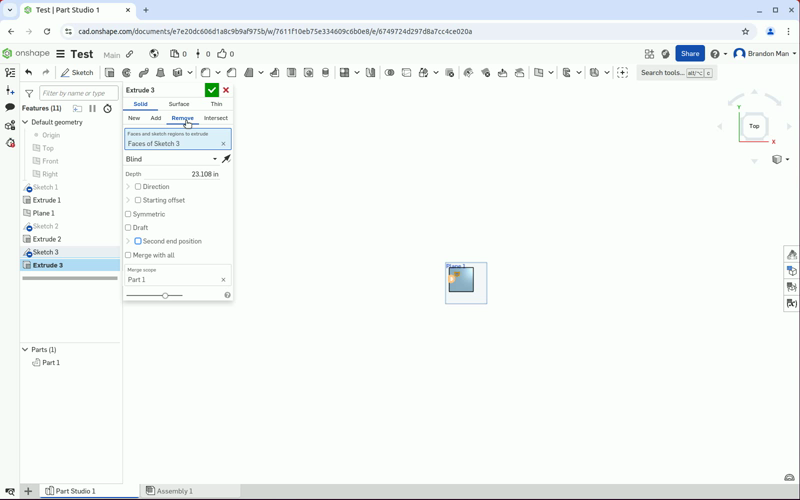
key(space)
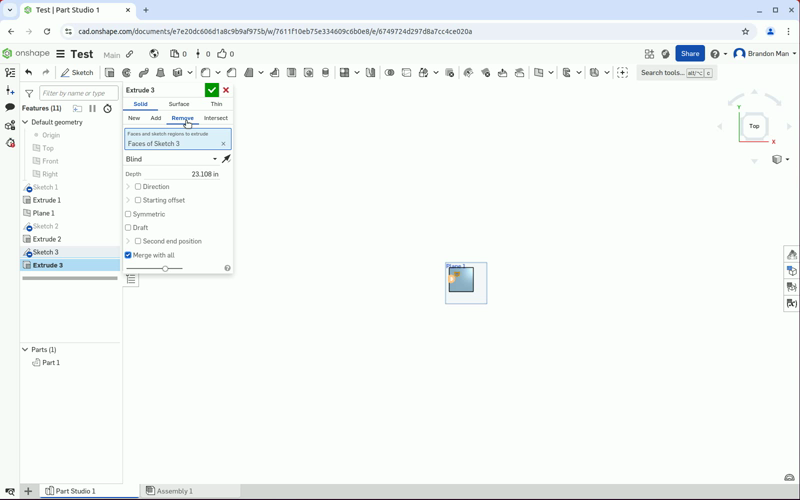
key(enter)
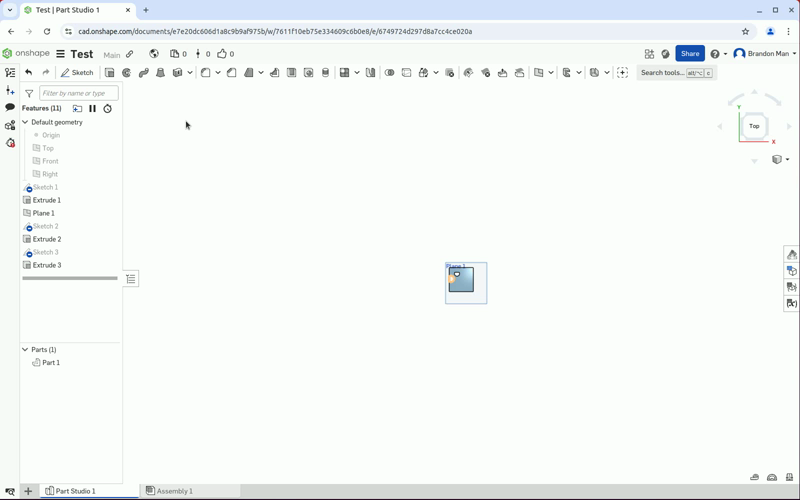
key(shift+h)
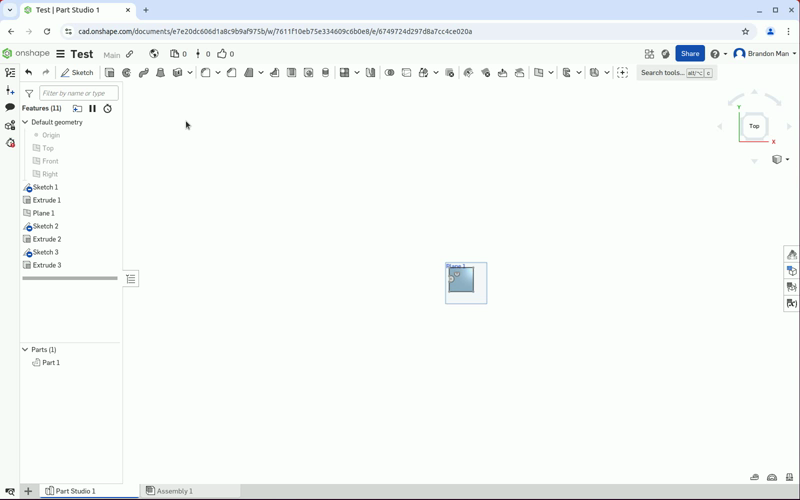
key(shift+h)
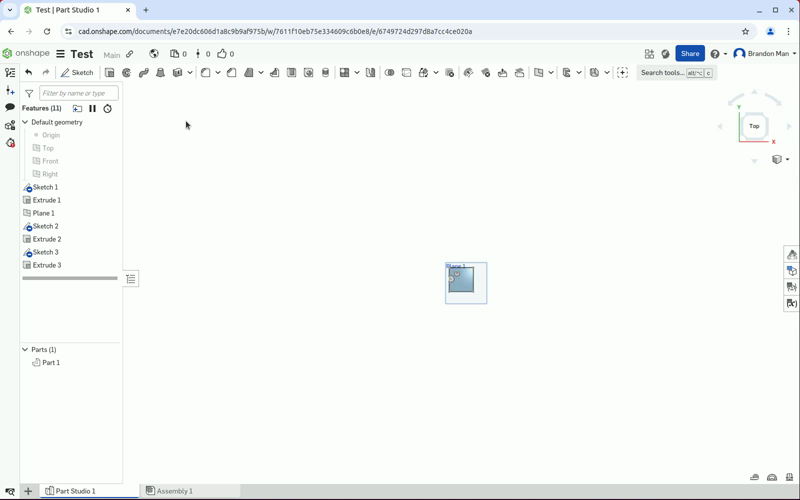
key(shift+7)
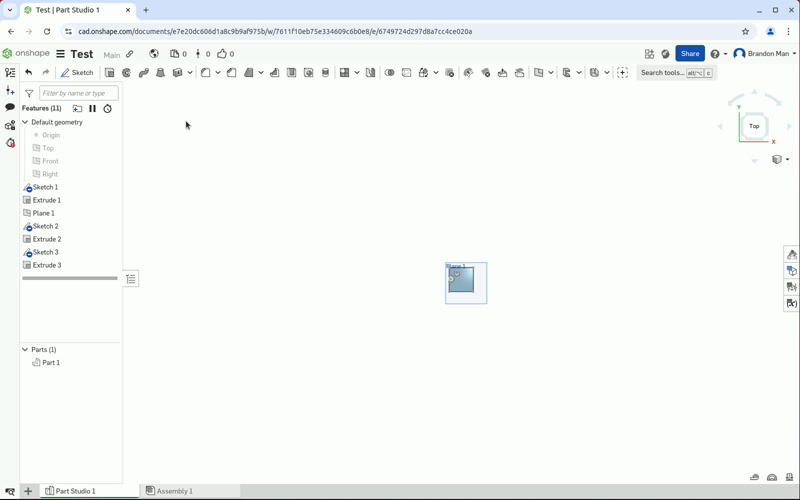
key(up, 3)
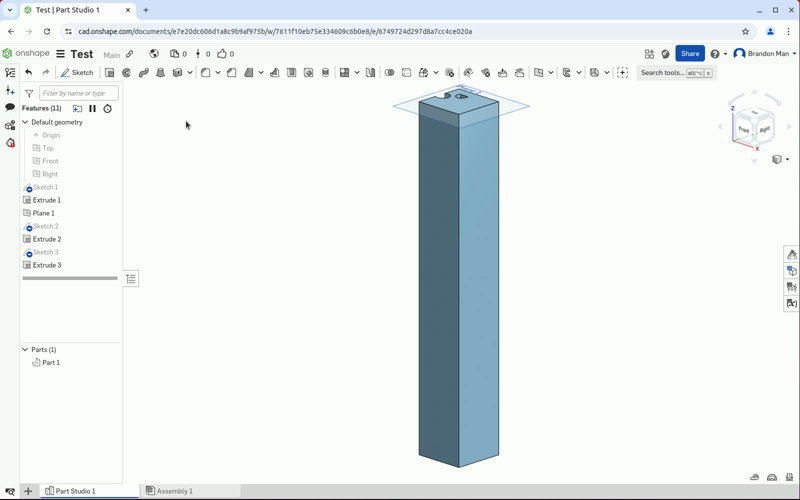
key(left, 3)
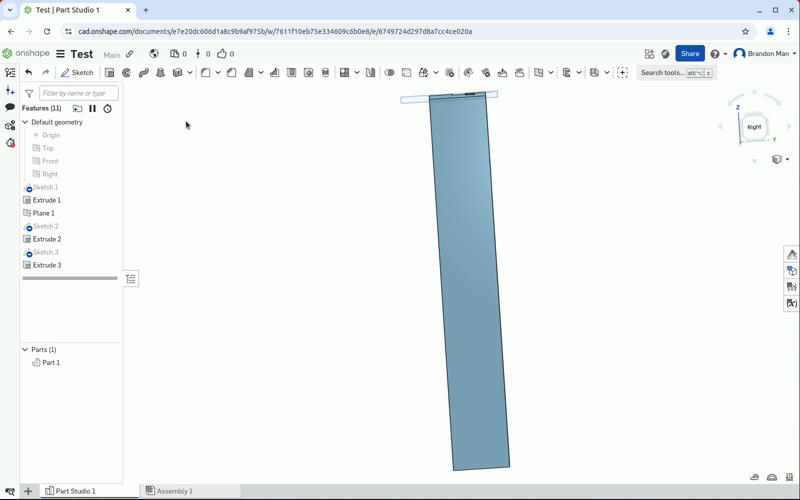
key(right, 3)
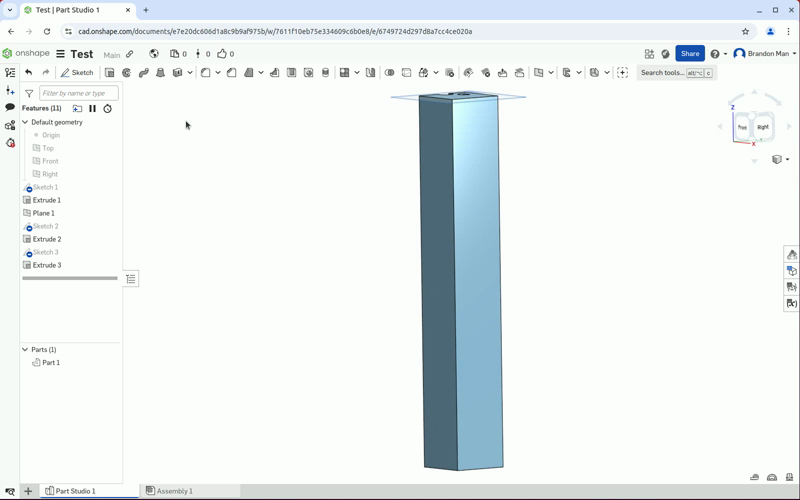
key(down, 3)
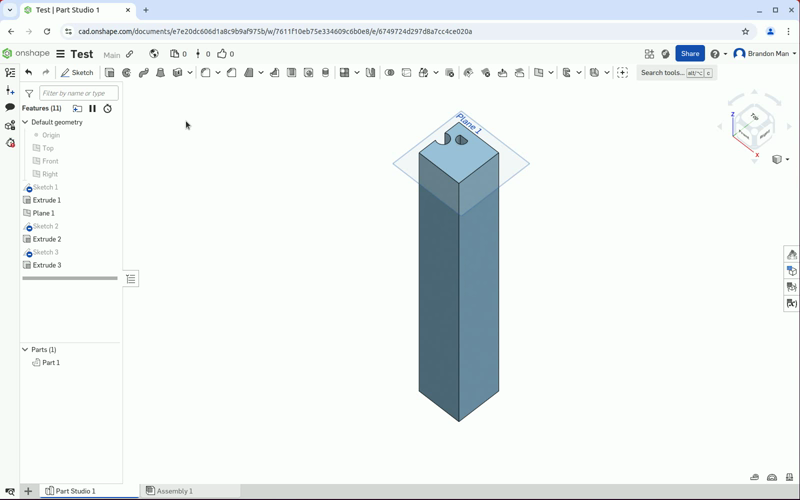
mouse_move(73, 189)
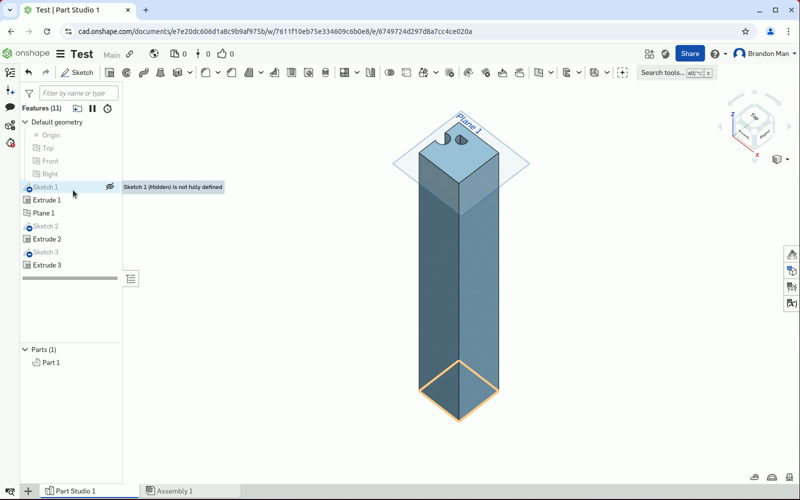
click(73, 189)